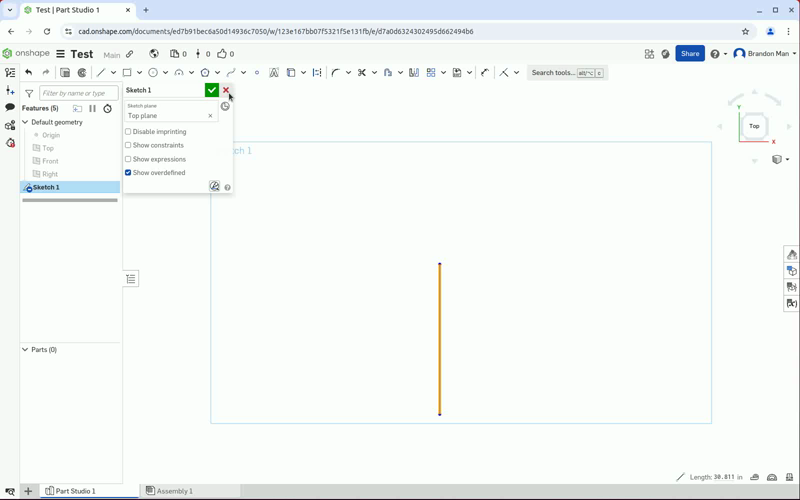
key(shift+h)
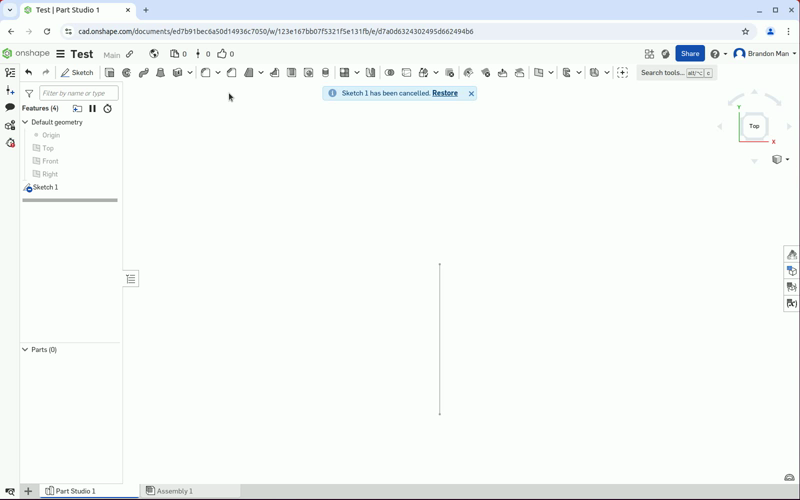
mouse_move(73, 352)
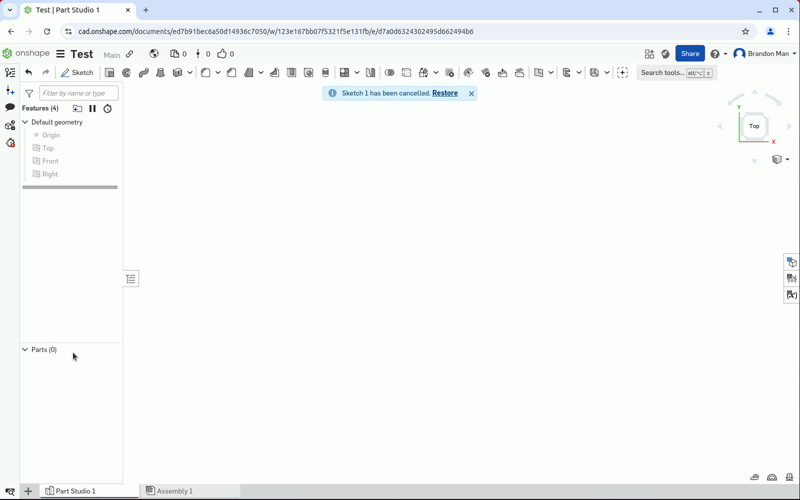
key(y)
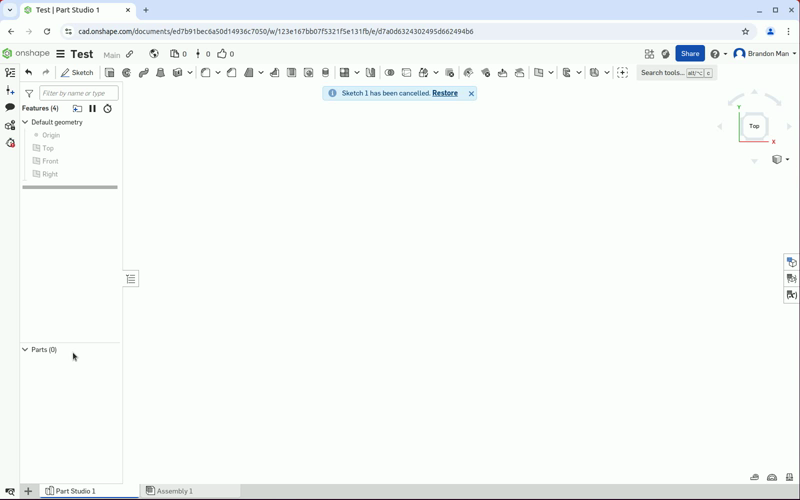
key(shift+p)
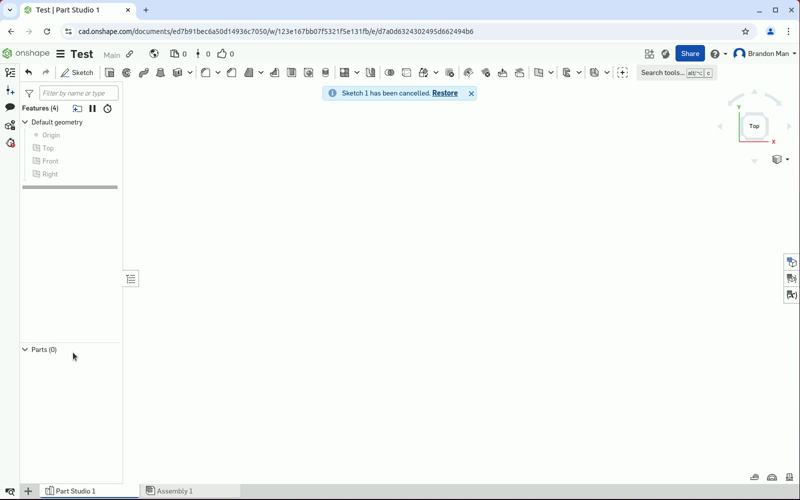
key(space)
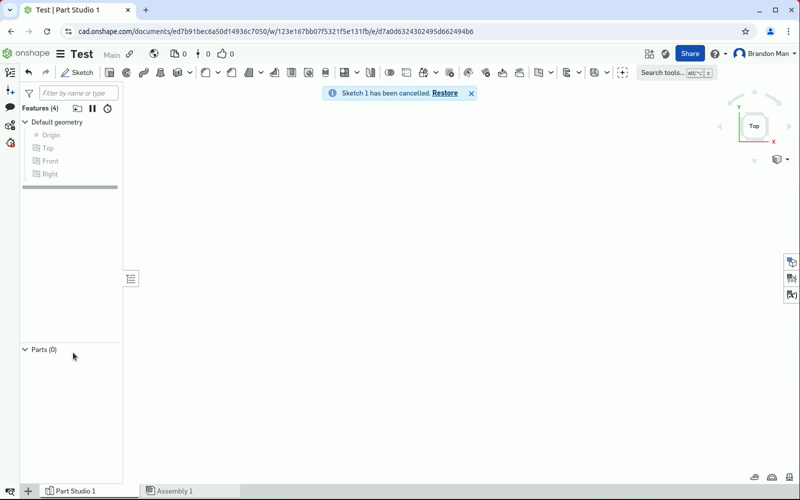
key_down(shift)
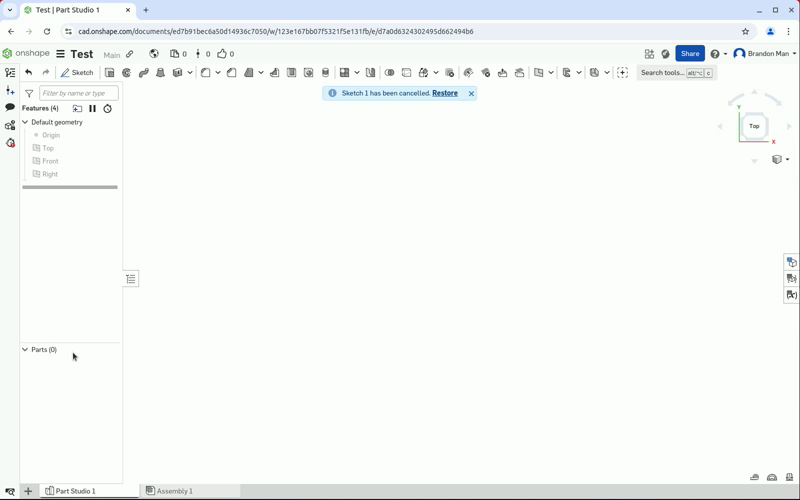
key(up)
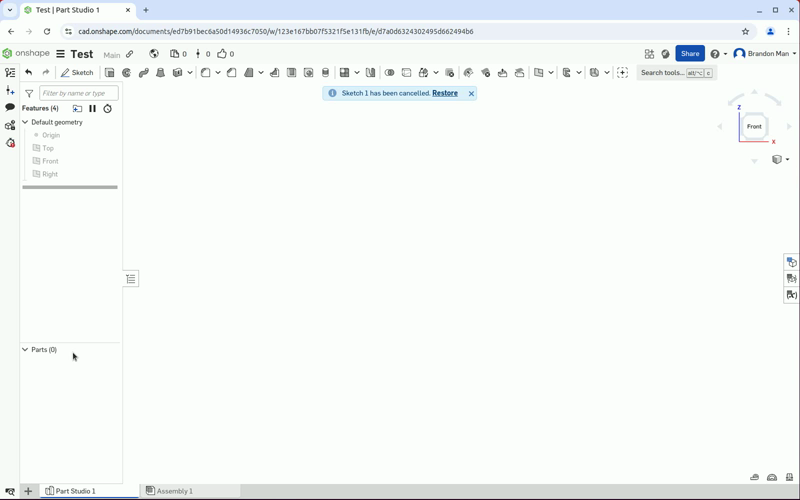
key_up(shift)
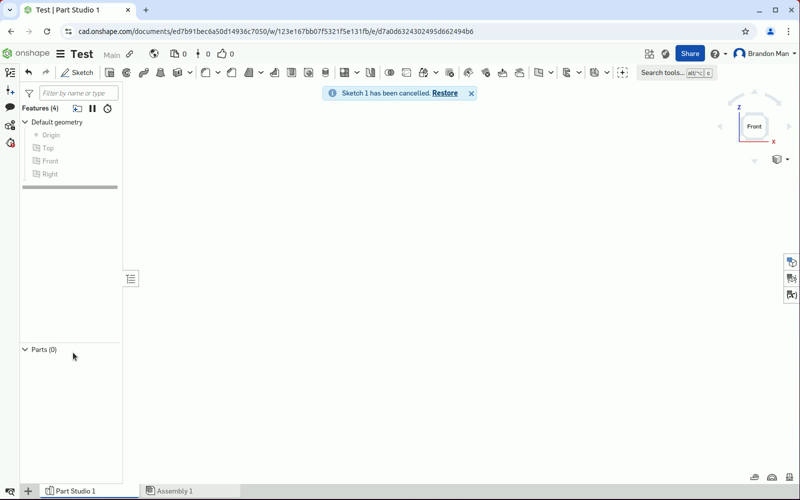
mouse_move(73, 352)
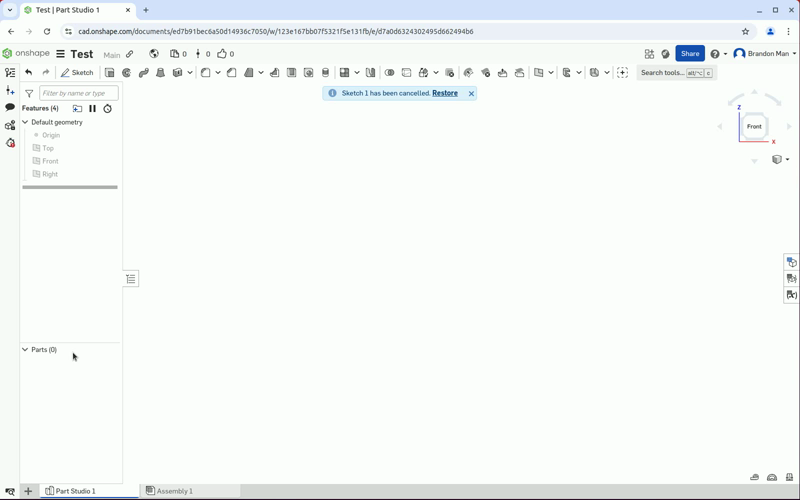
key(shift+y)
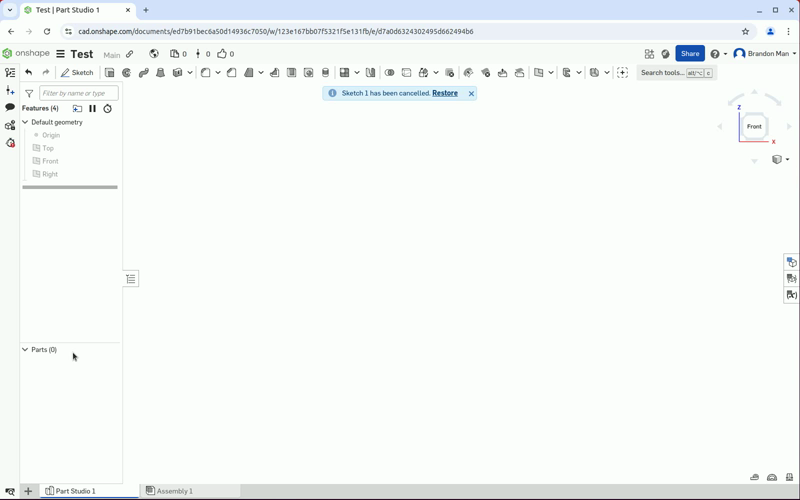
key(shift+s)
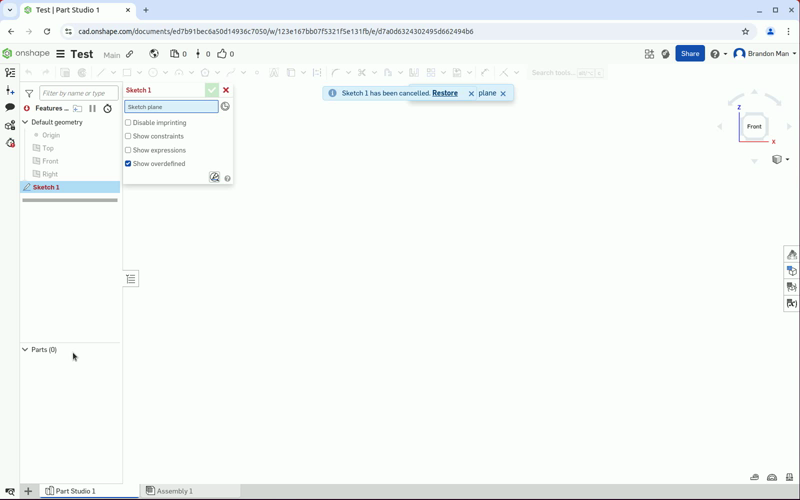
mouse_move(73, 163)
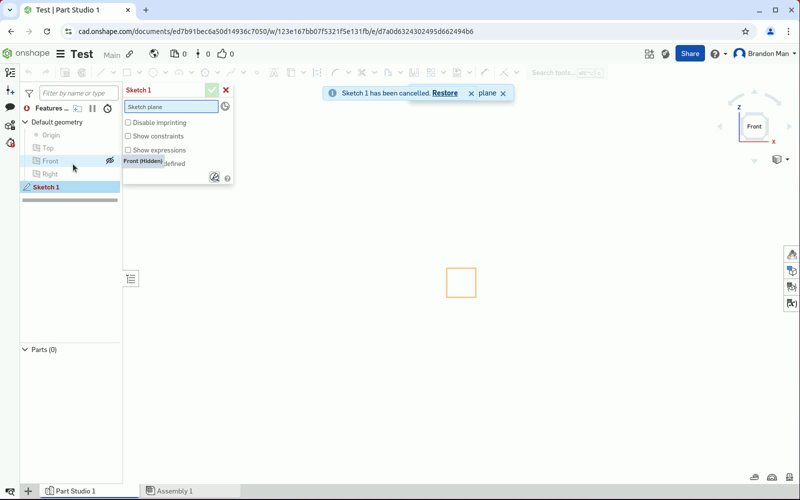
click(73, 163)
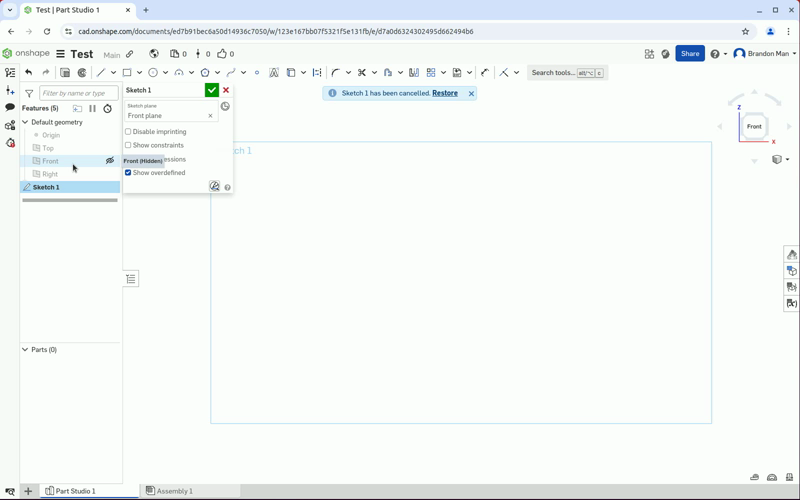
mouse_move(73, 352)
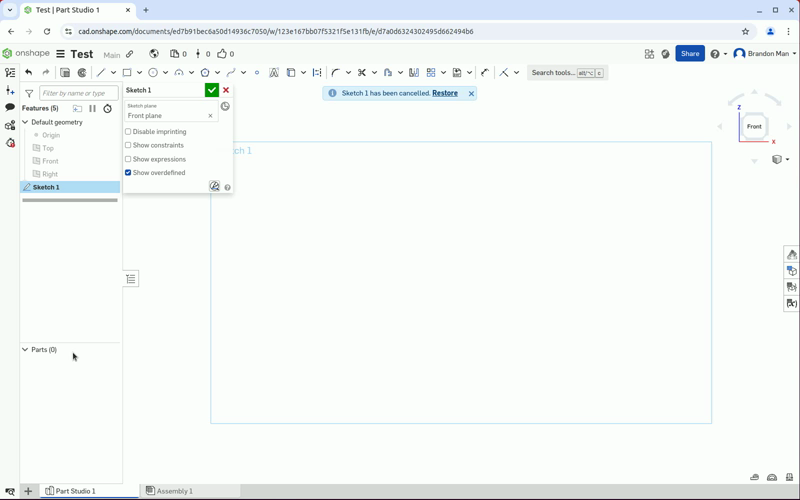
key(y)
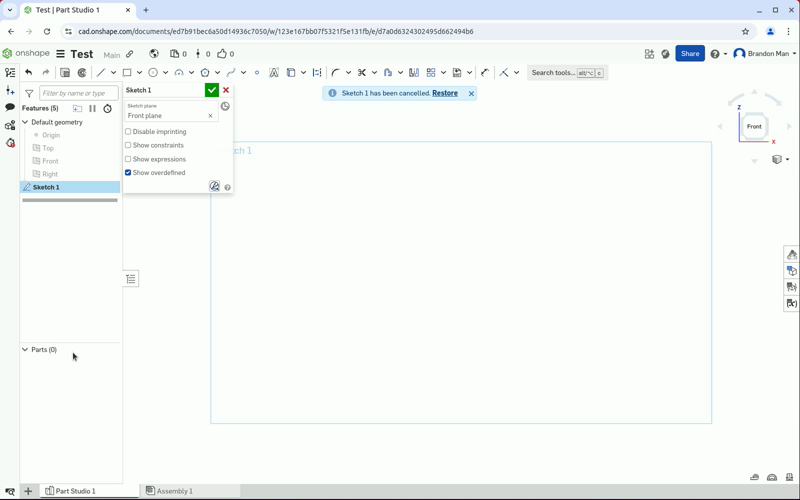
key(l)
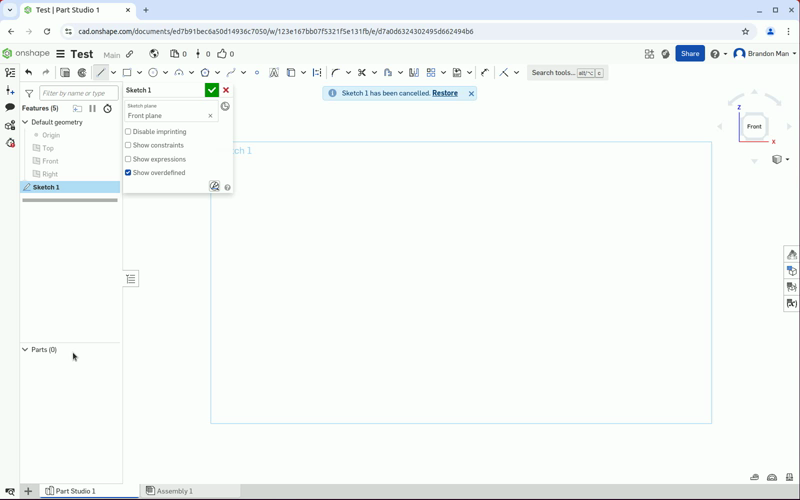
key_down(shift)
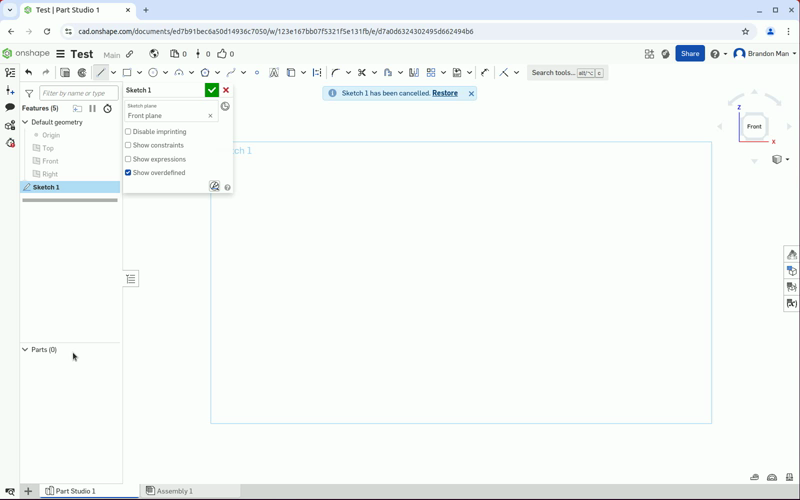
mouse_move(460, 282)
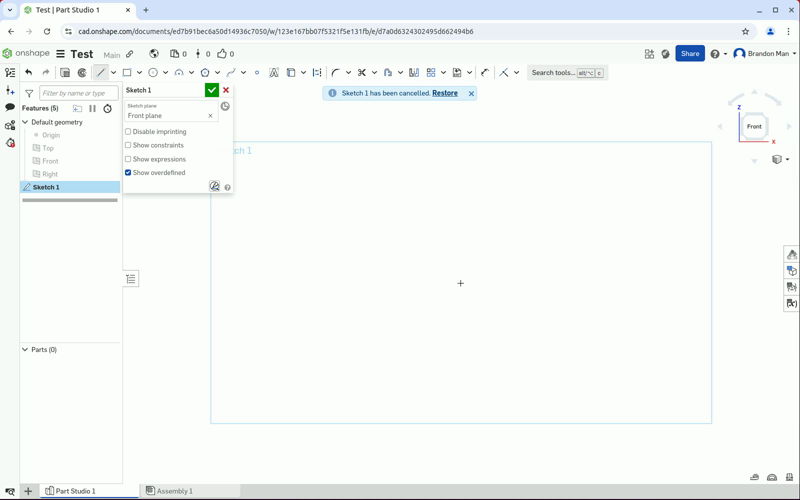
click(460, 282)
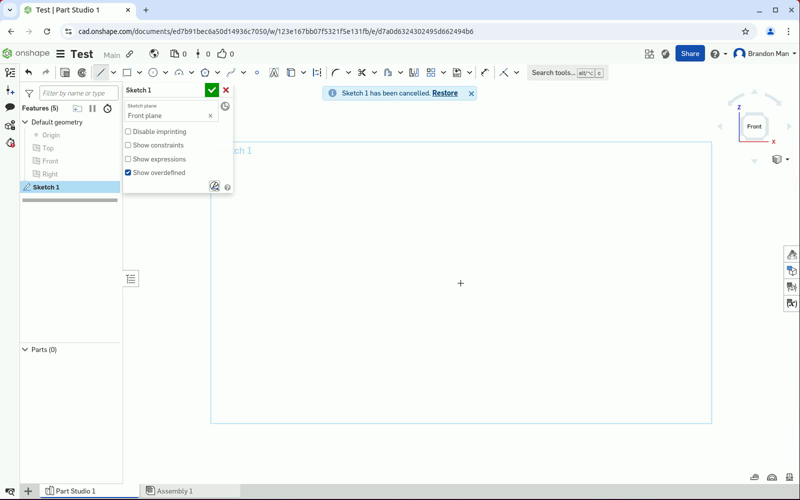
key_up(shift)
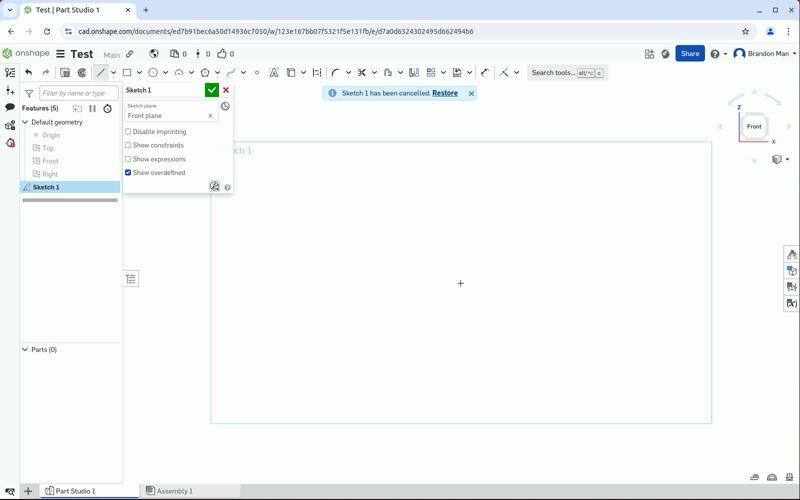
key_down(shift)
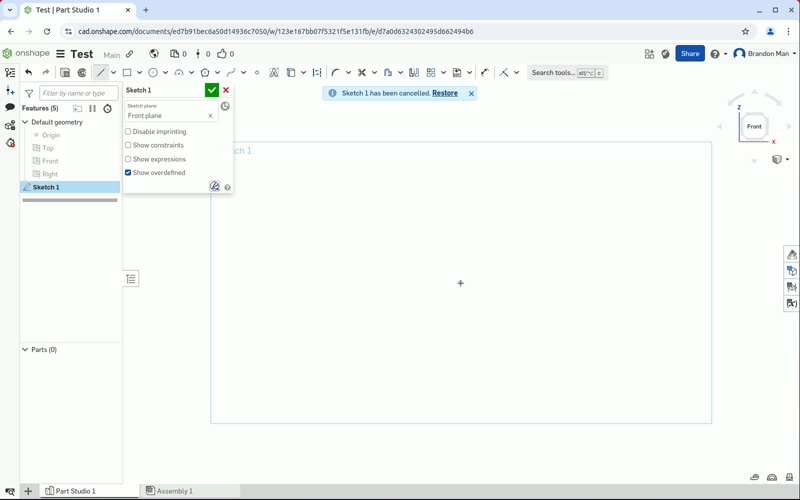
mouse_move(569, 282)
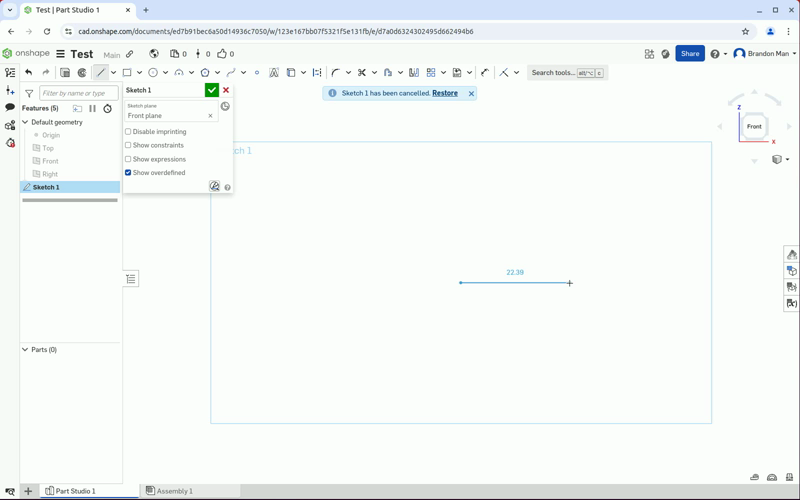
click(569, 282)
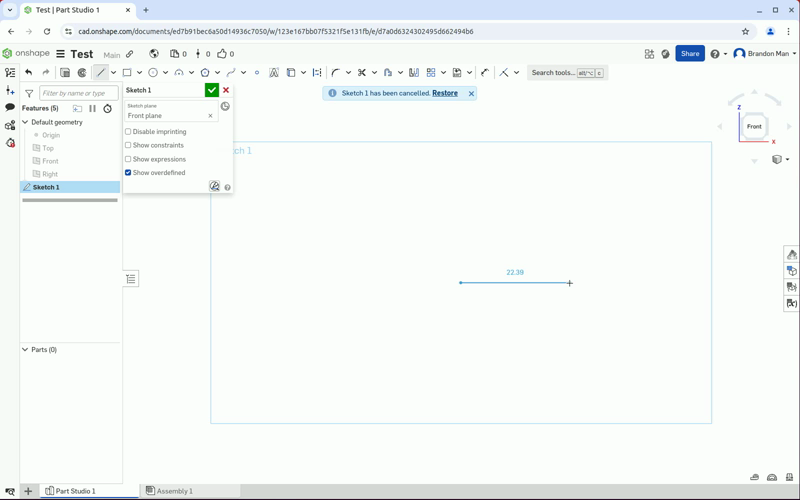
key_up(shift)
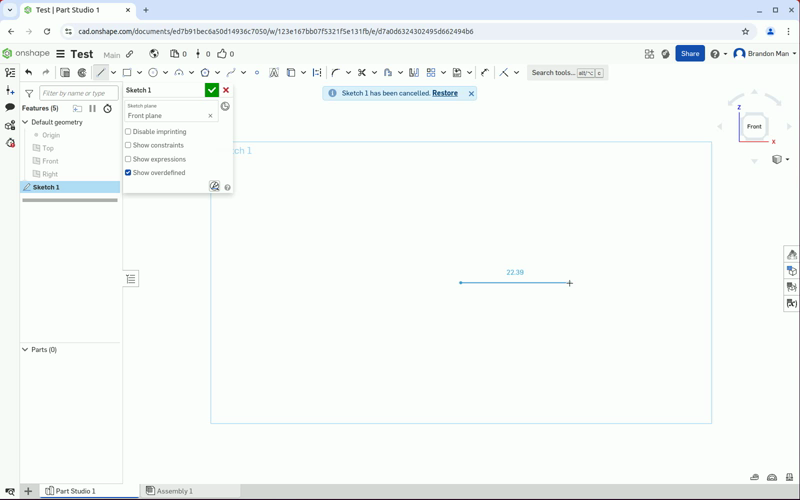
key_down(shift)
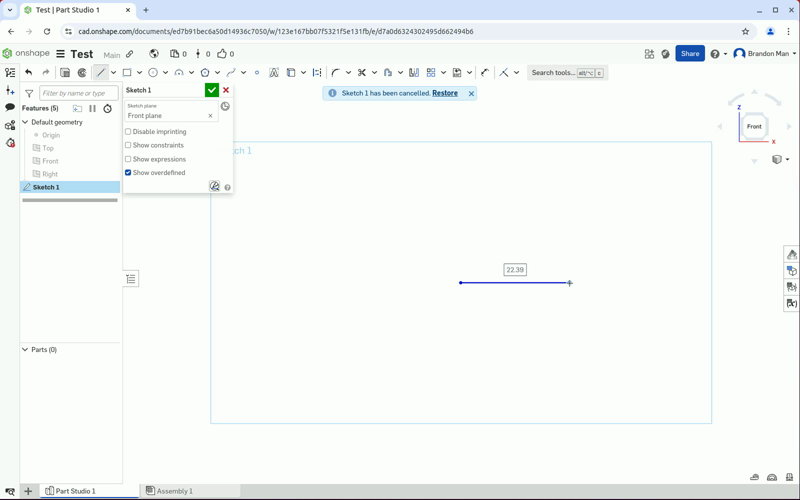
mouse_move(589, 282)
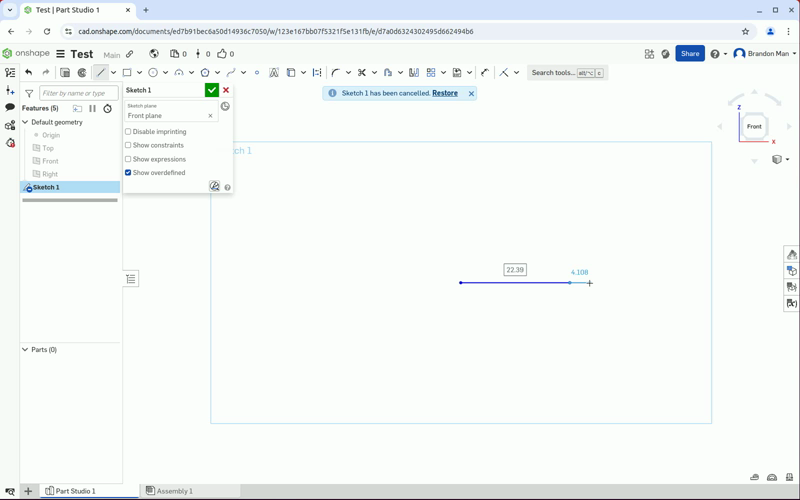
mouse_move(573, 279)
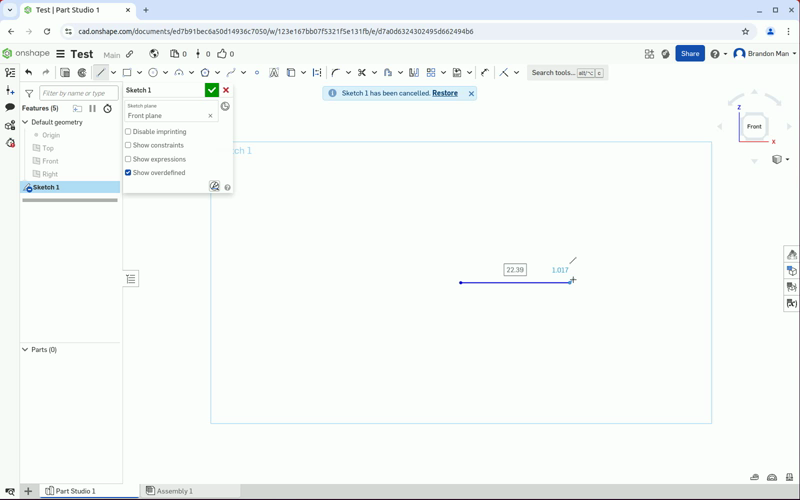
scroll(6)
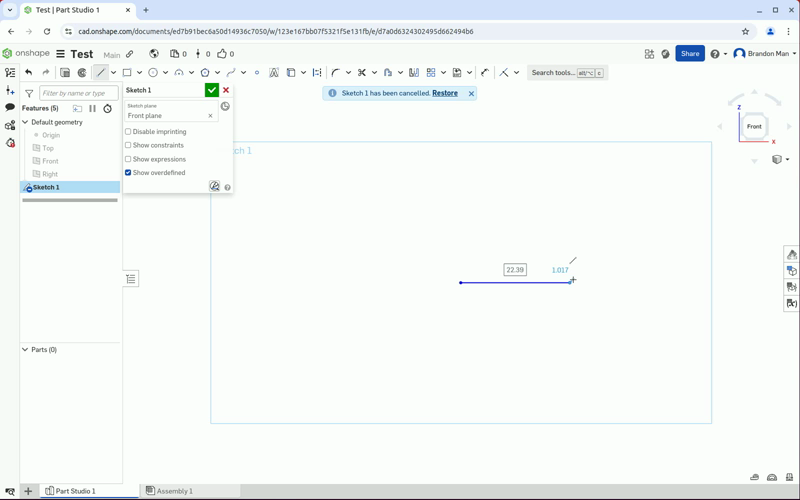
scroll(6)
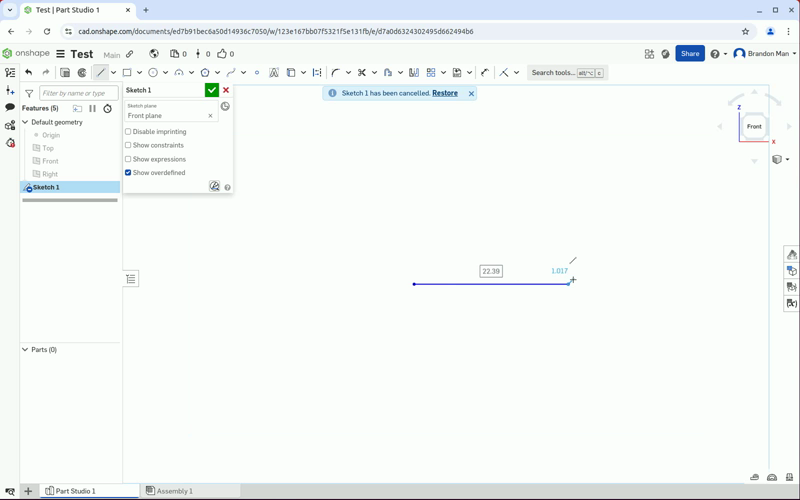
scroll(6)
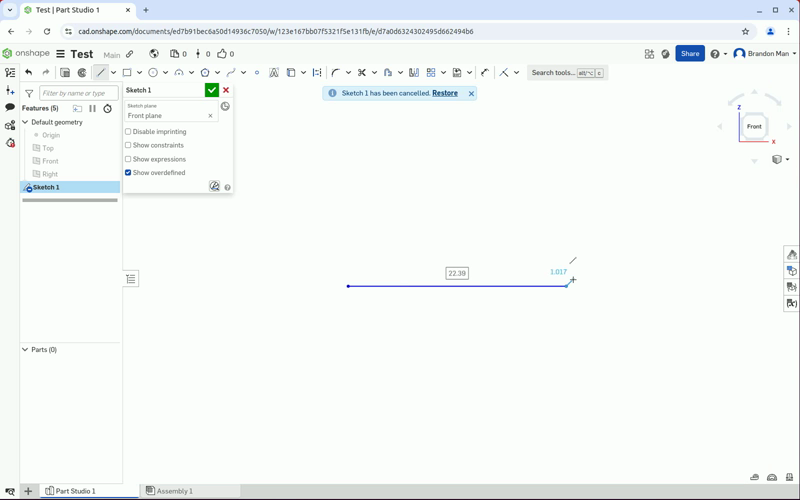
scroll(6)
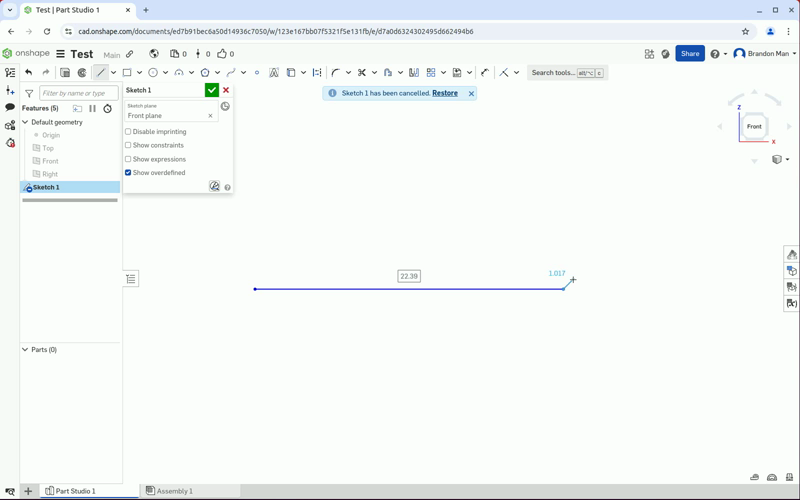
scroll(6)
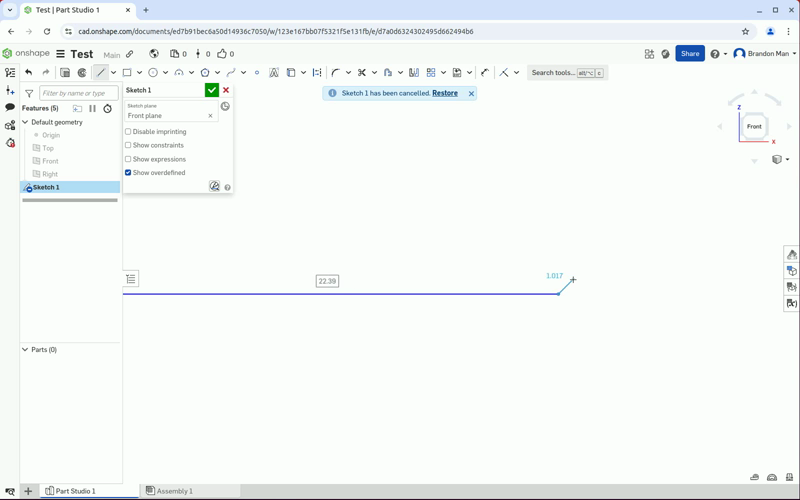
scroll(6)
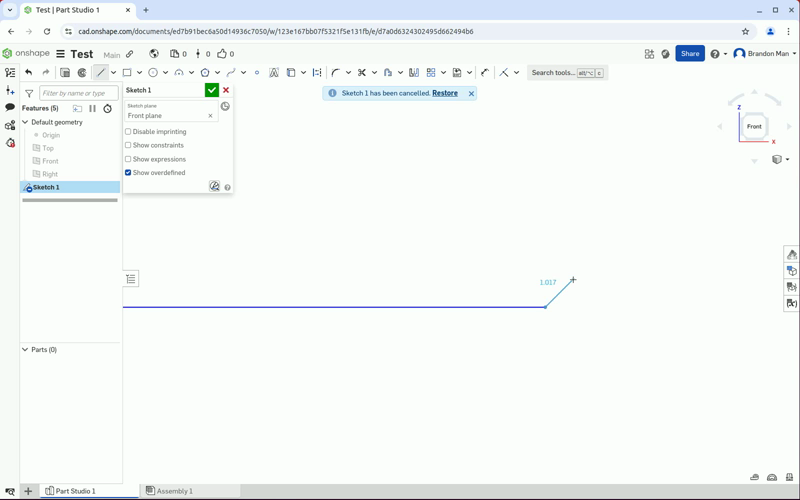
scroll(6)
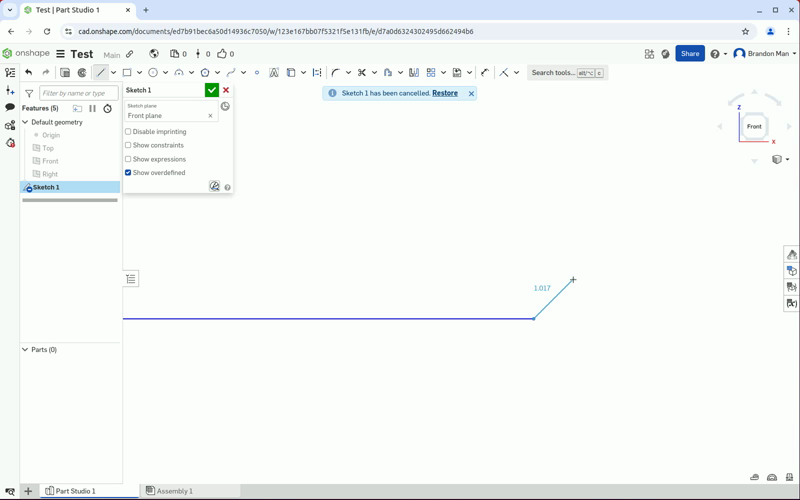
click(573, 279)
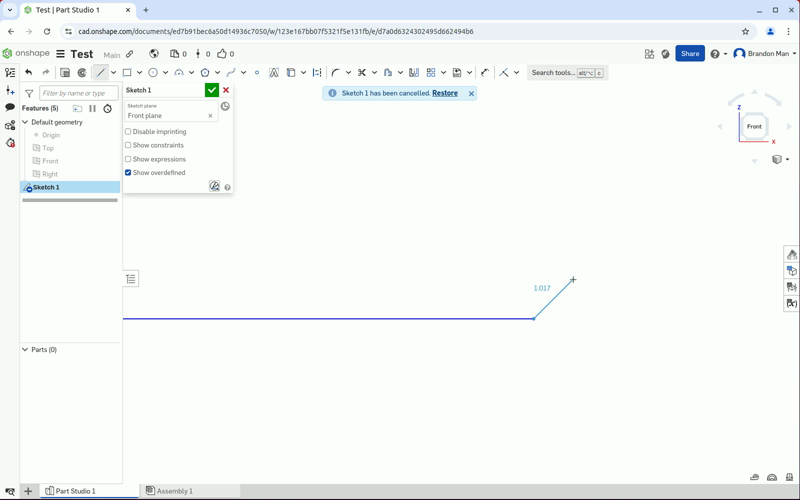
scroll(-6)
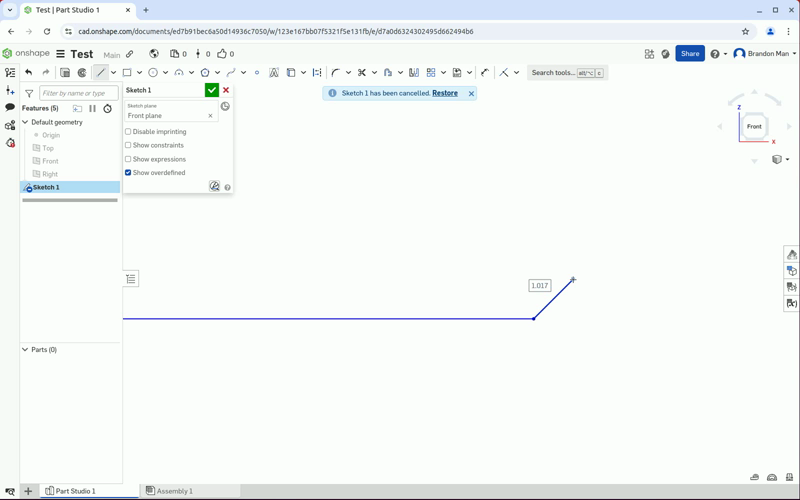
scroll(-6)
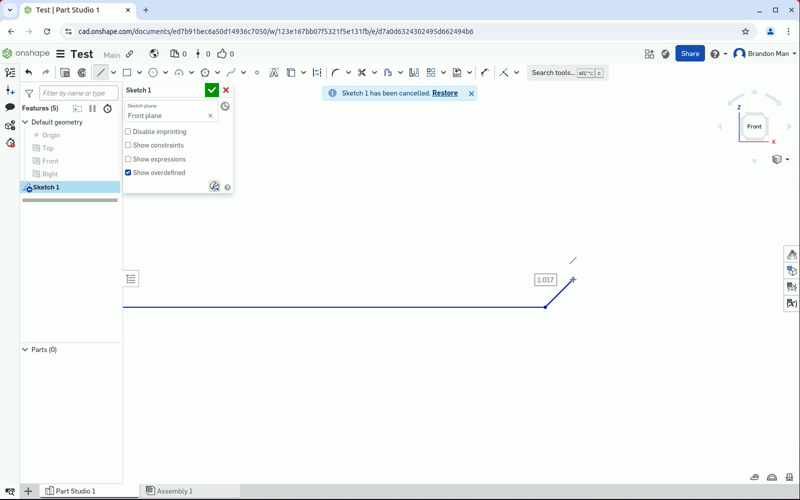
scroll(-6)
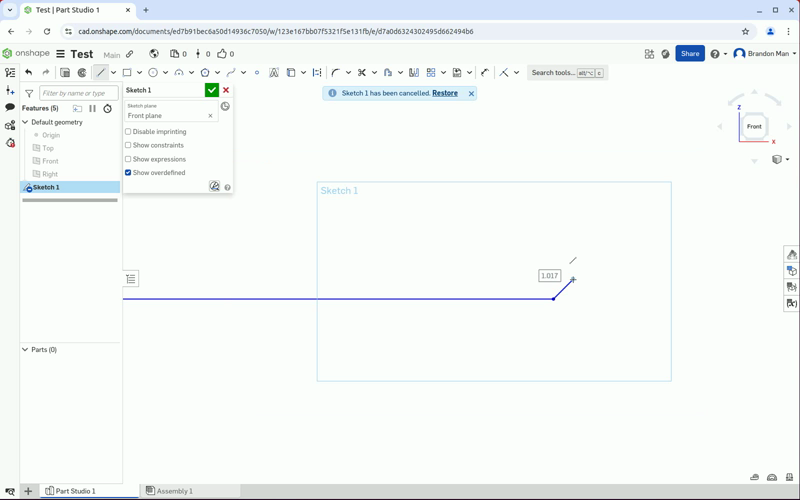
scroll(-6)
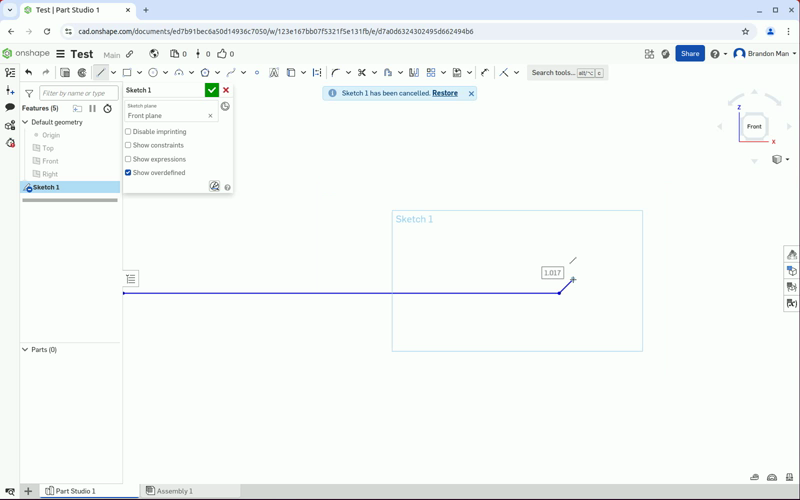
scroll(-6)
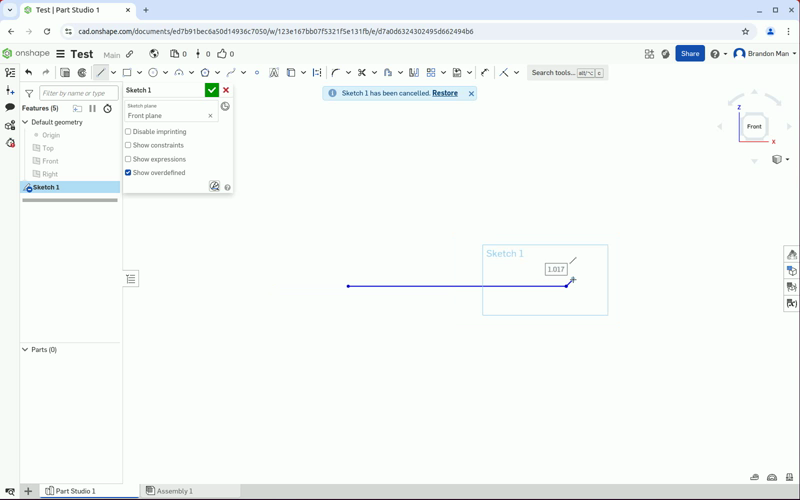
scroll(-6)
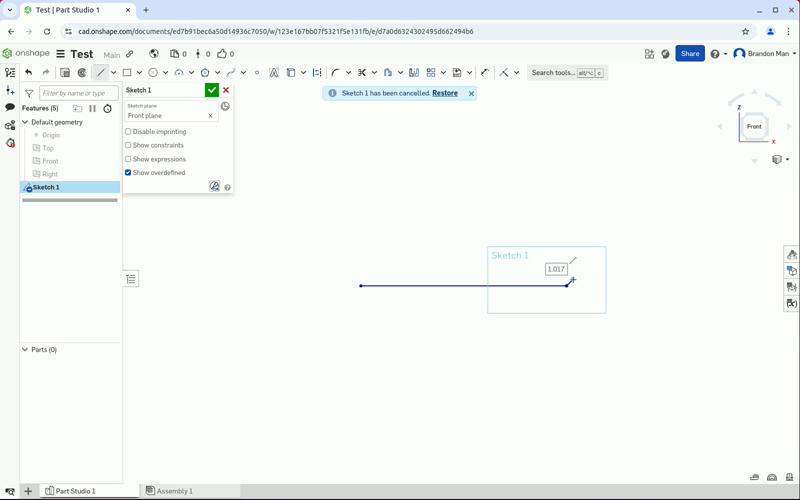
scroll(-6)
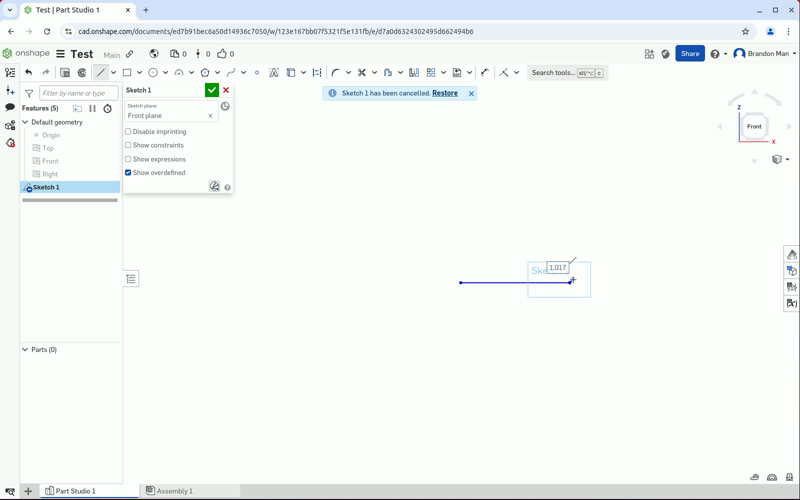
key_up(shift)
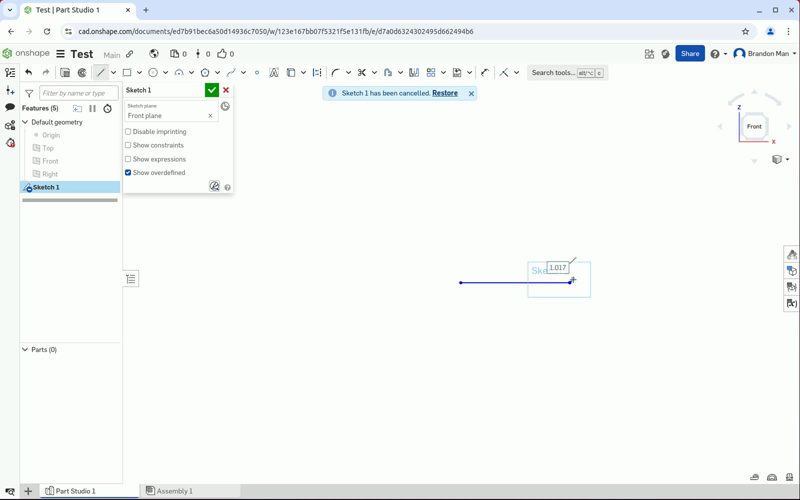
key_down(shift)
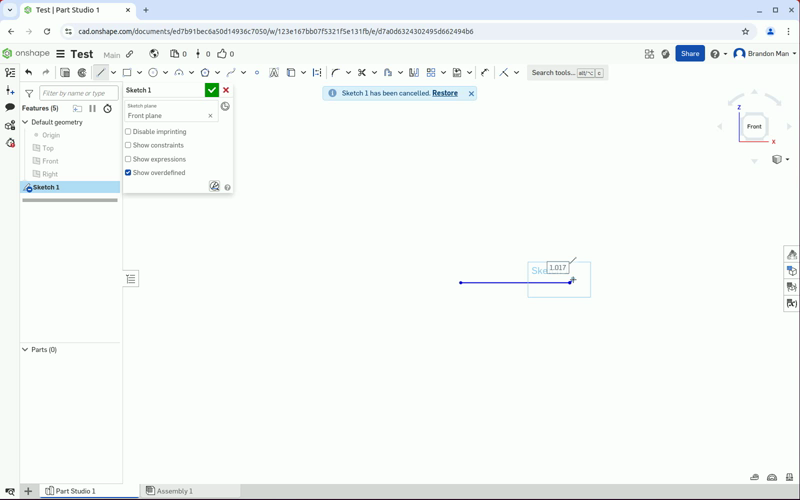
mouse_move(460, 279)
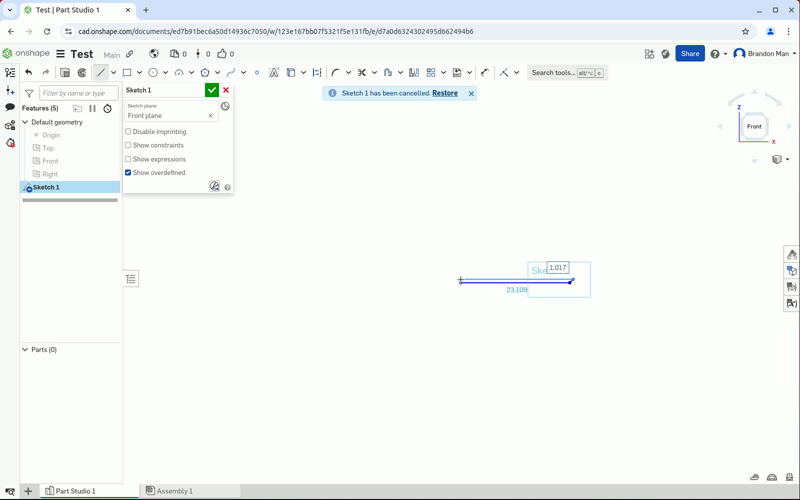
scroll(6)
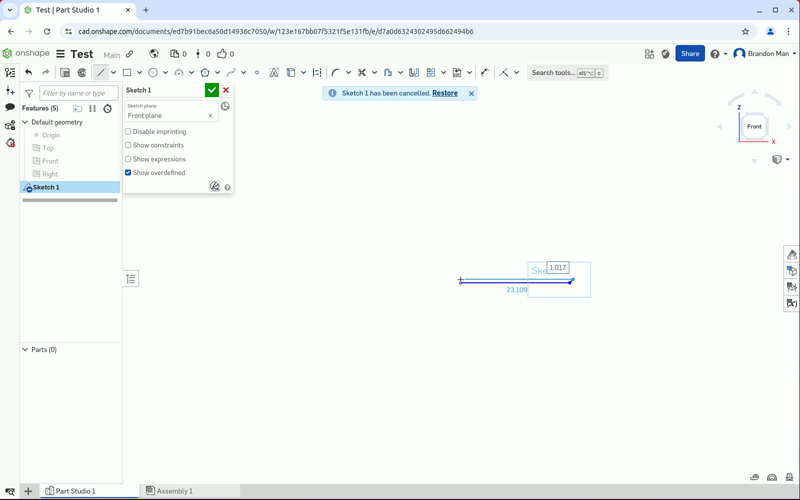
scroll(6)
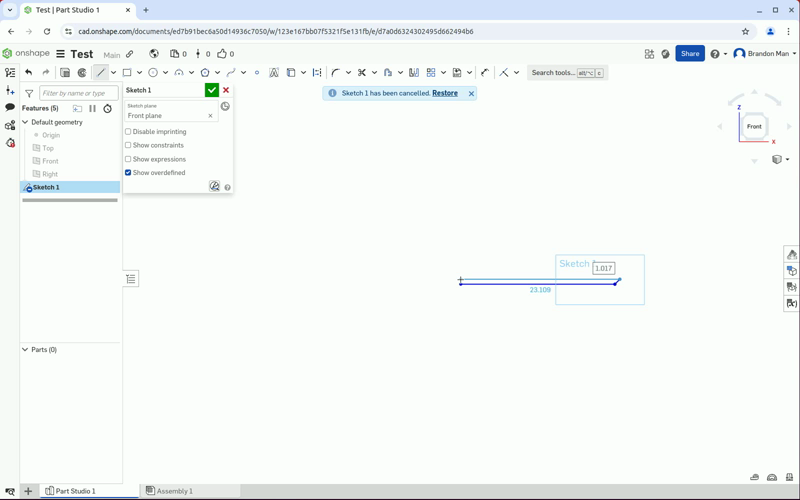
scroll(6)
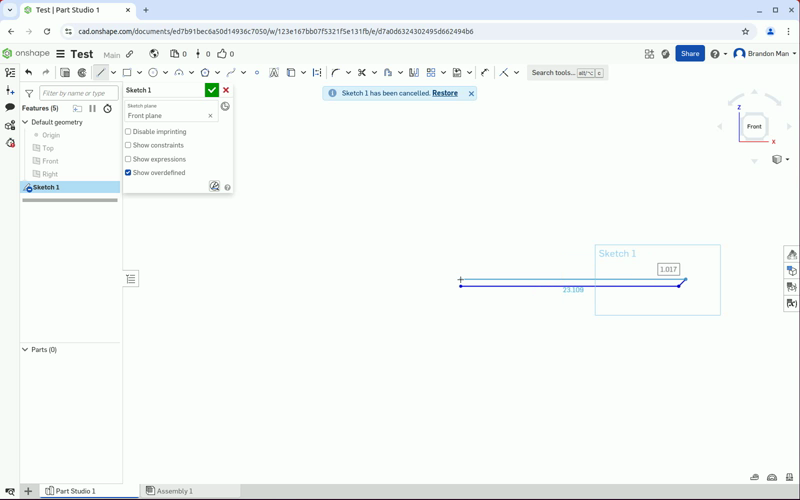
scroll(6)
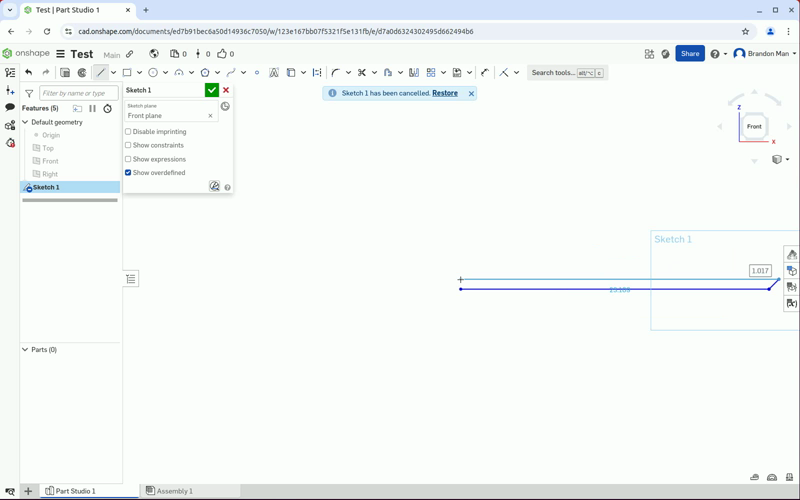
scroll(6)
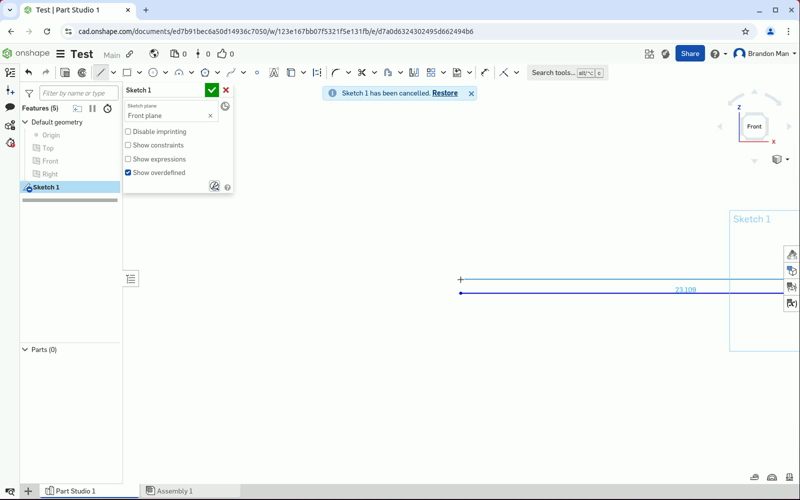
scroll(6)
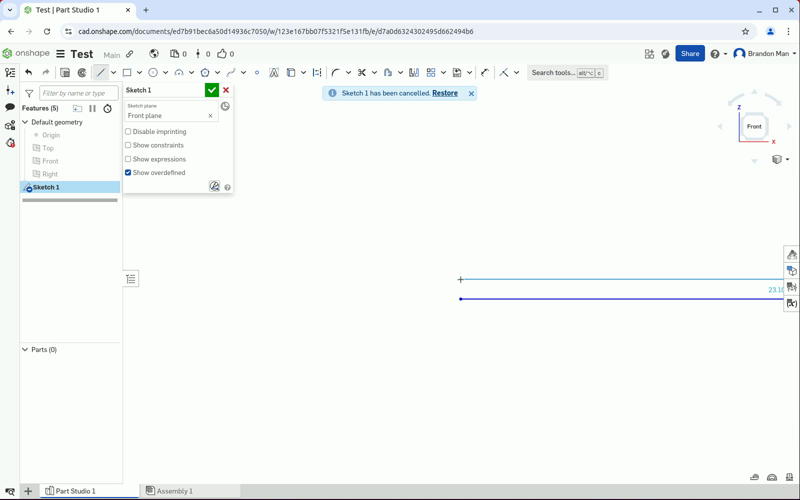
scroll(6)
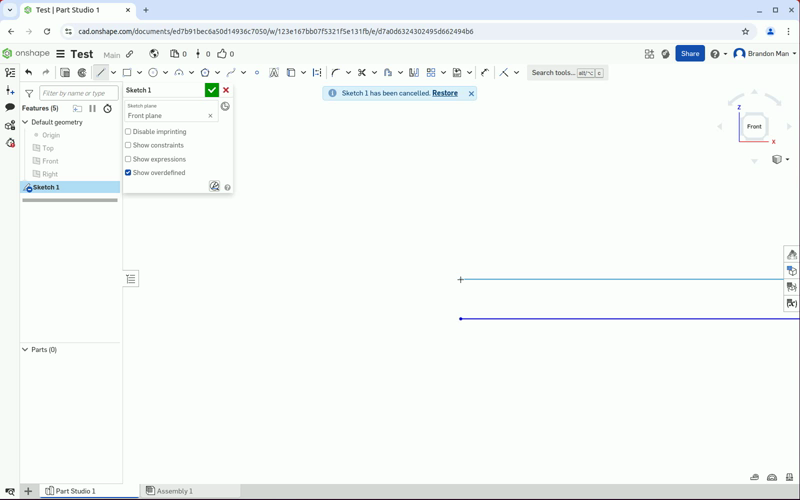
click(460, 279)
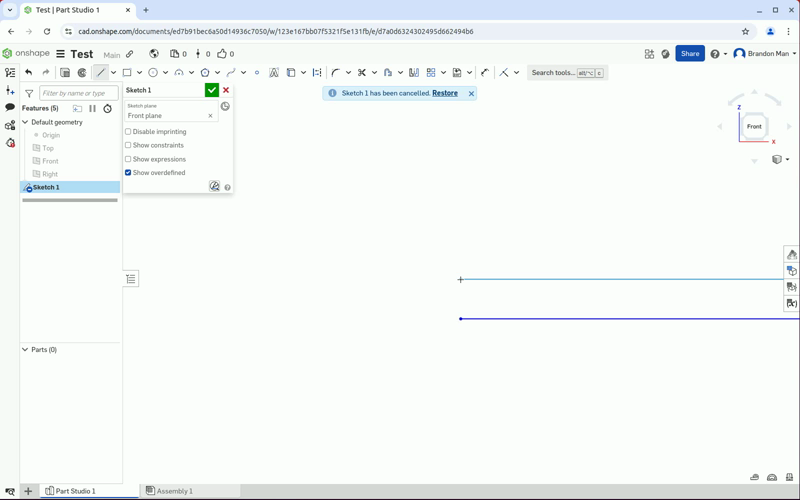
scroll(-6)
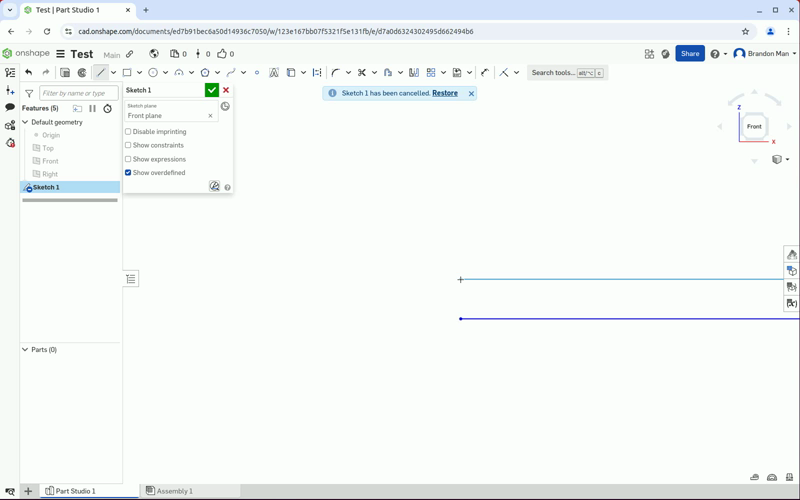
scroll(-6)
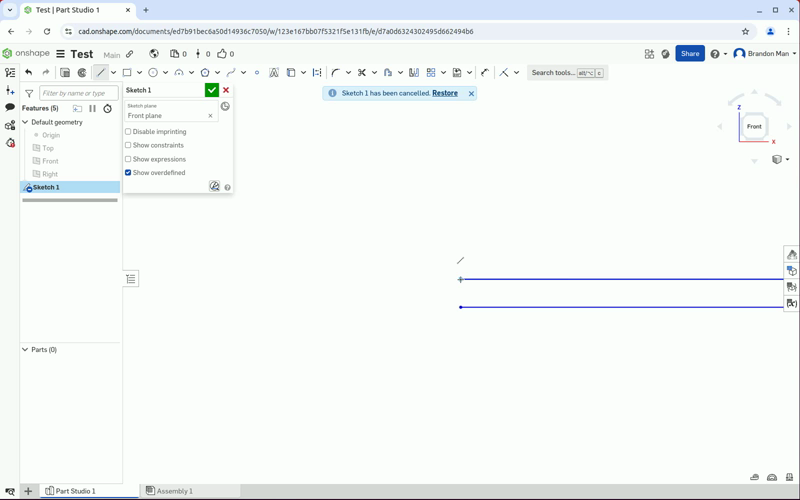
scroll(-6)
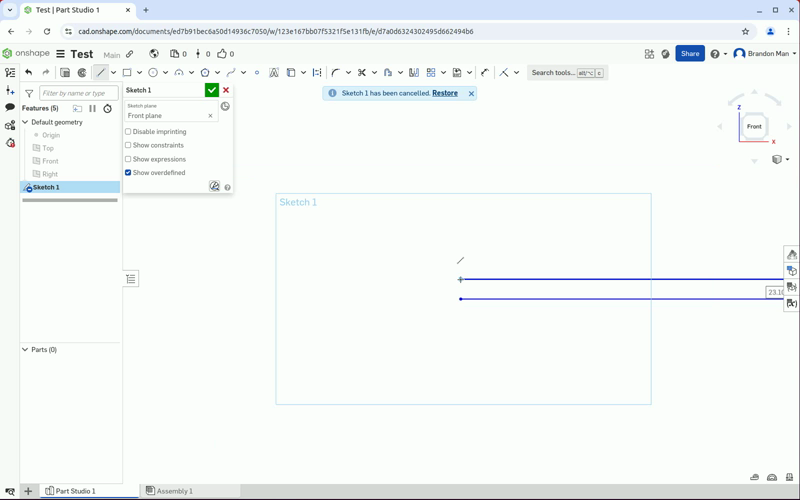
scroll(-6)
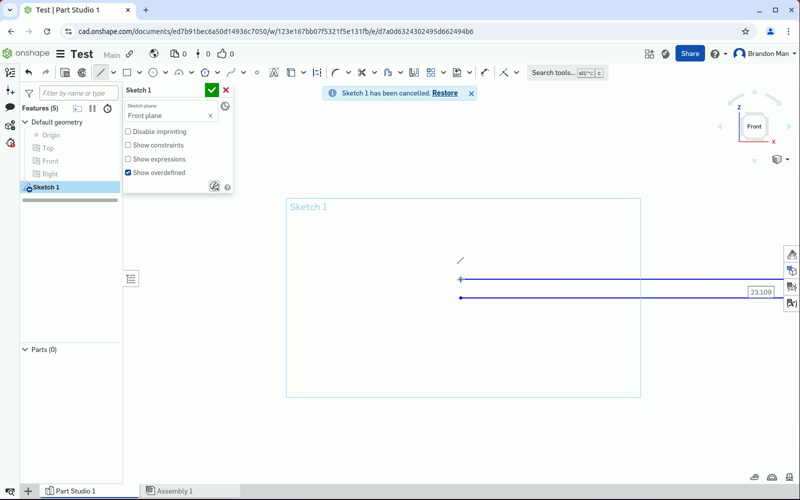
scroll(-6)
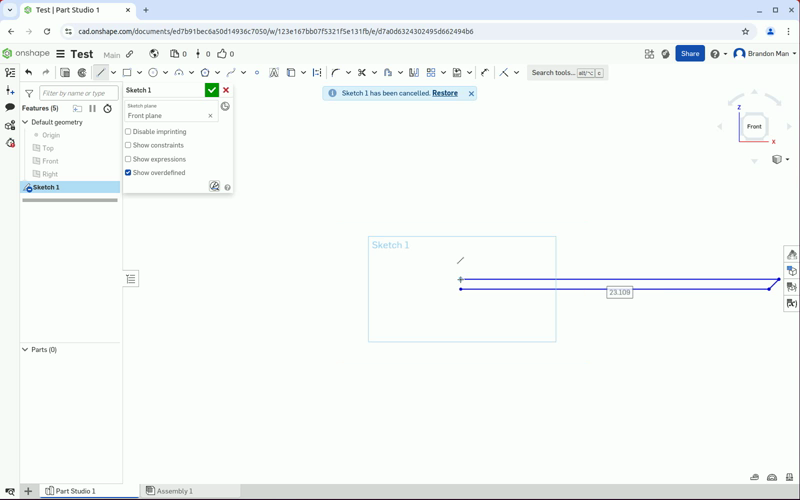
scroll(-6)
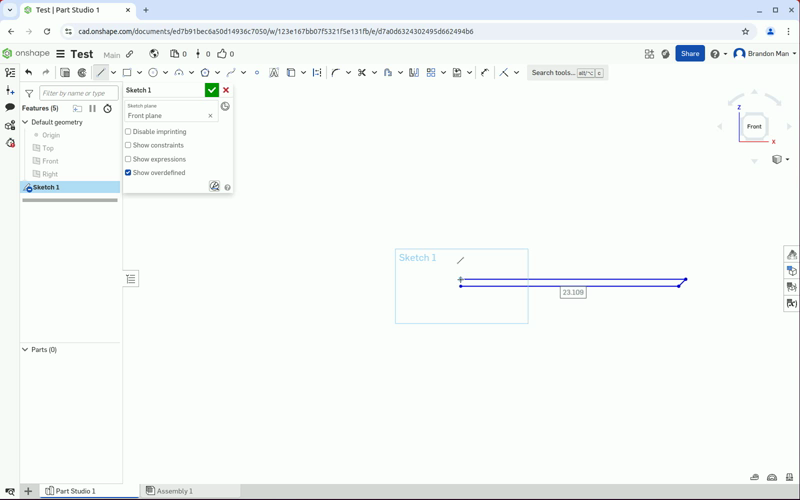
scroll(-6)
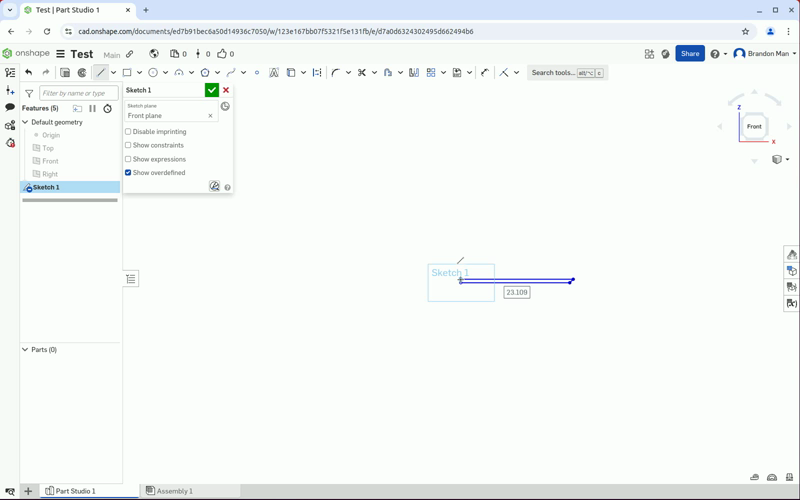
key_up(shift)
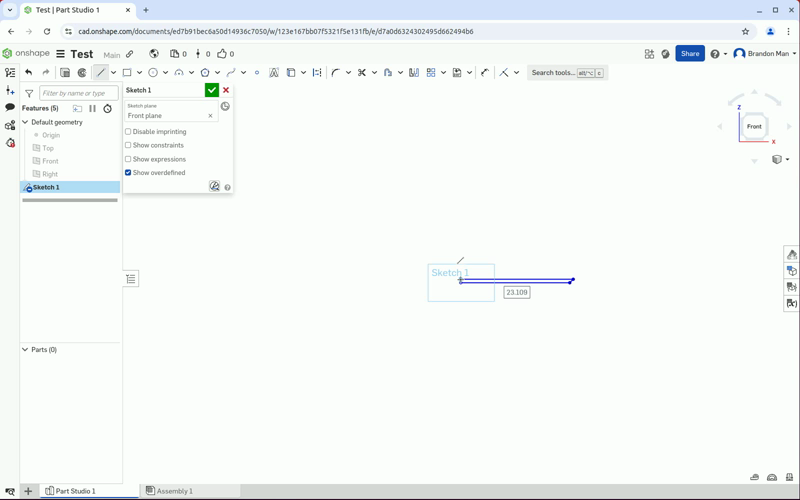
mouse_move(490, 279)
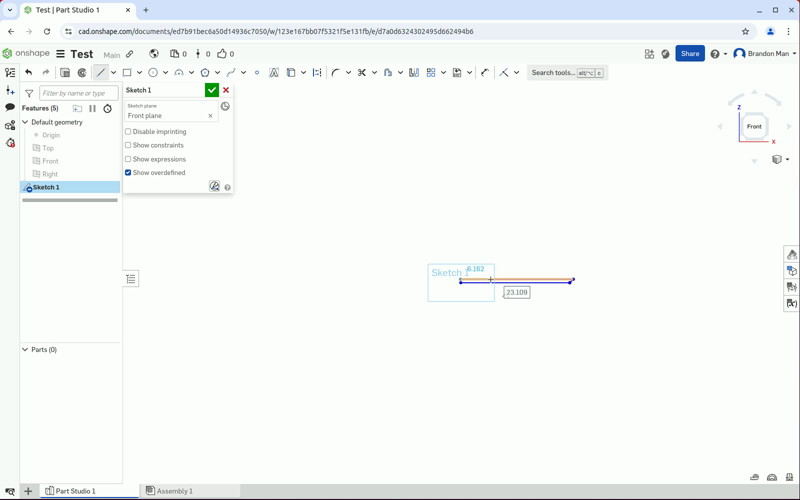
key_down(shift)
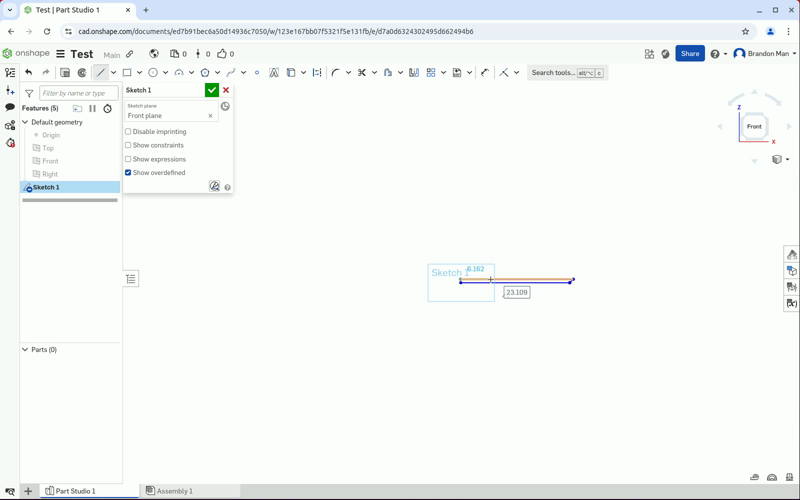
mouse_move(460, 282)
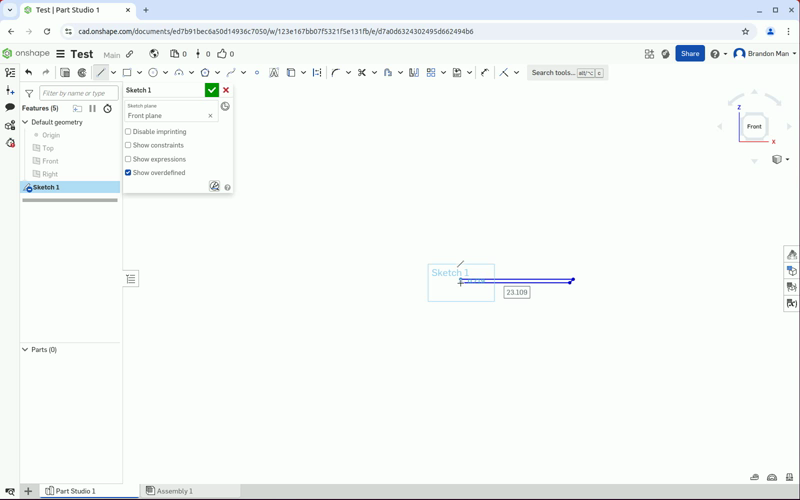
scroll(6)
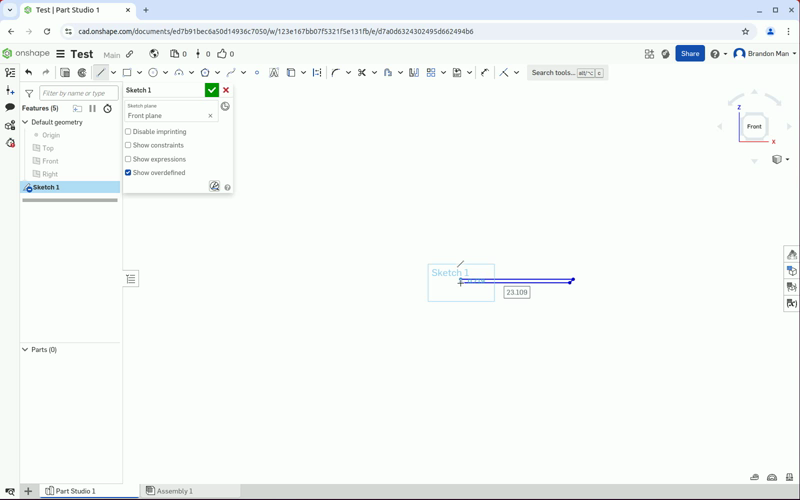
scroll(6)
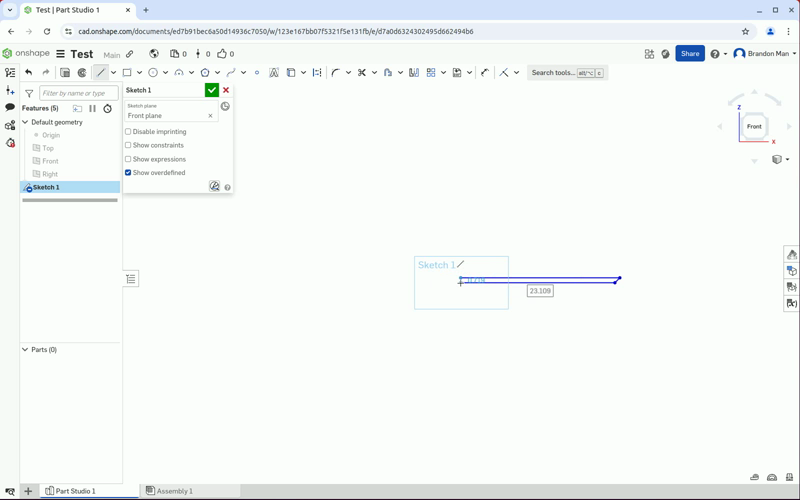
scroll(6)
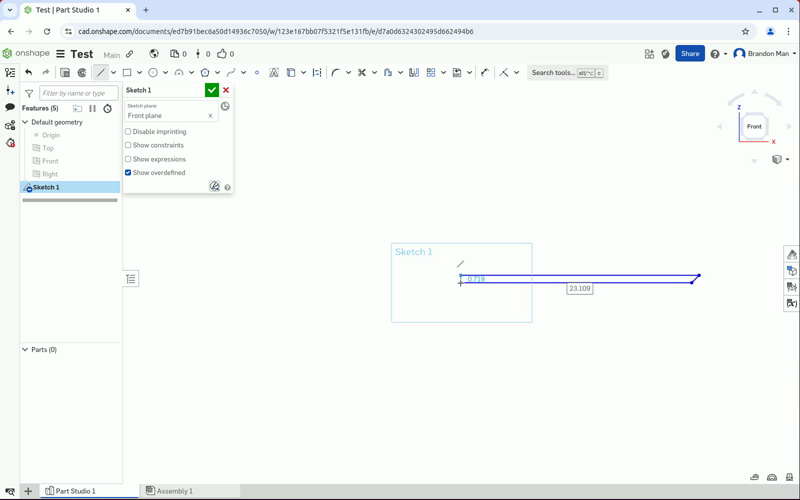
scroll(6)
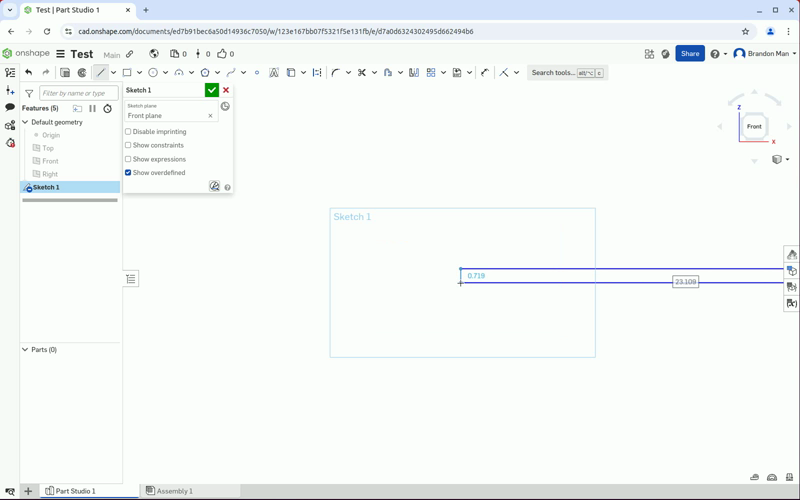
scroll(6)
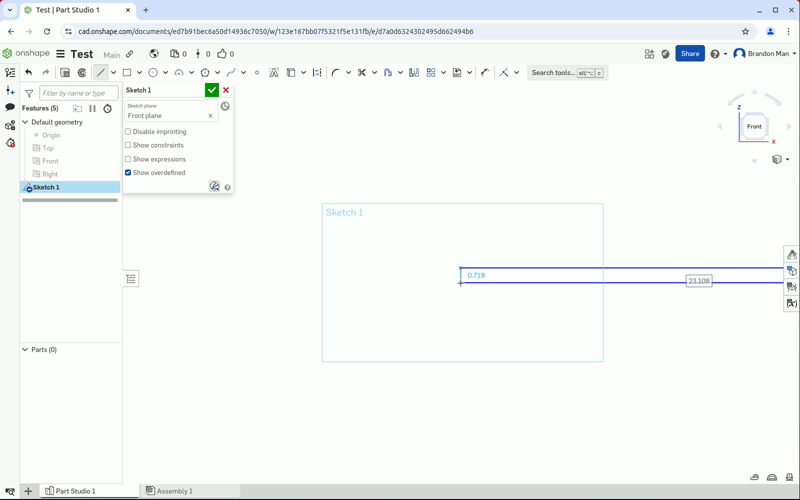
scroll(6)
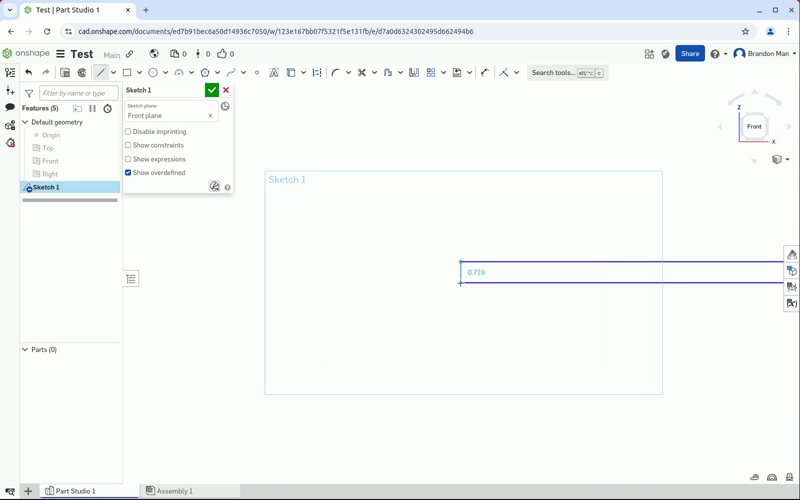
scroll(6)
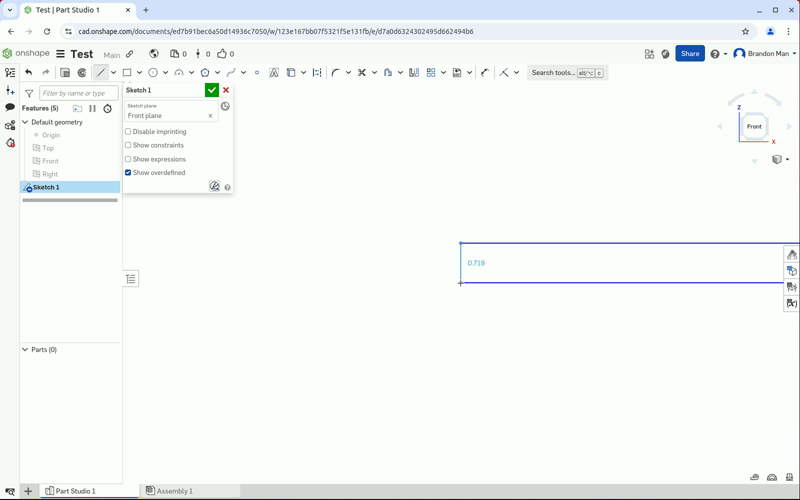
key_up(shift)
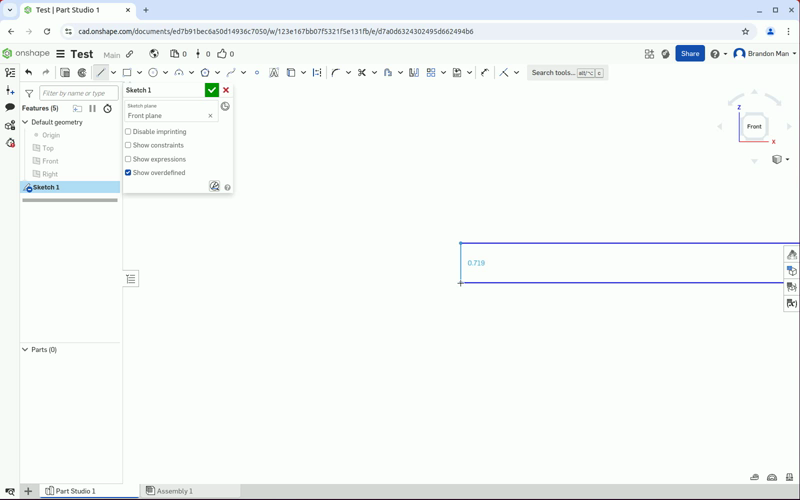
click(460, 282)
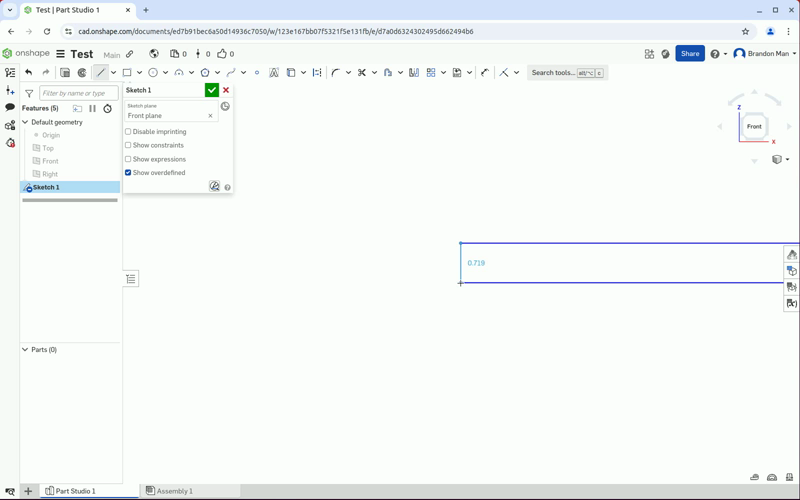
scroll(-6)
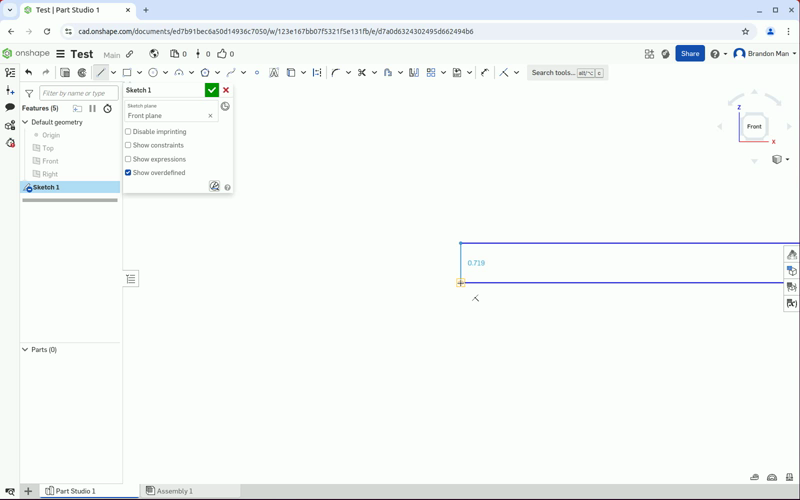
scroll(-6)
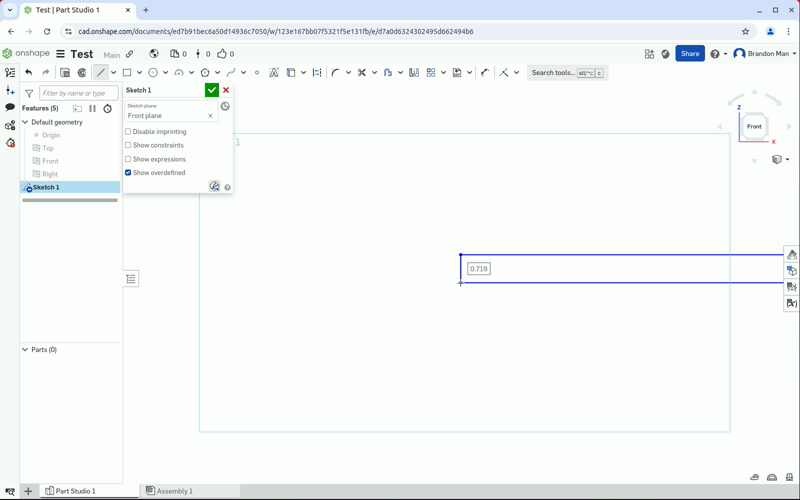
scroll(-6)
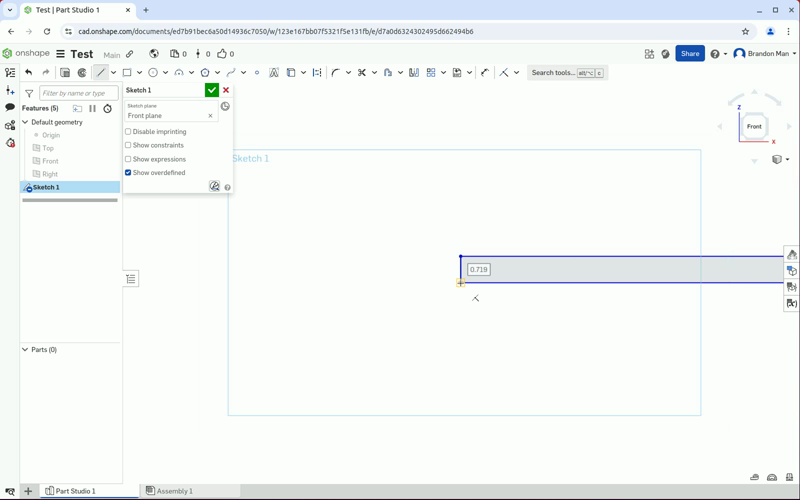
scroll(-6)
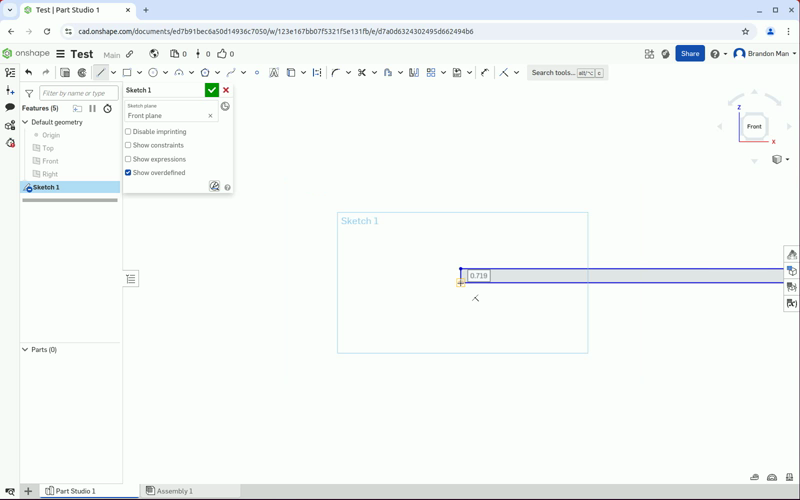
scroll(-6)
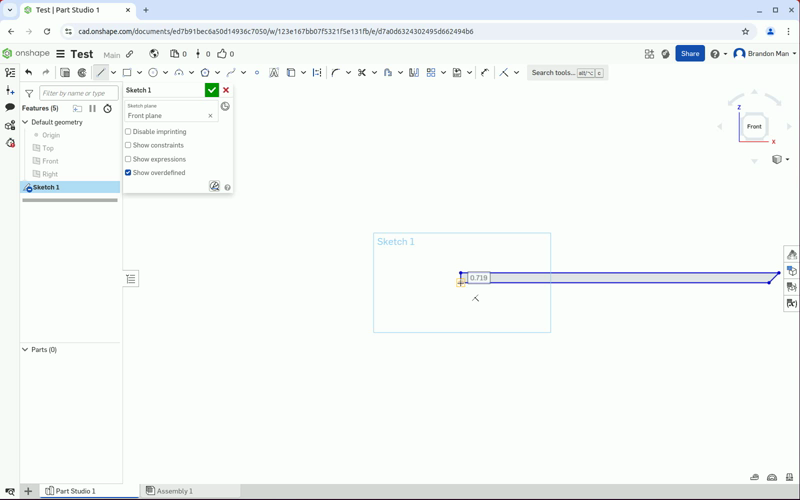
scroll(-6)
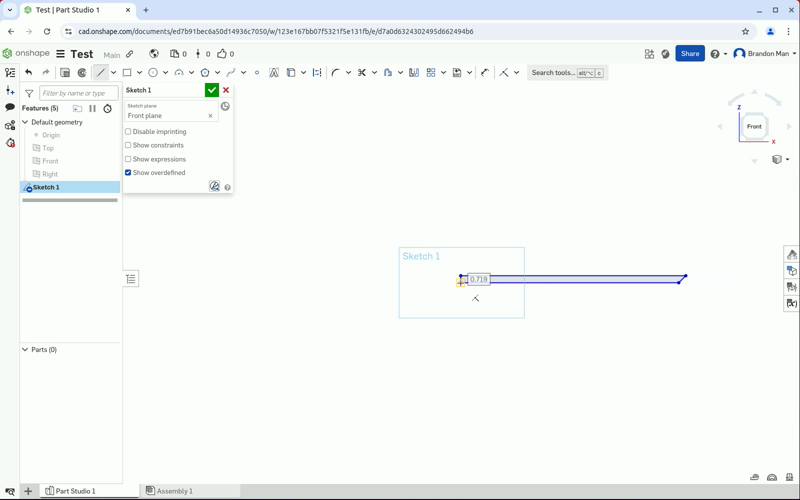
scroll(-6)
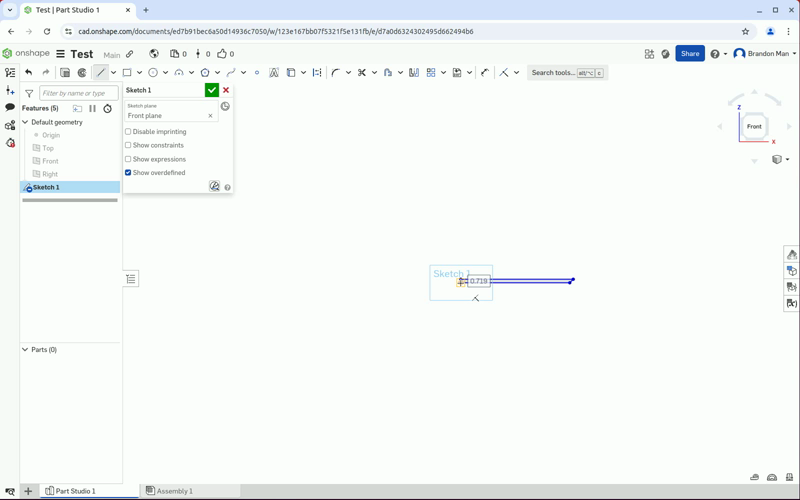
key(esc)
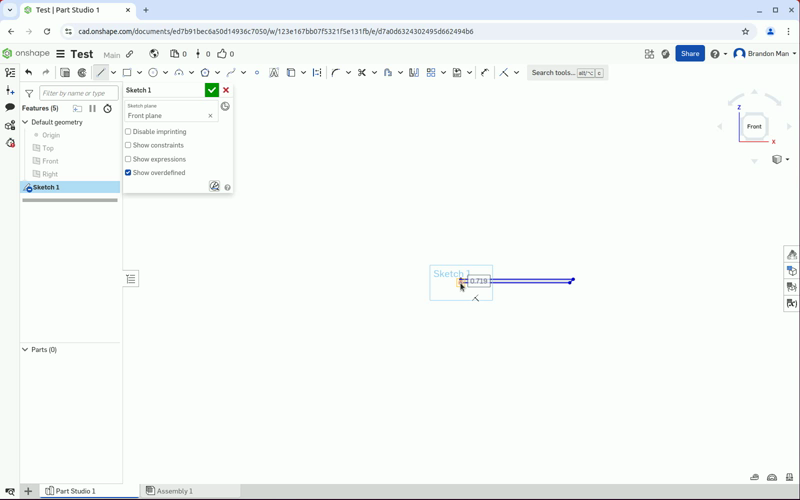
mouse_move(506, 280)
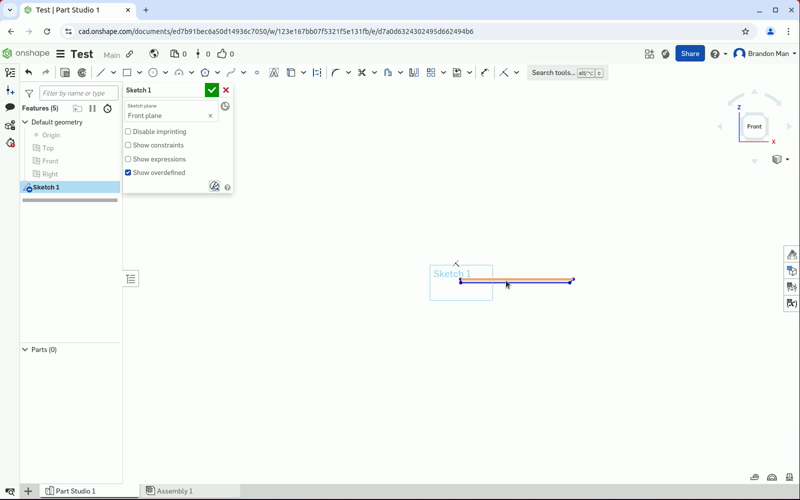
scroll(6)
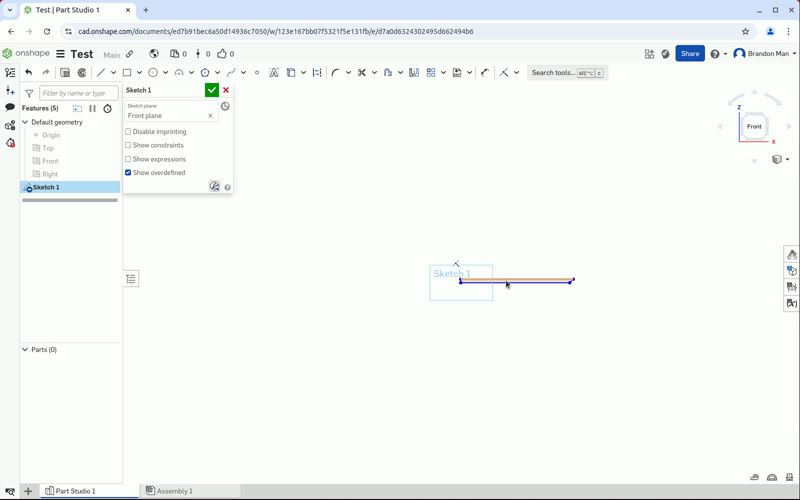
scroll(6)
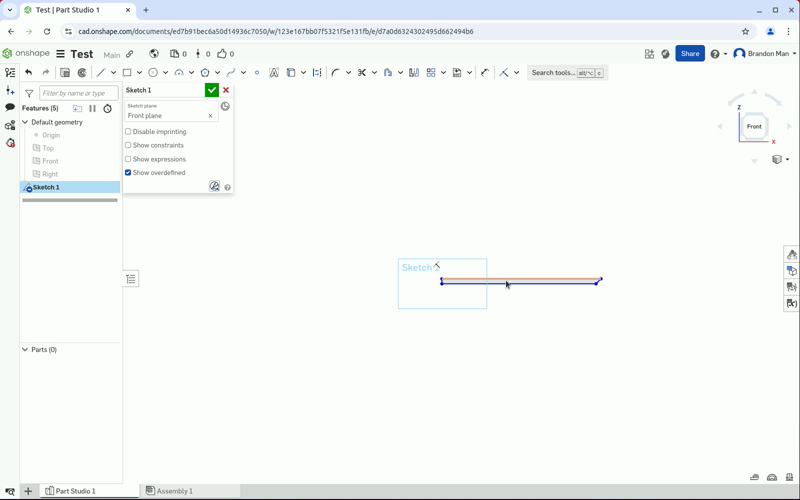
scroll(6)
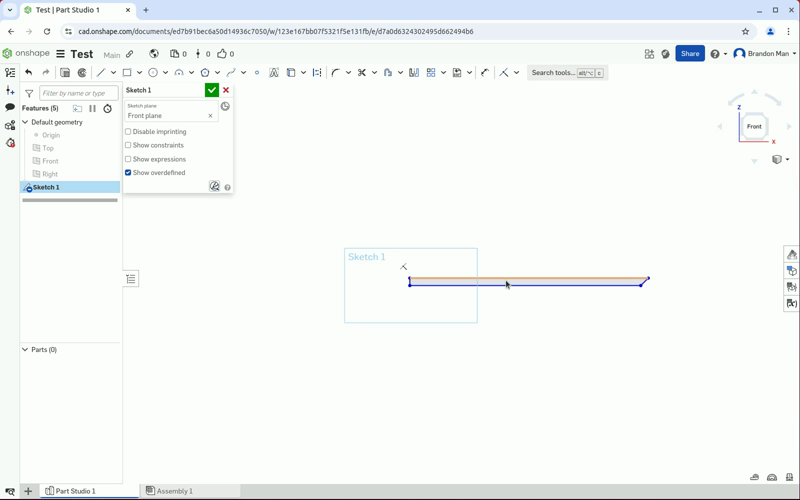
scroll(6)
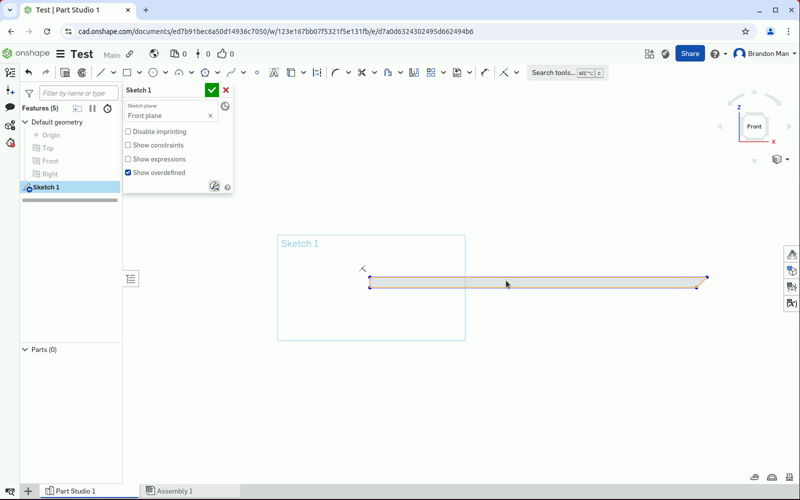
scroll(6)
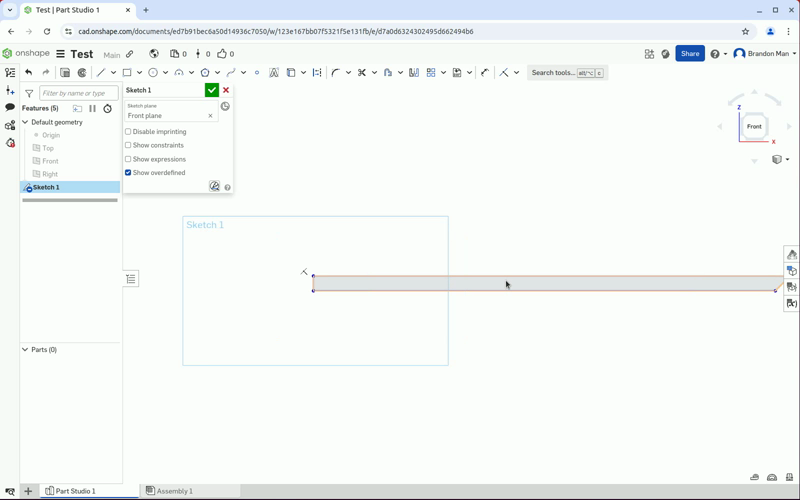
scroll(6)
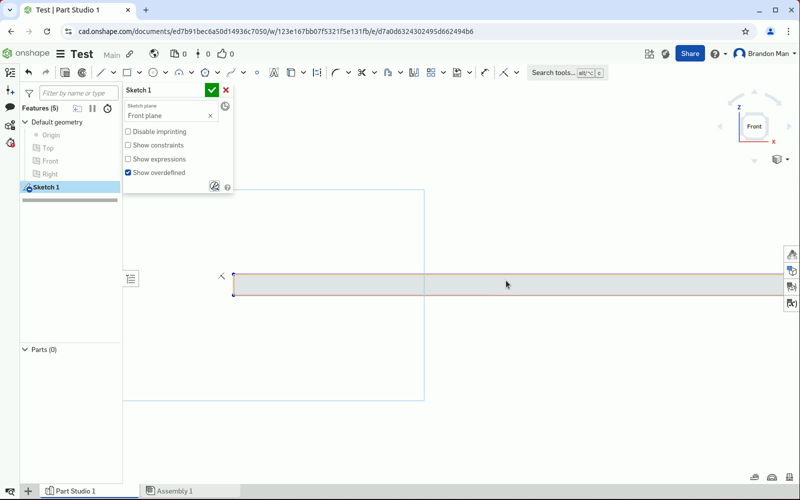
scroll(6)
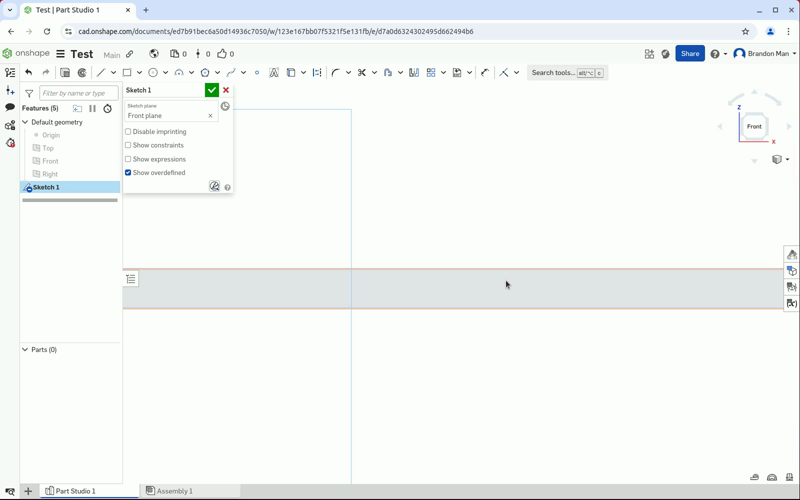
click(506, 280)
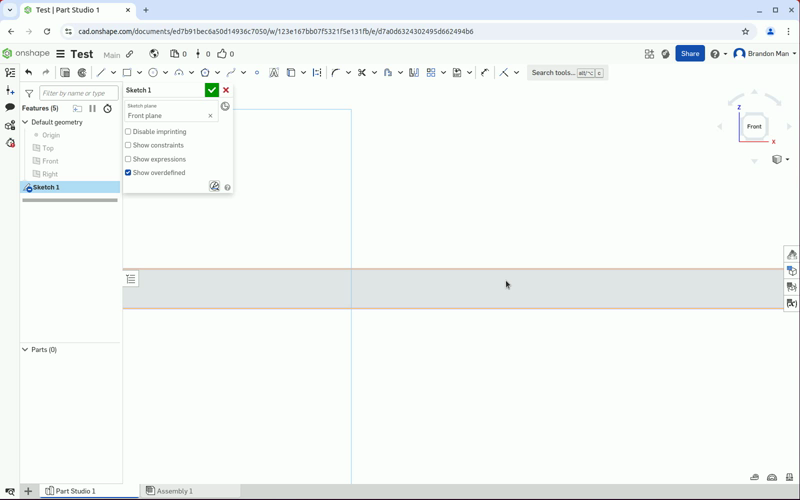
scroll(-6)
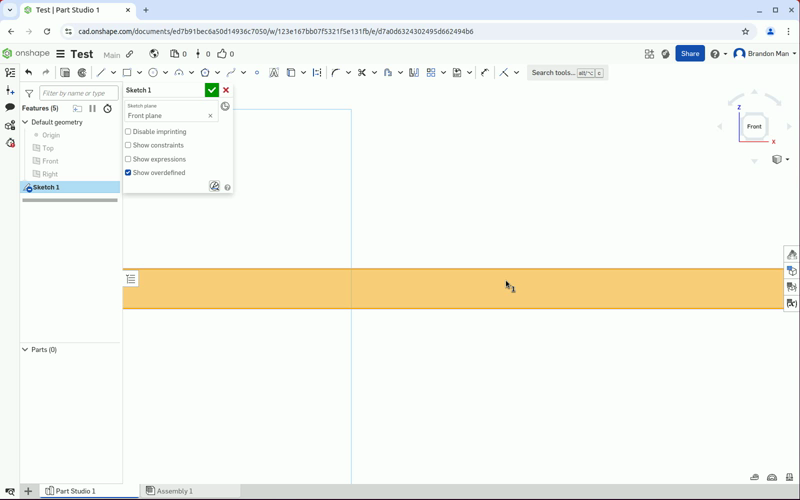
scroll(-6)
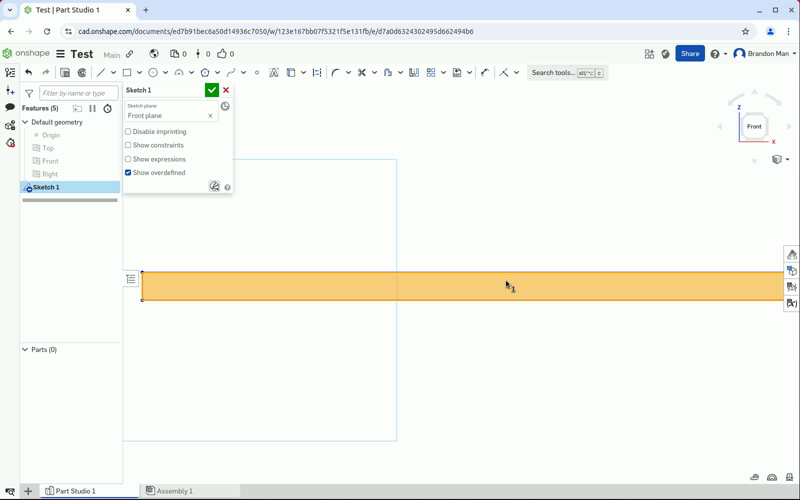
scroll(-6)
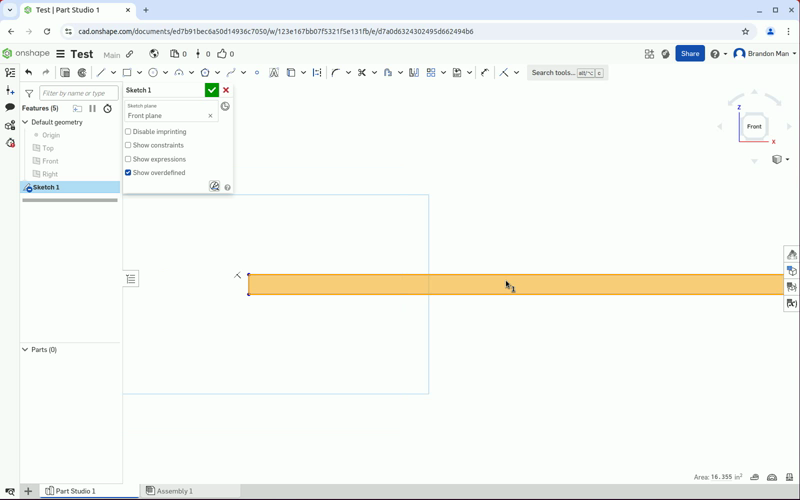
scroll(-6)
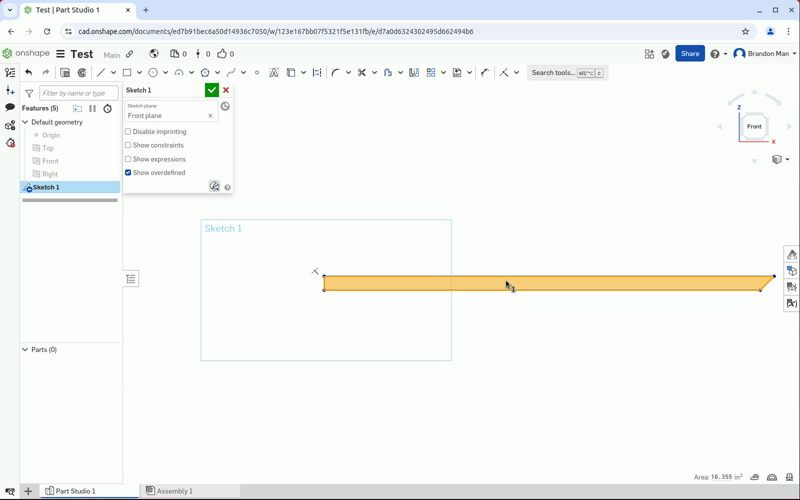
scroll(-6)
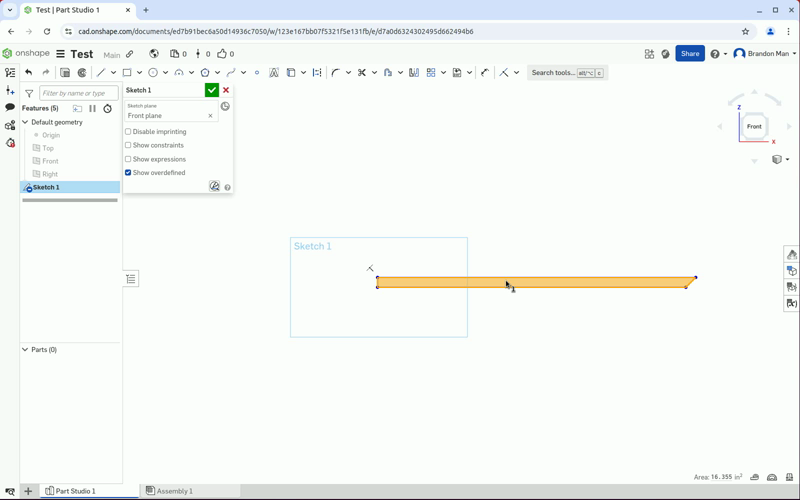
scroll(-6)
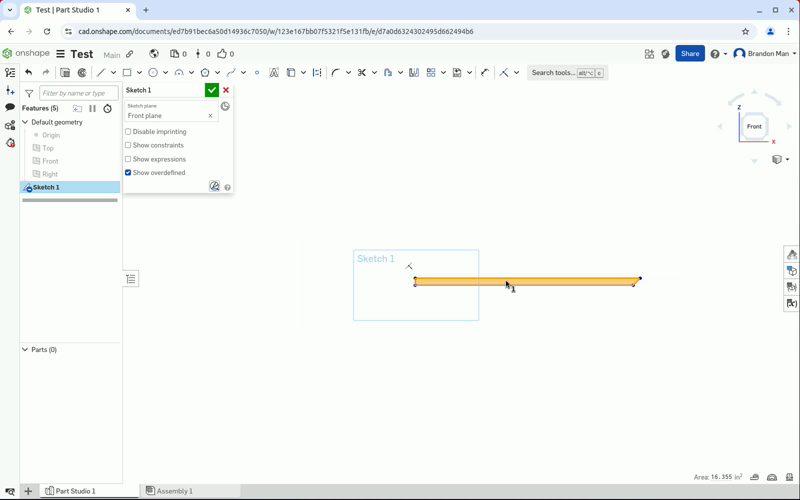
scroll(-6)
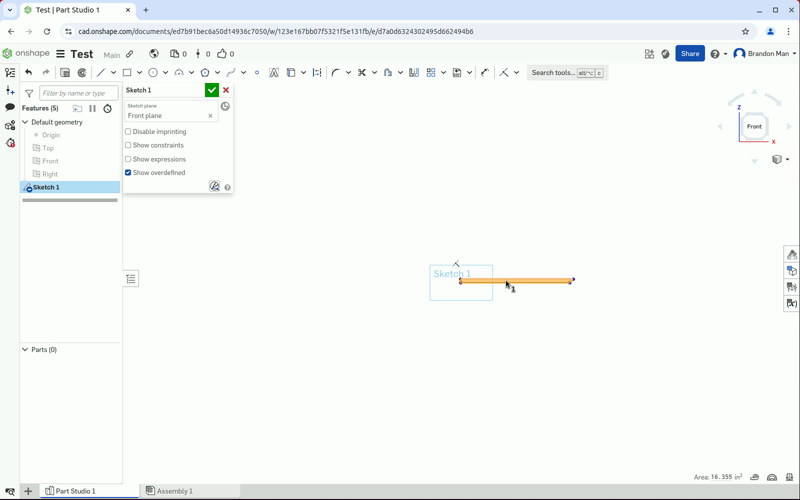
mouse_move(73, 352)
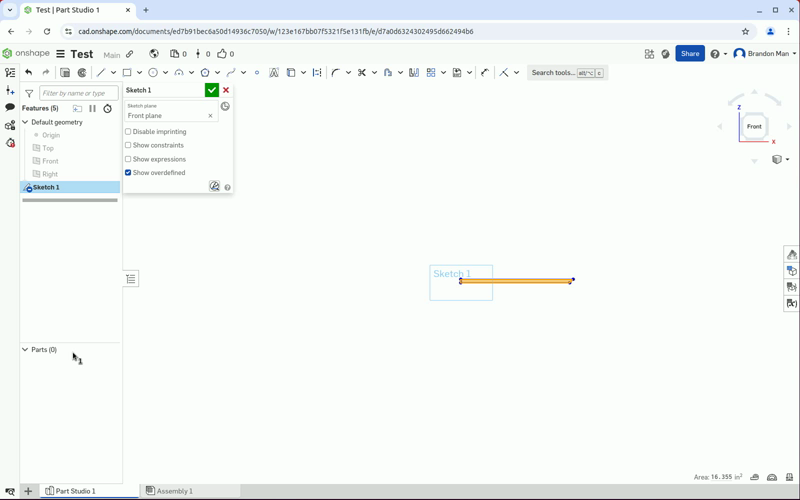
key(shift+y)
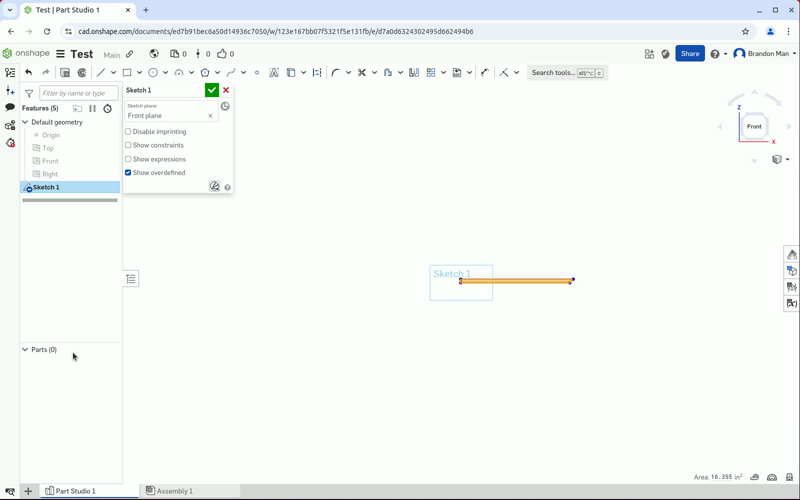
key(shift+e)
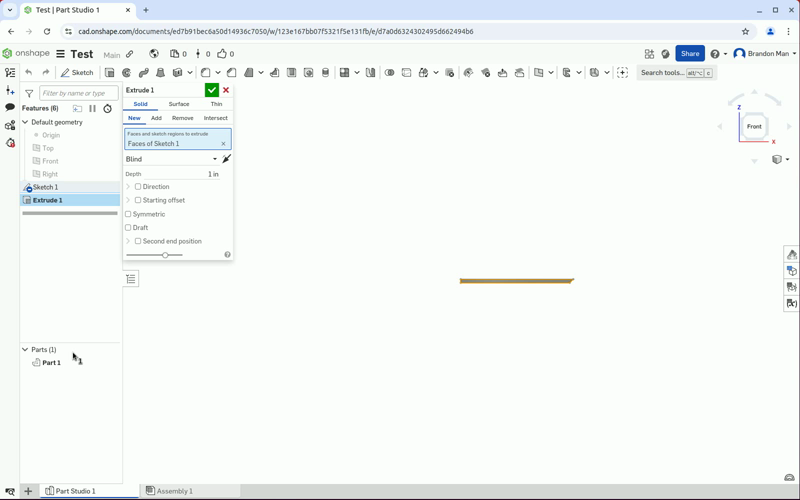
mouse_move(143, 106)
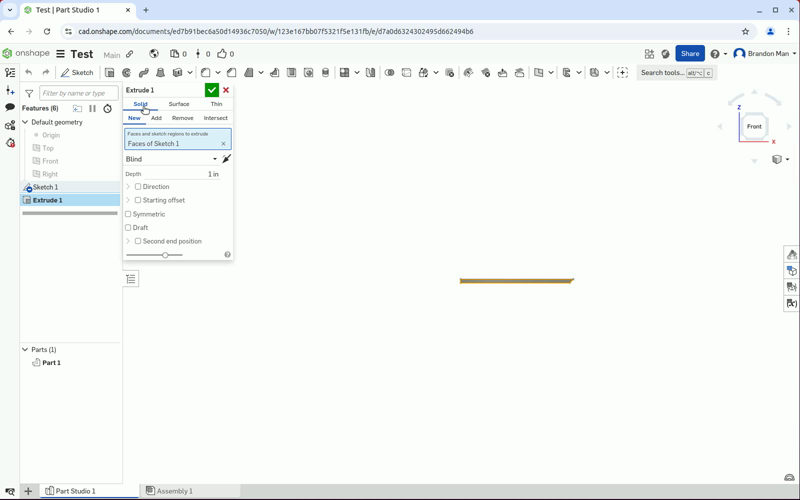
click(143, 106)
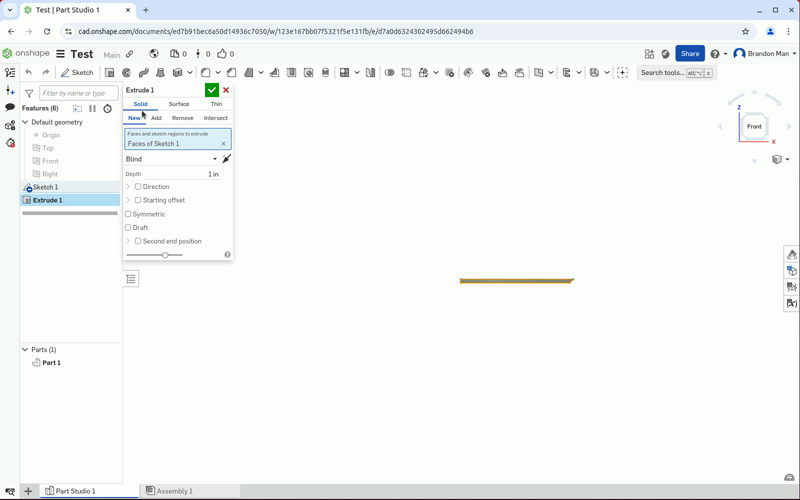
mouse_move(137, 120)
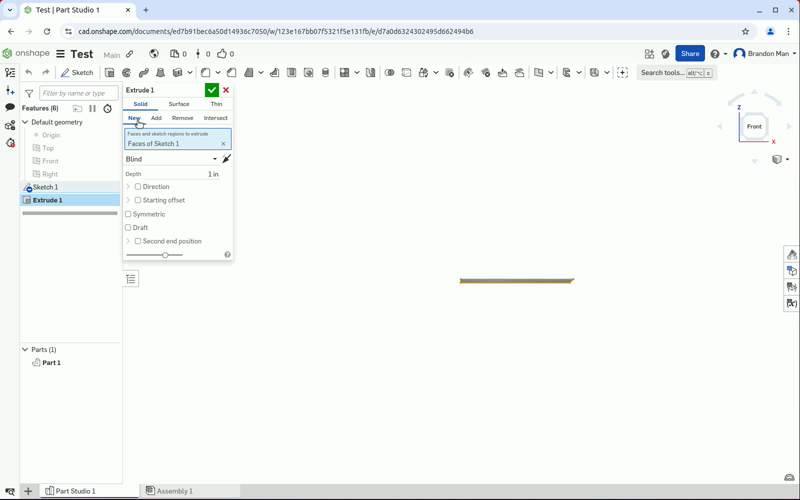
click(137, 120)
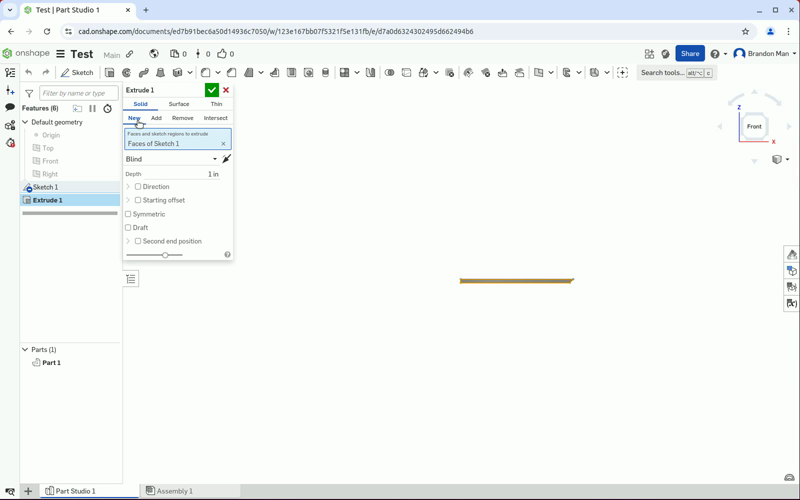
key(tab, 4)
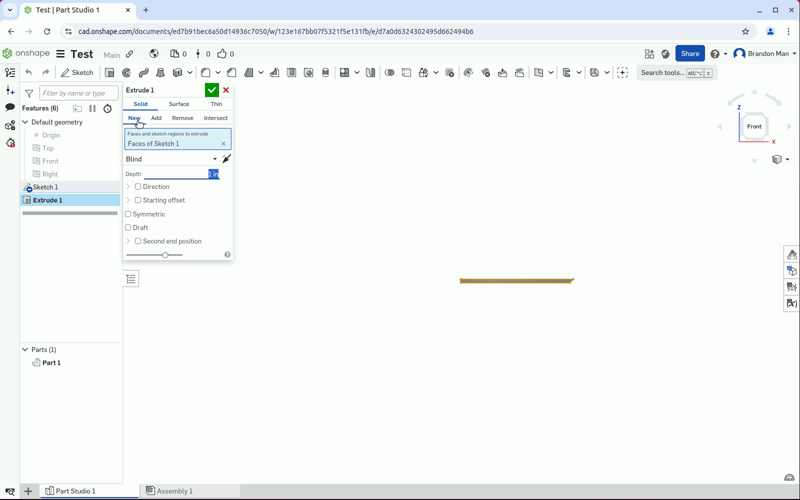
text(6.018)
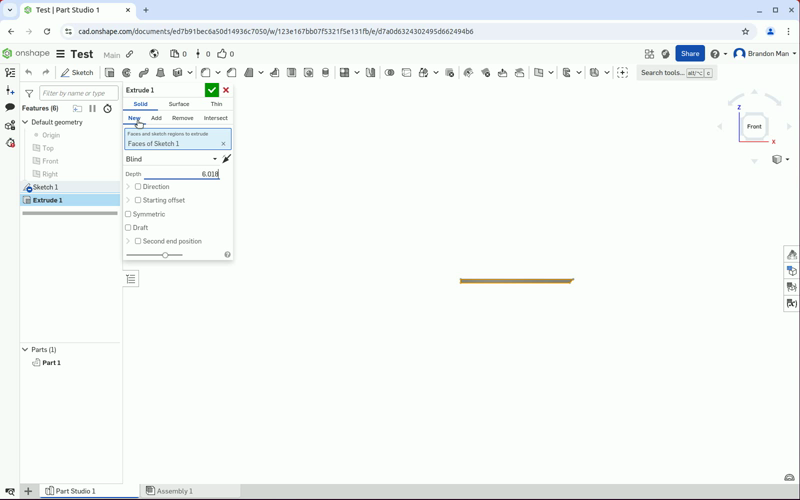
key(enter)
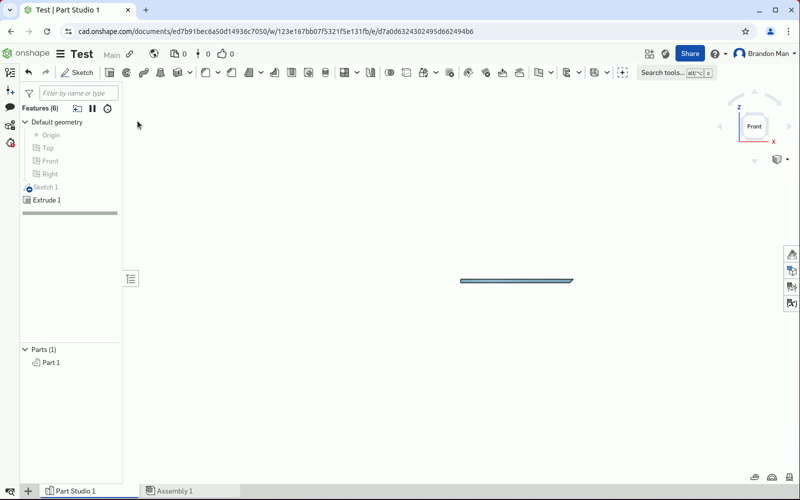
key(shift+h)
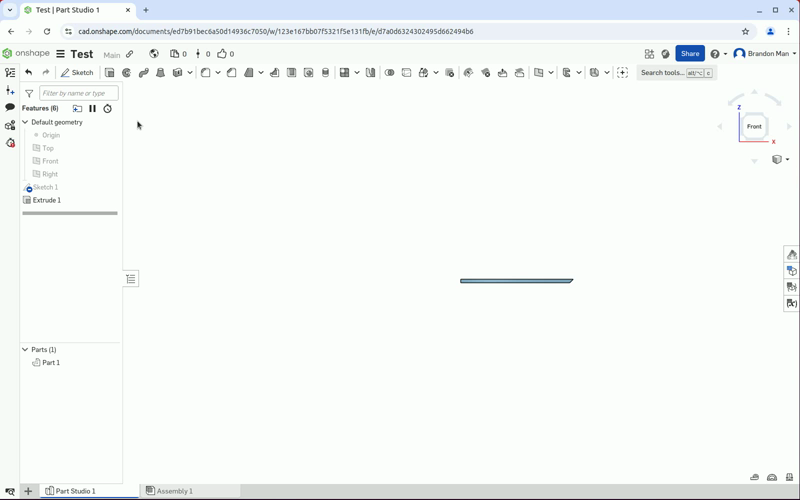
key(shift+h)
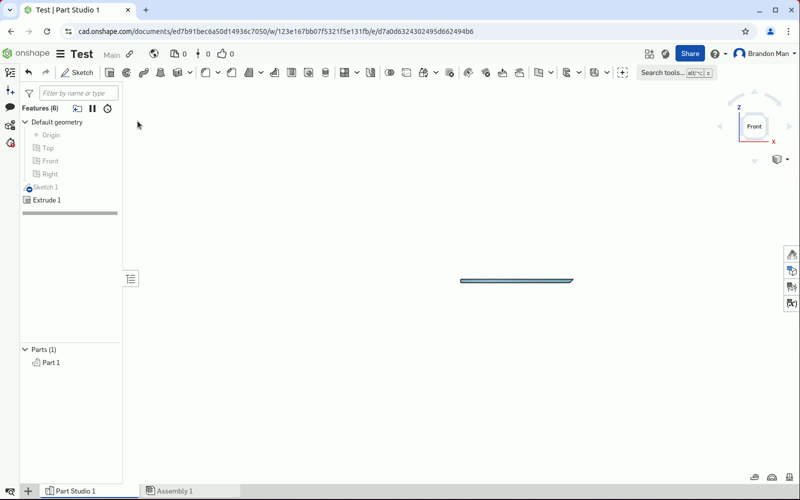
mouse_move(73, 189)
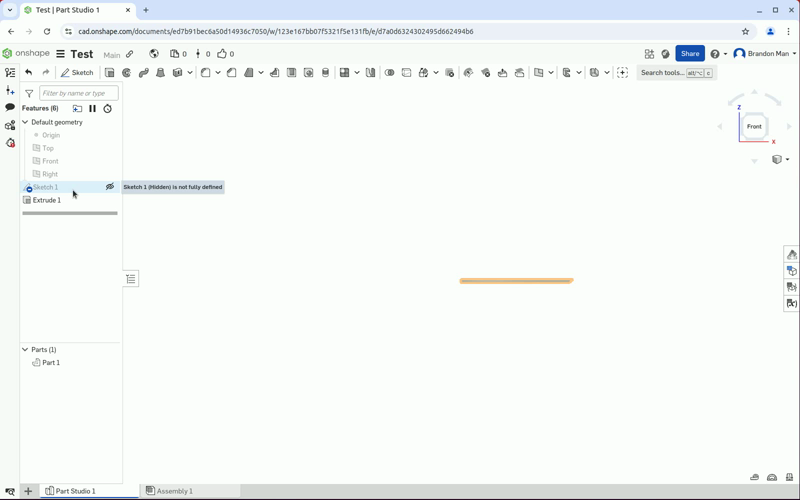
click(73, 189)
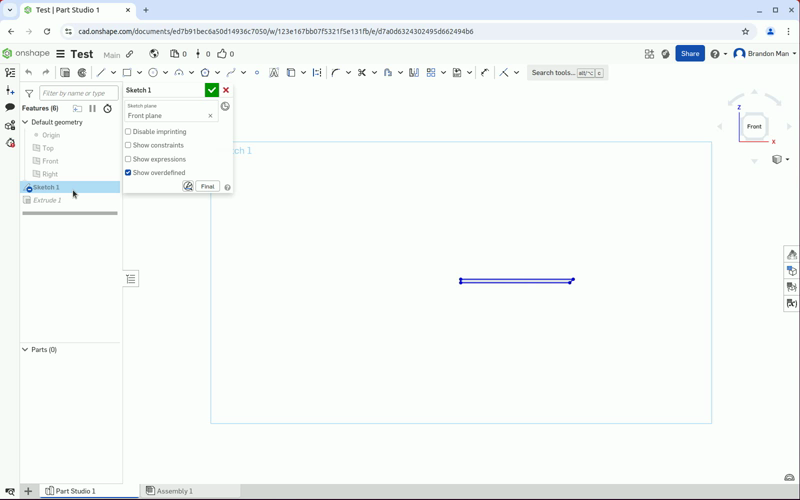
mouse_move(229, 92)
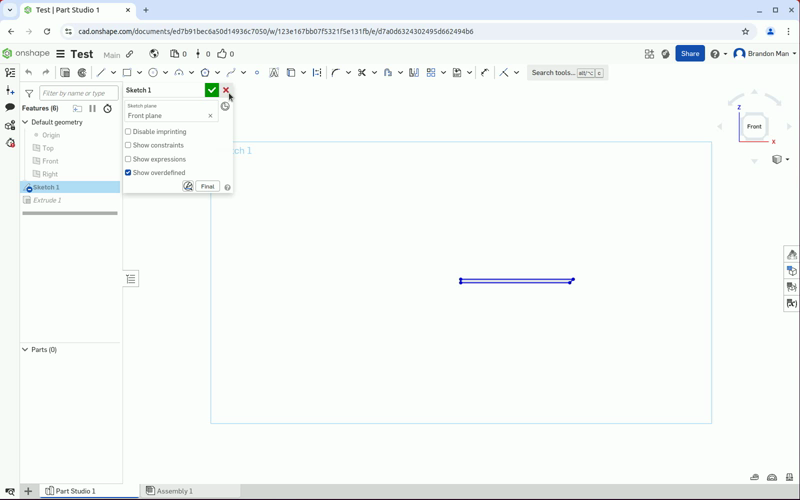
click(229, 92)
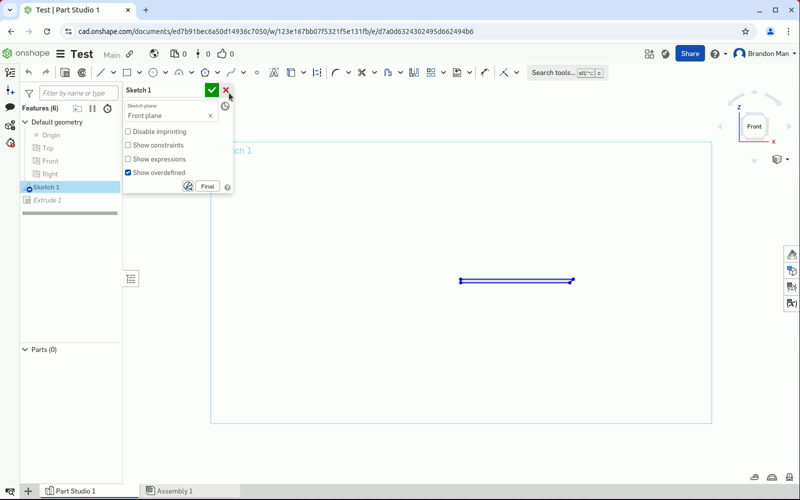
key(shift+s)
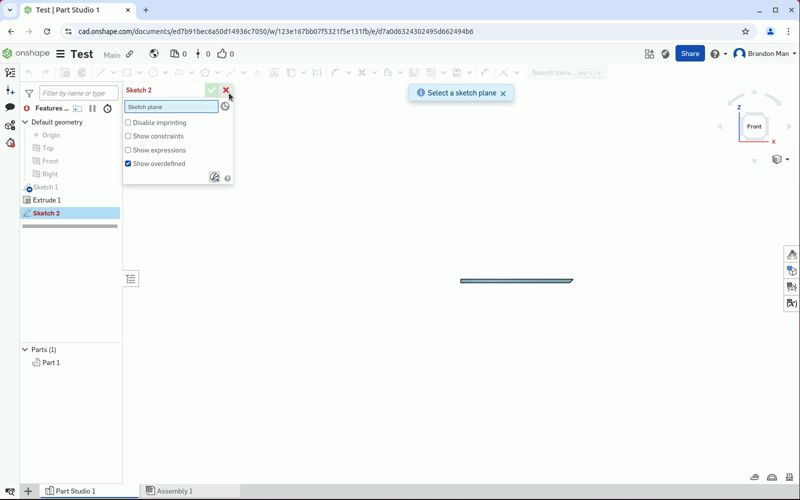
mouse_move(73, 163)
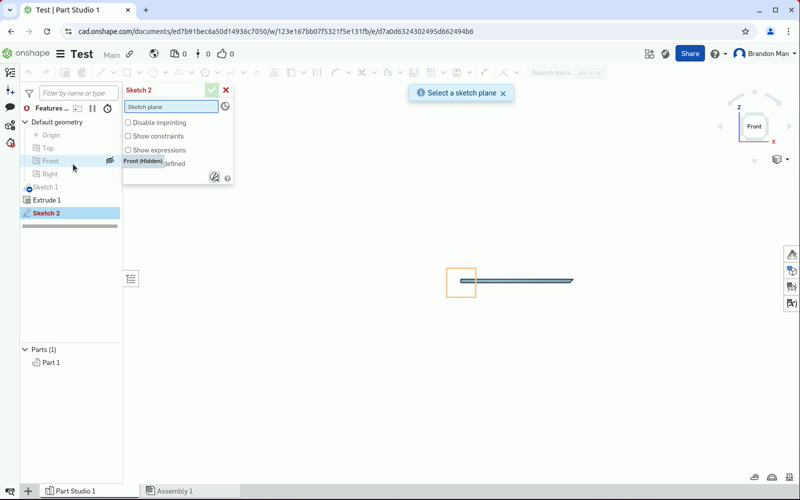
click(73, 163)
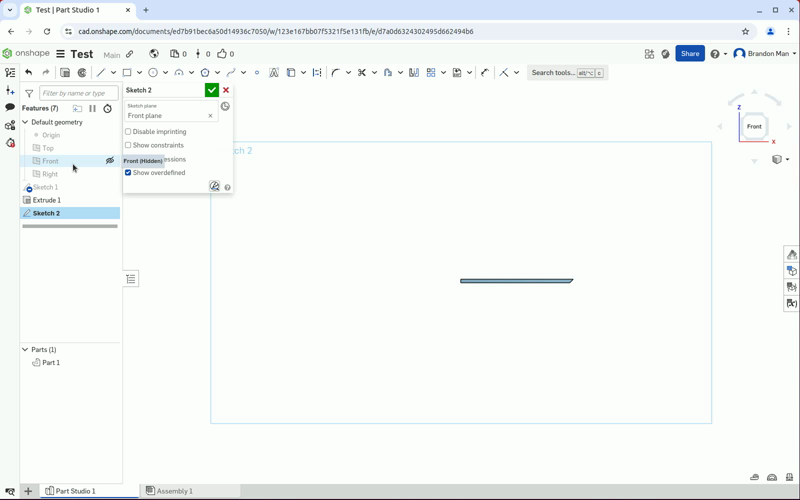
mouse_move(73, 352)
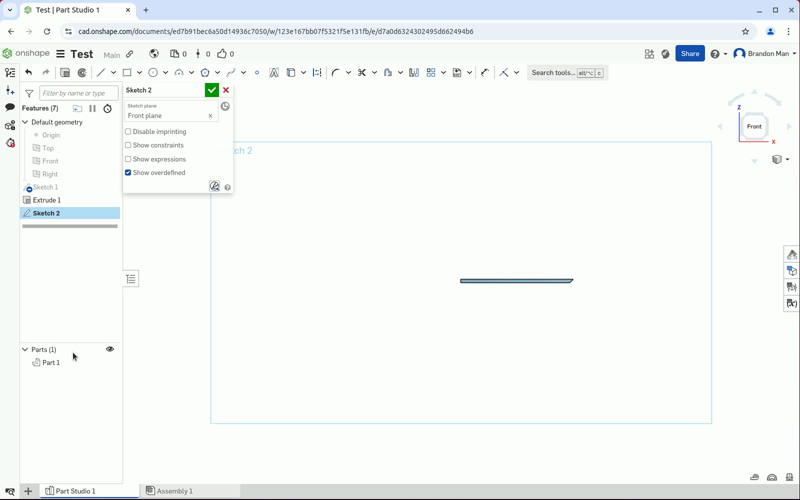
key(y)
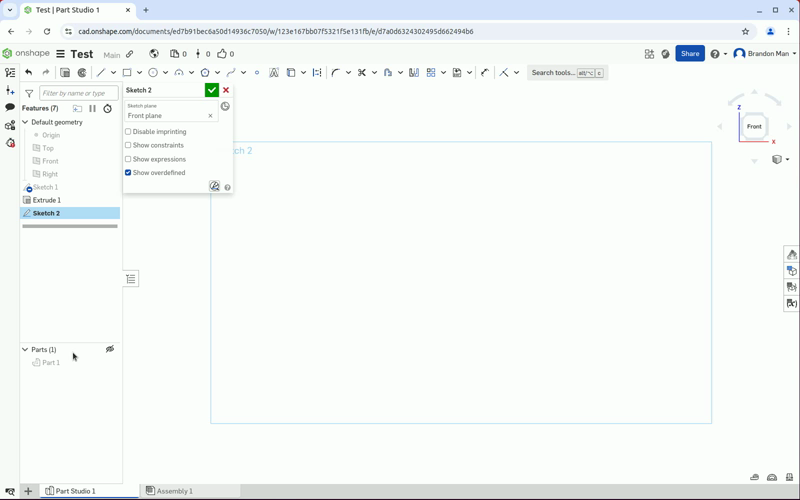
key(l)
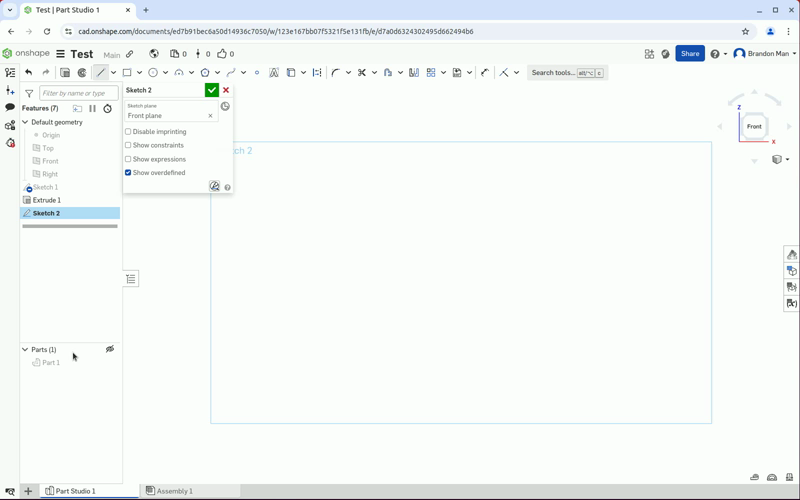
key_down(shift)
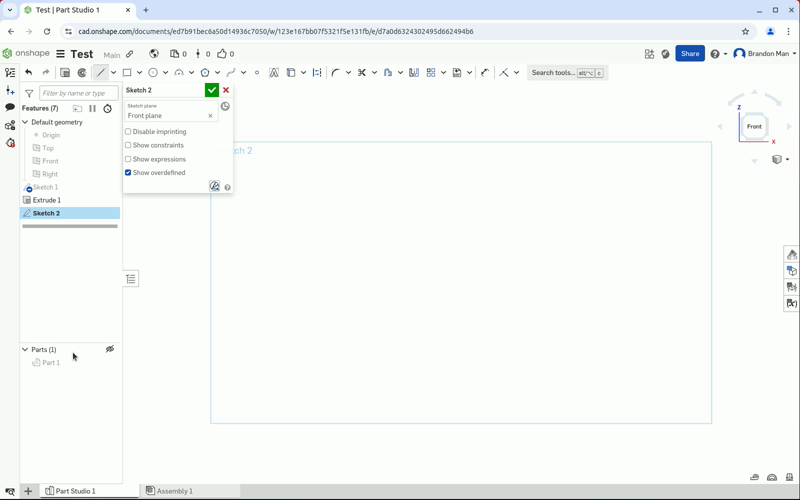
mouse_move(348, 279)
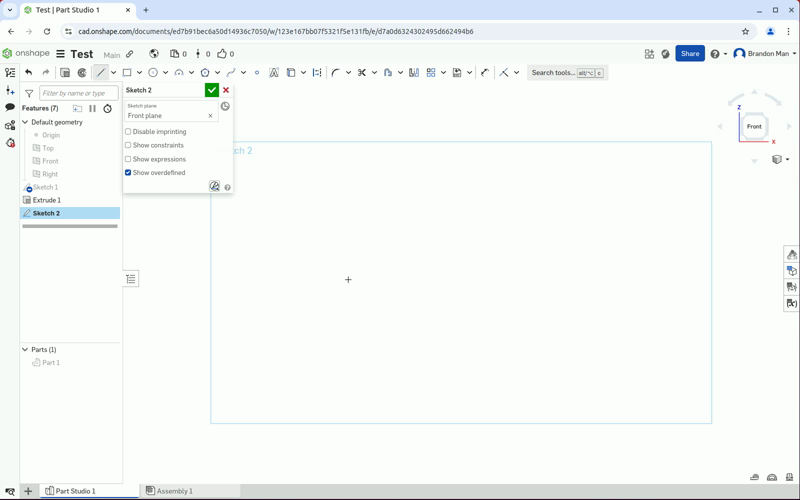
click(348, 279)
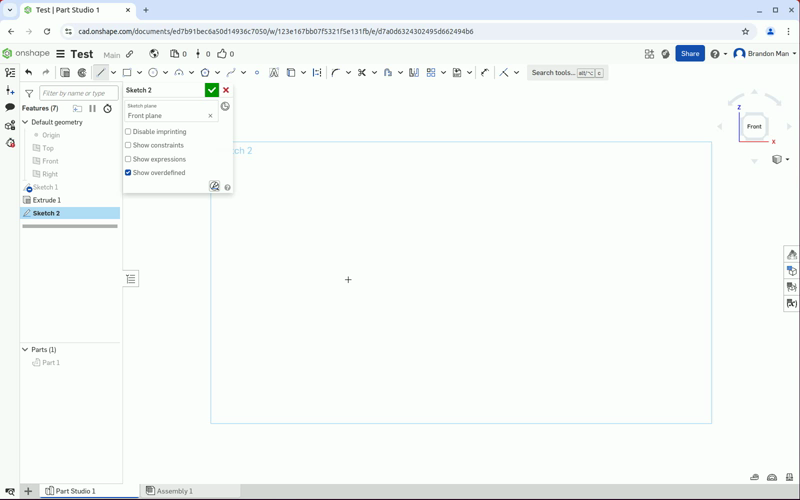
key_up(shift)
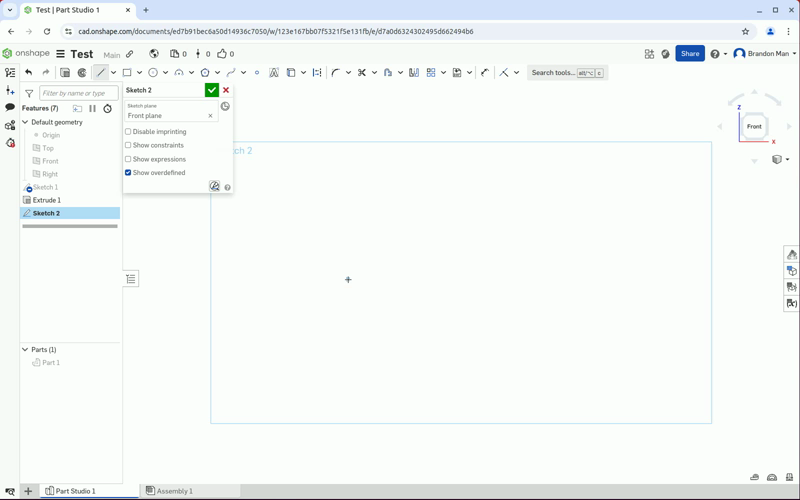
key_down(shift)
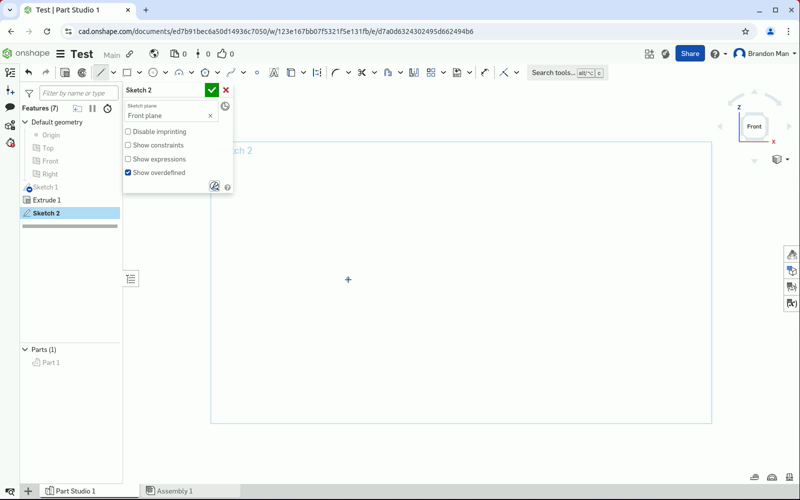
mouse_move(378, 279)
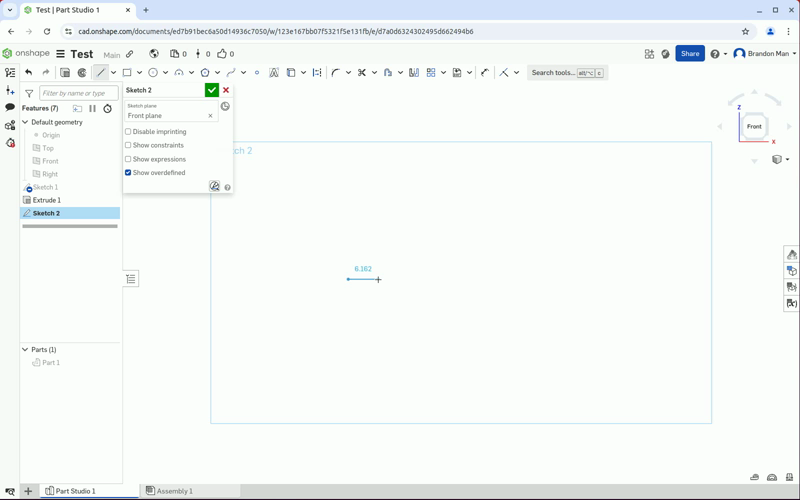
mouse_move(351, 282)
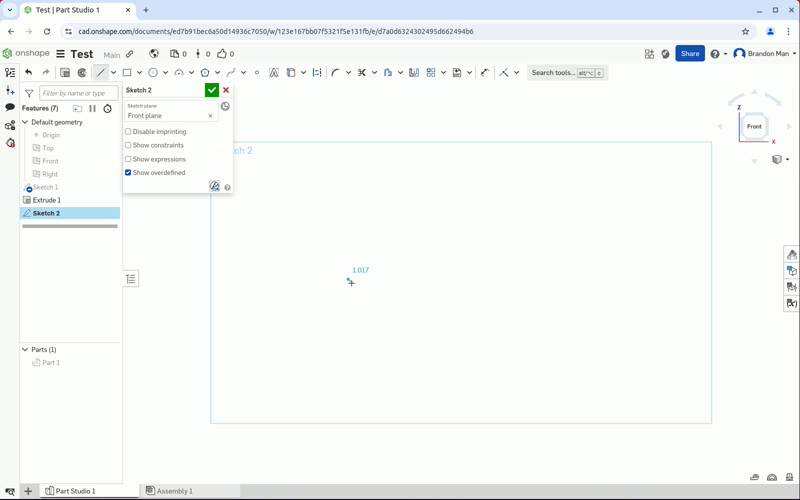
scroll(6)
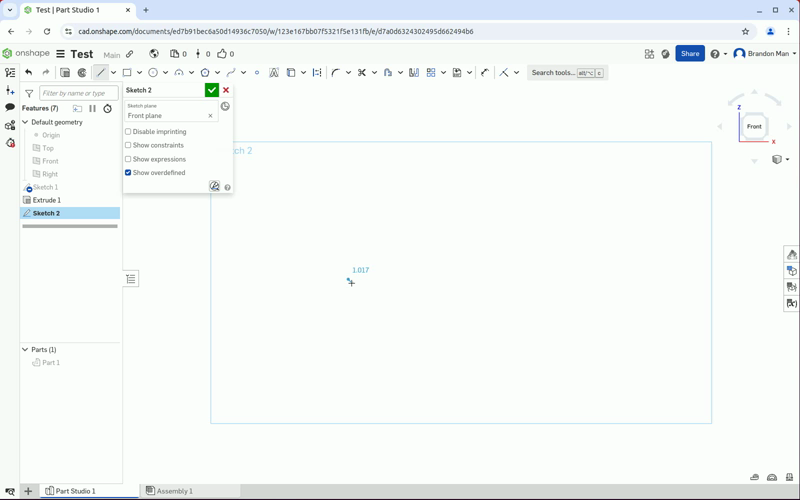
scroll(6)
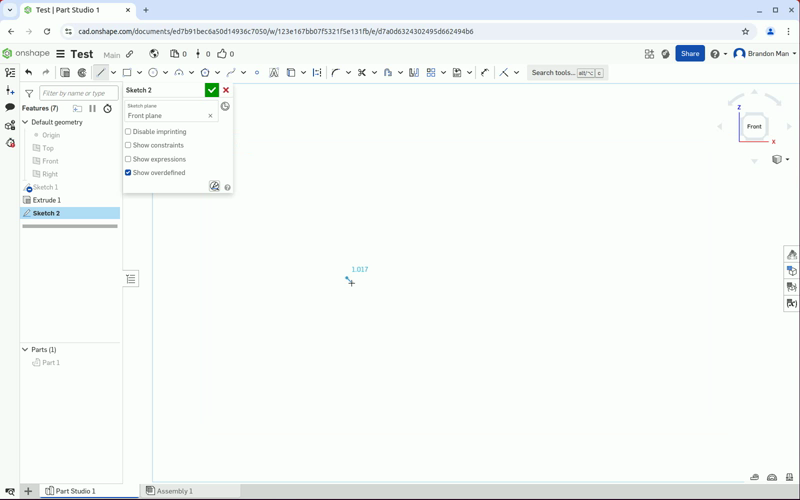
scroll(6)
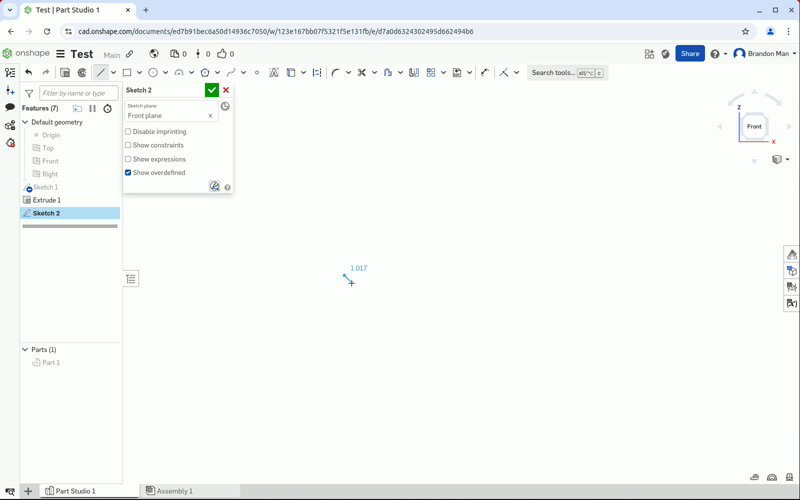
scroll(6)
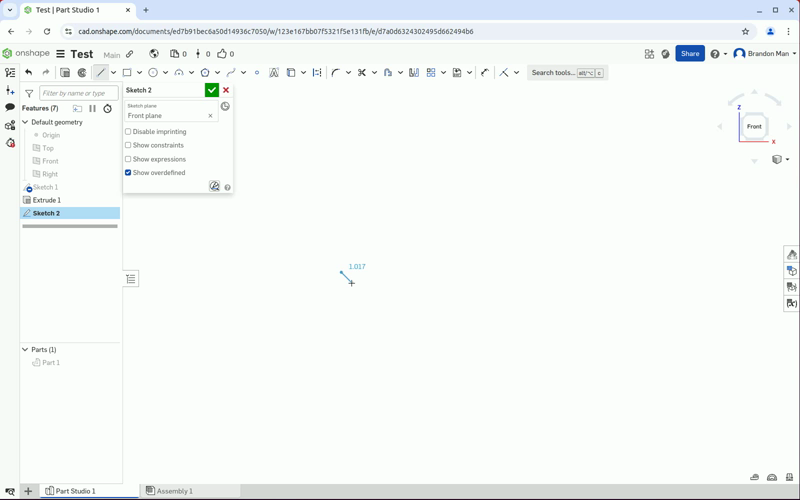
scroll(6)
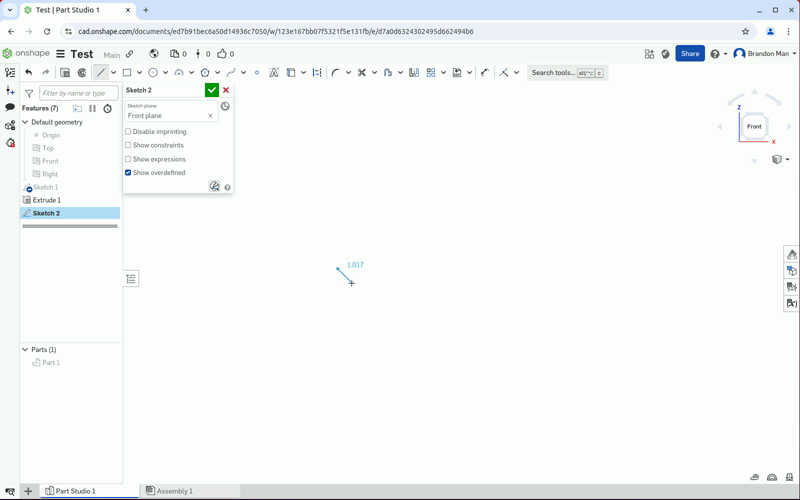
scroll(6)
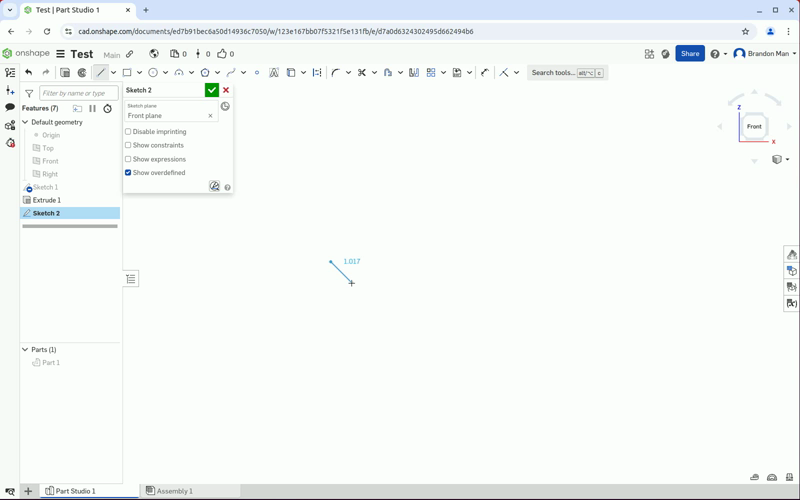
scroll(6)
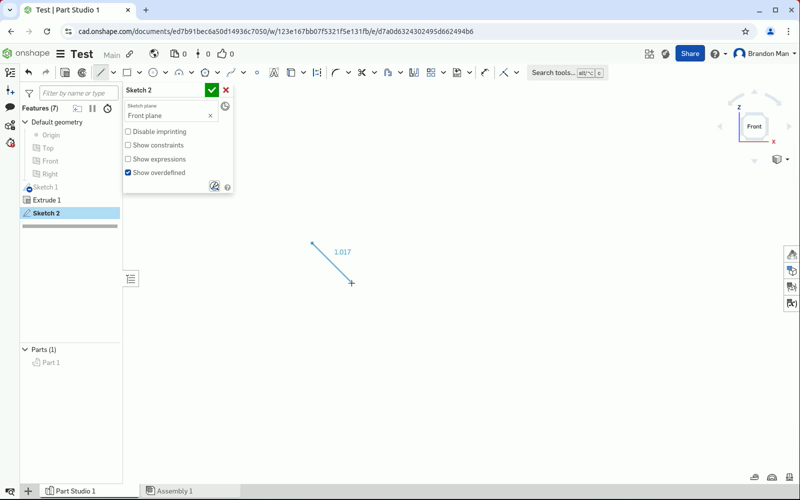
click(351, 282)
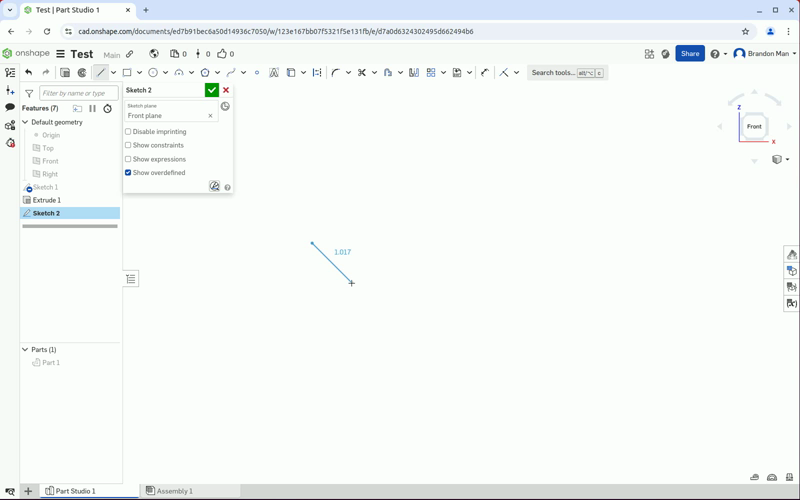
scroll(-6)
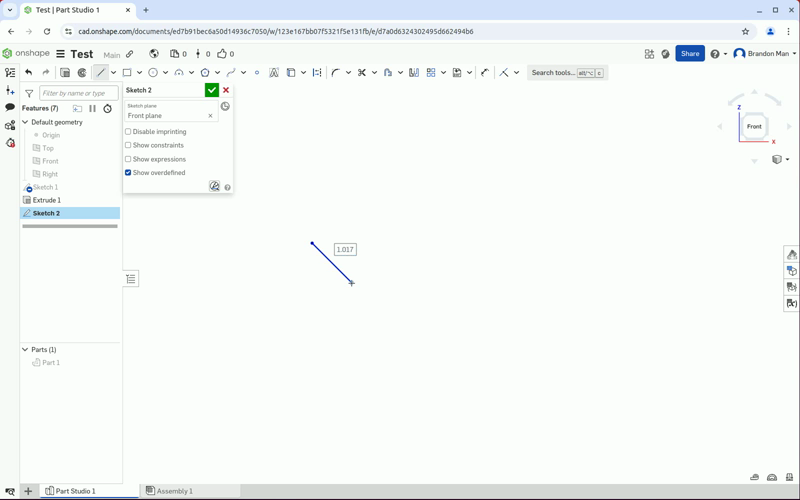
scroll(-6)
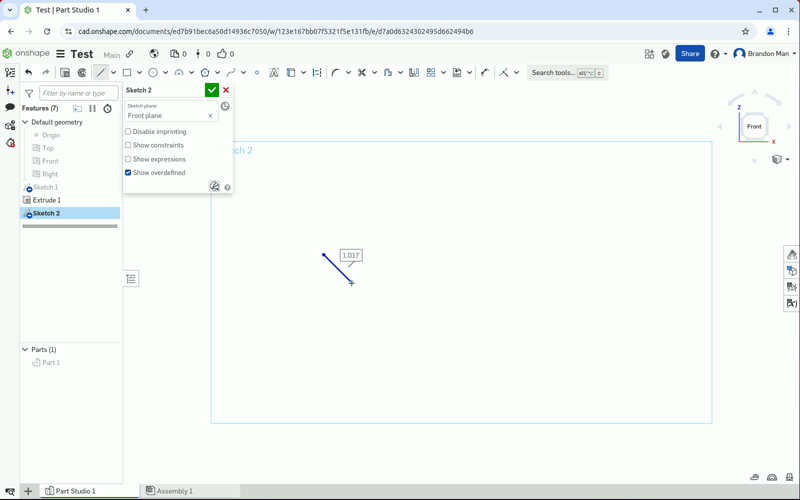
scroll(-6)
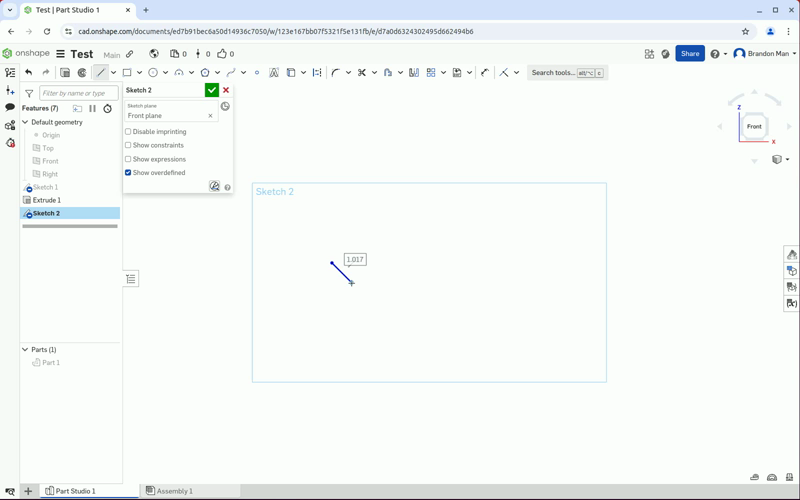
scroll(-6)
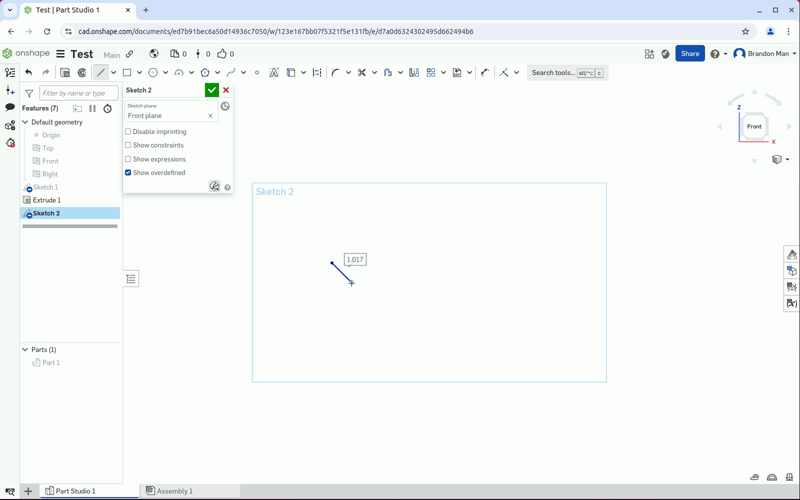
scroll(-6)
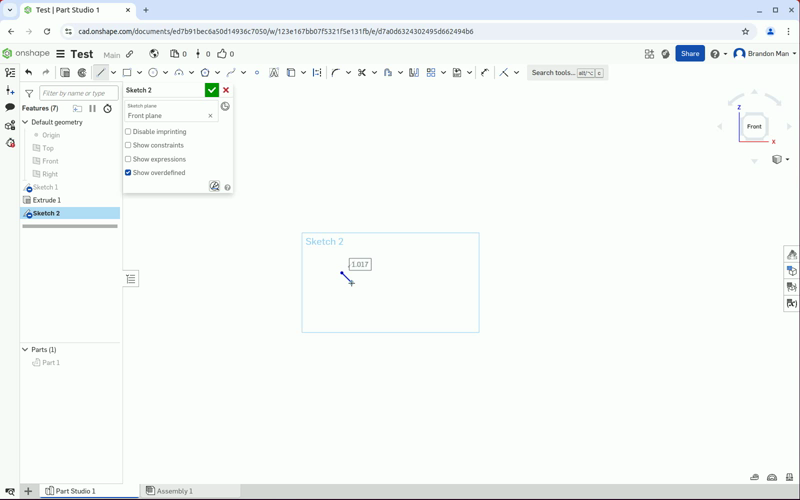
scroll(-6)
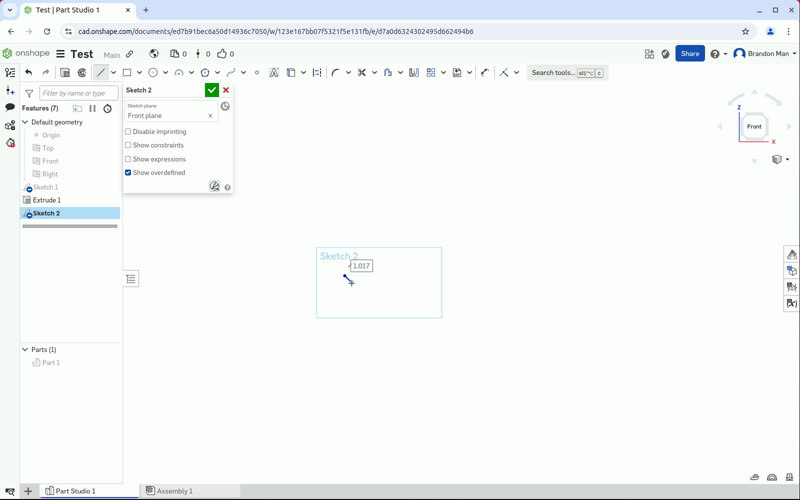
scroll(-6)
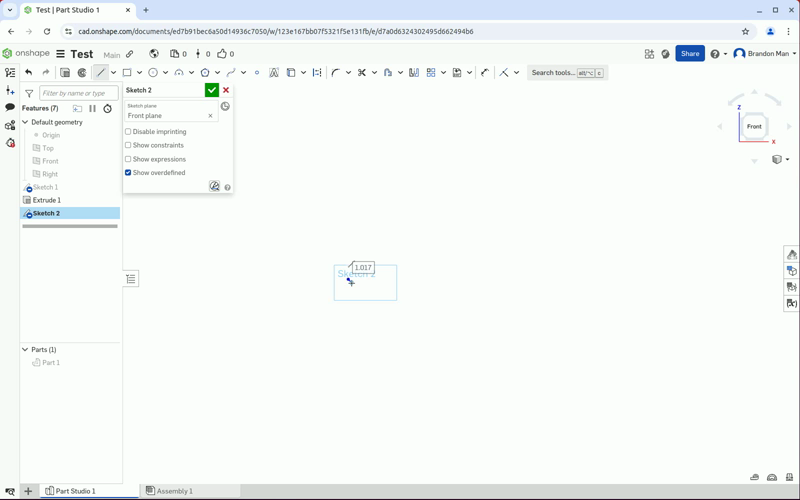
key_up(shift)
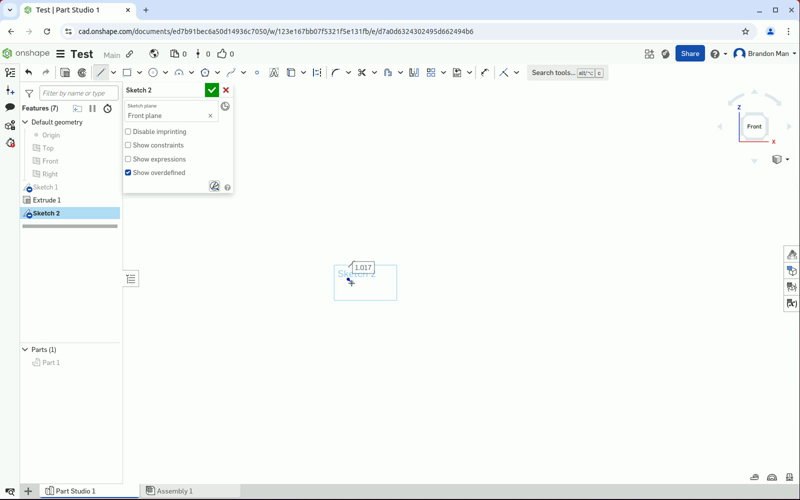
key_down(shift)
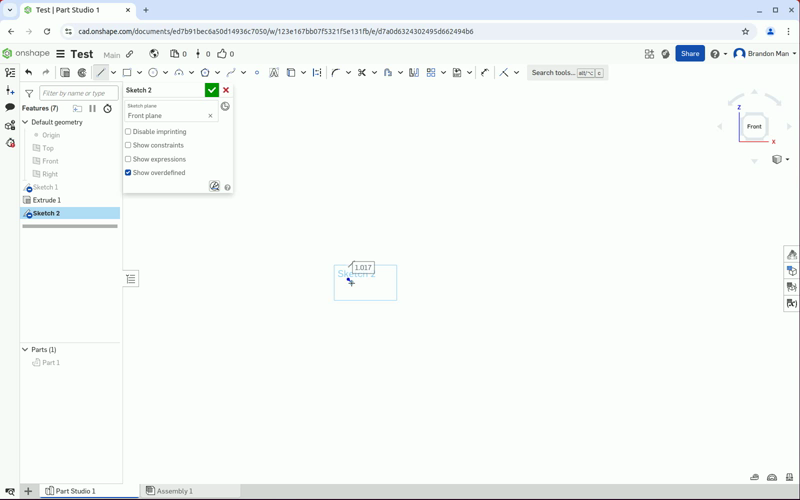
mouse_move(460, 282)
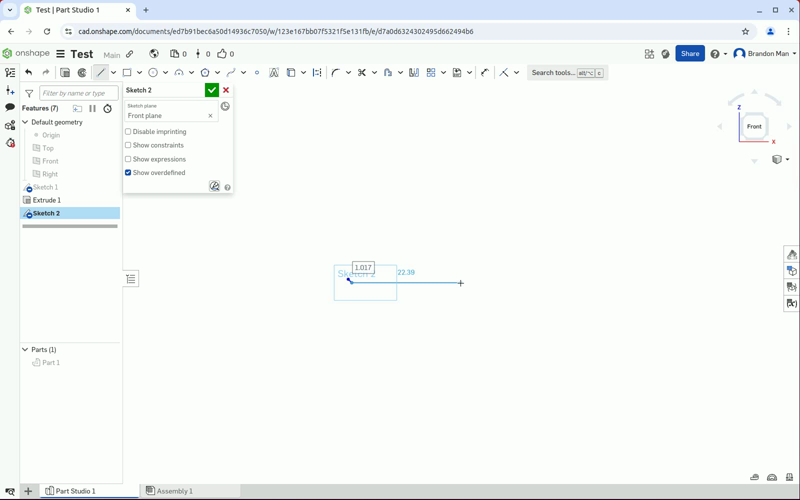
click(460, 282)
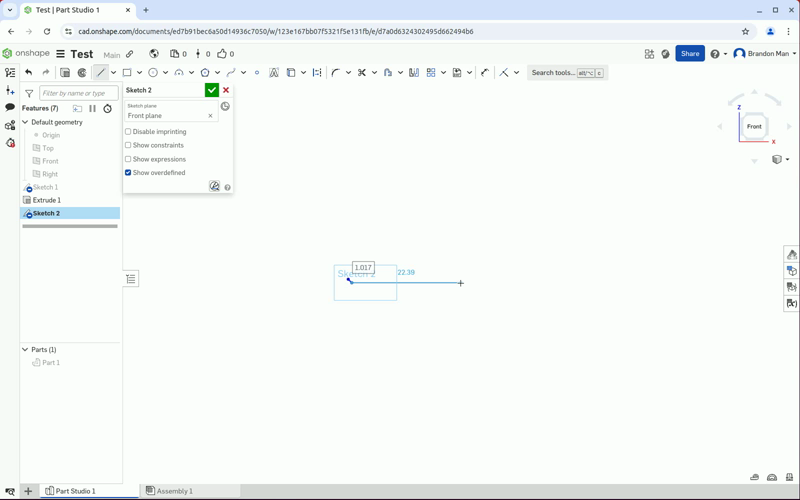
key_up(shift)
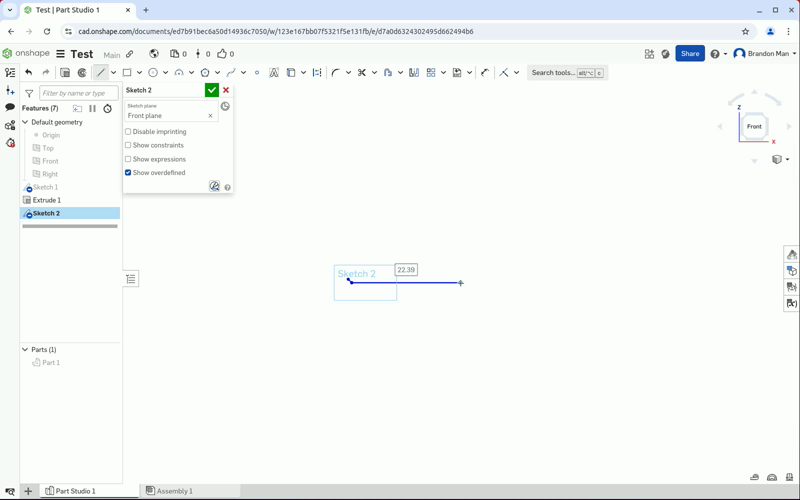
key_down(shift)
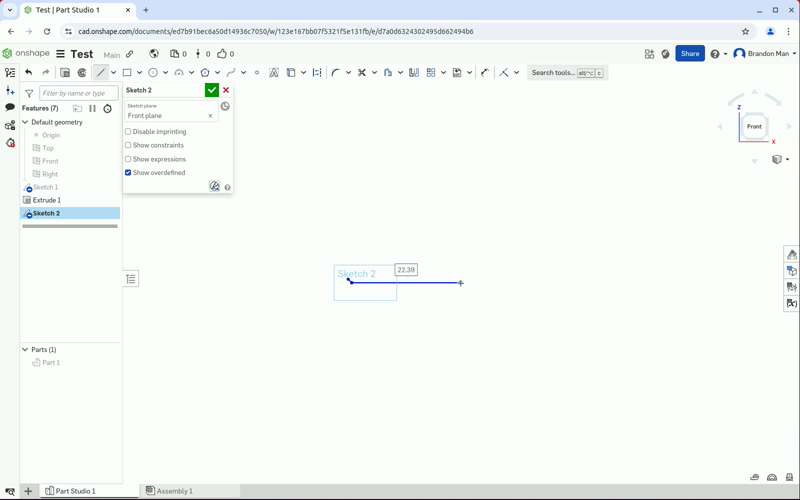
mouse_move(490, 282)
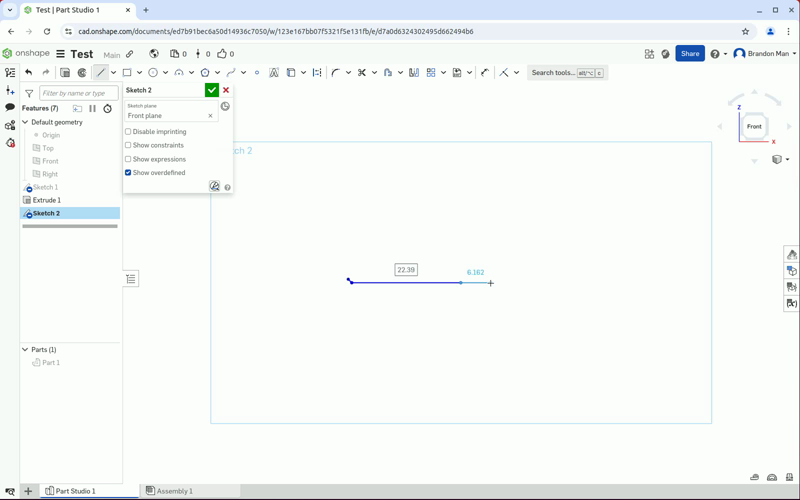
mouse_move(460, 279)
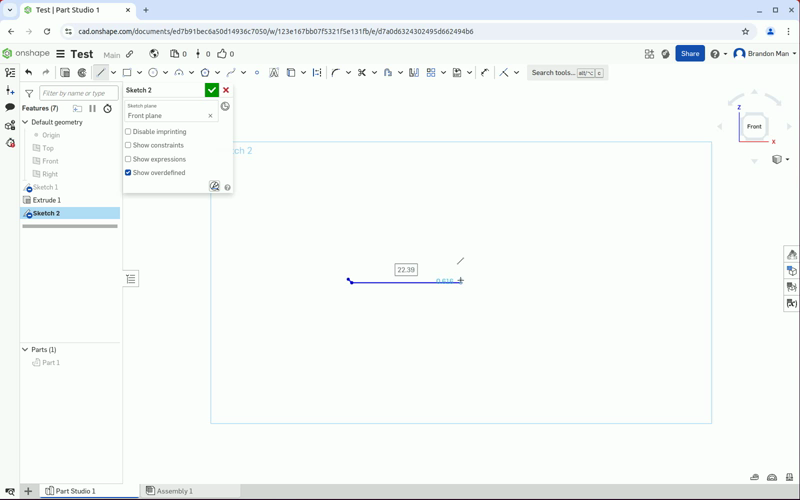
scroll(6)
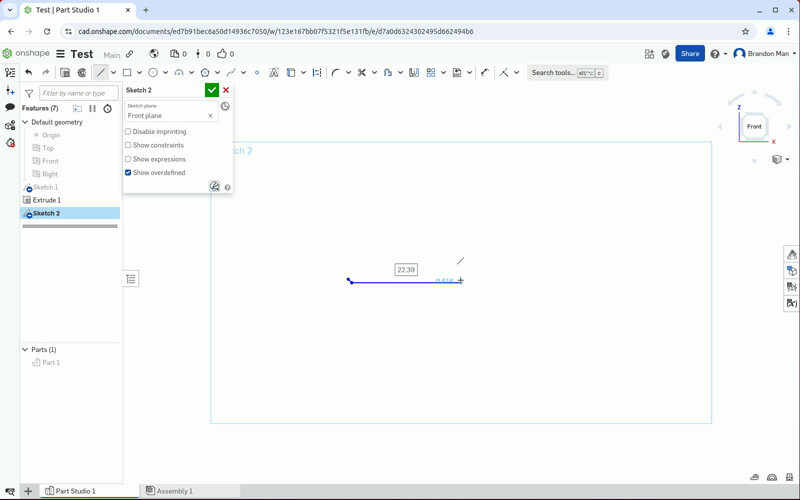
scroll(6)
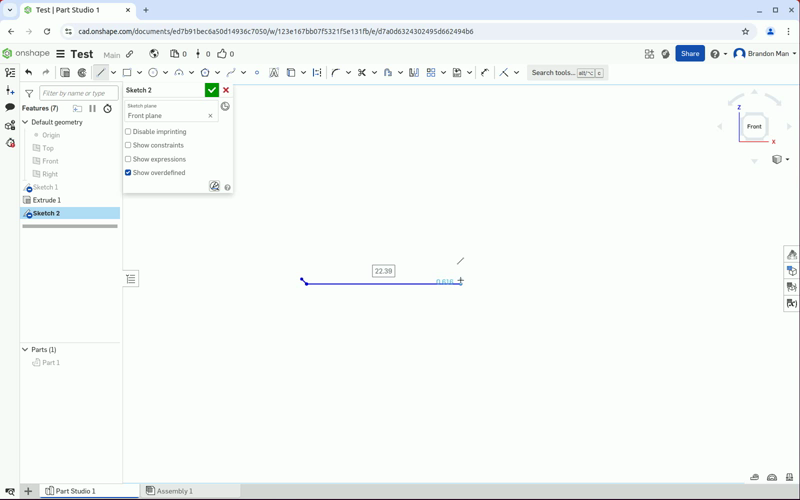
scroll(6)
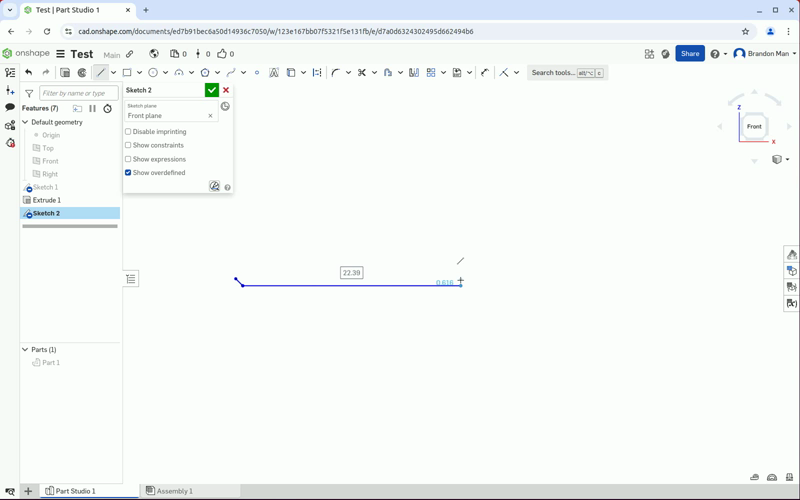
scroll(6)
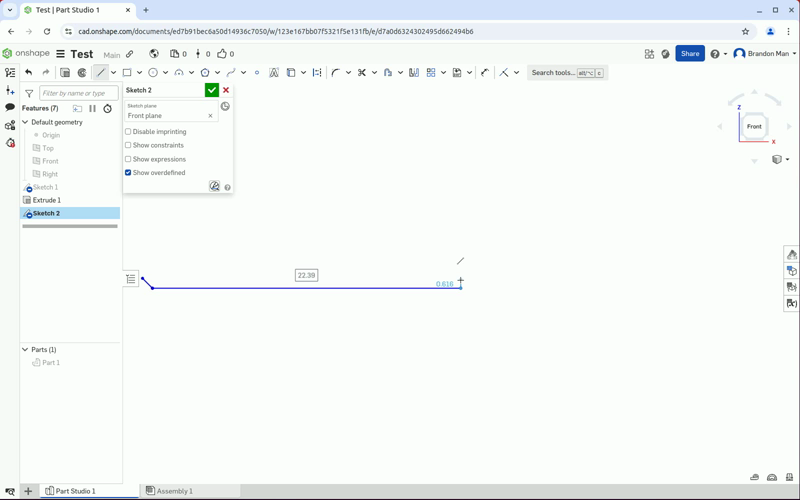
scroll(6)
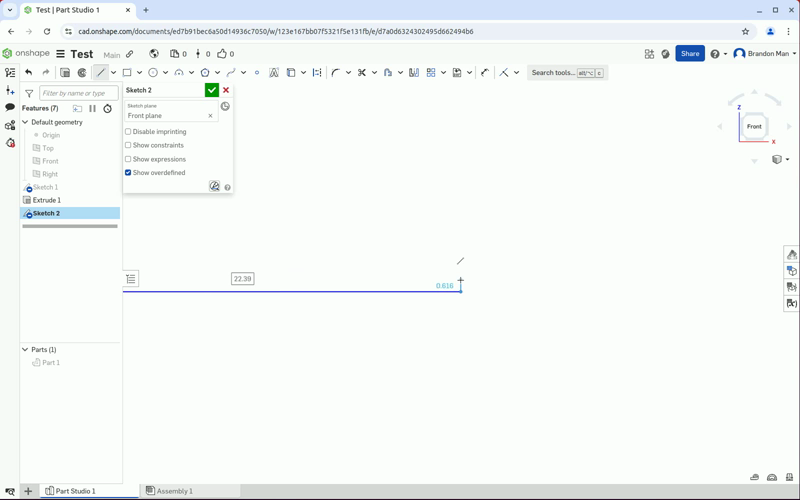
scroll(6)
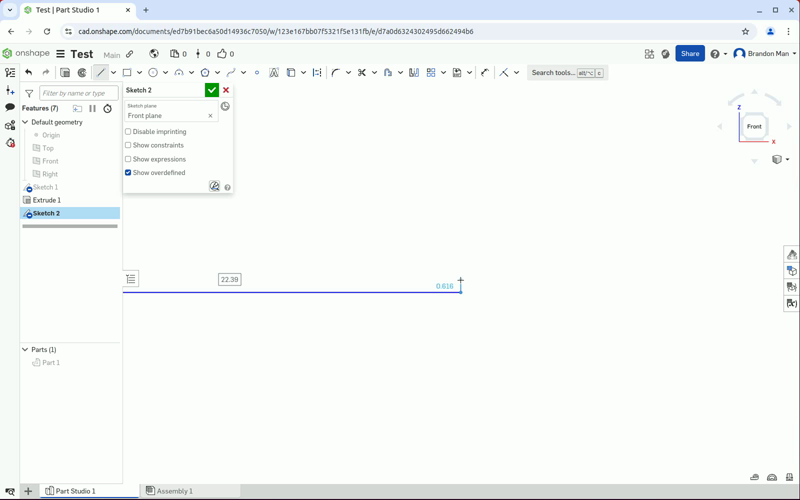
scroll(6)
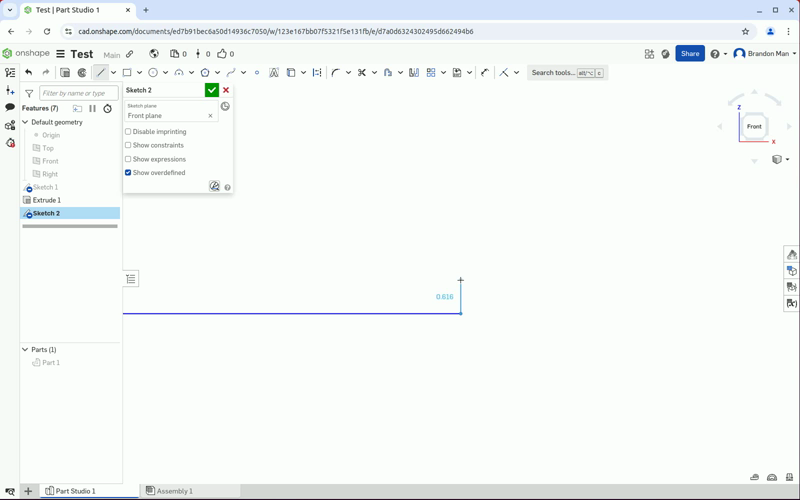
click(460, 279)
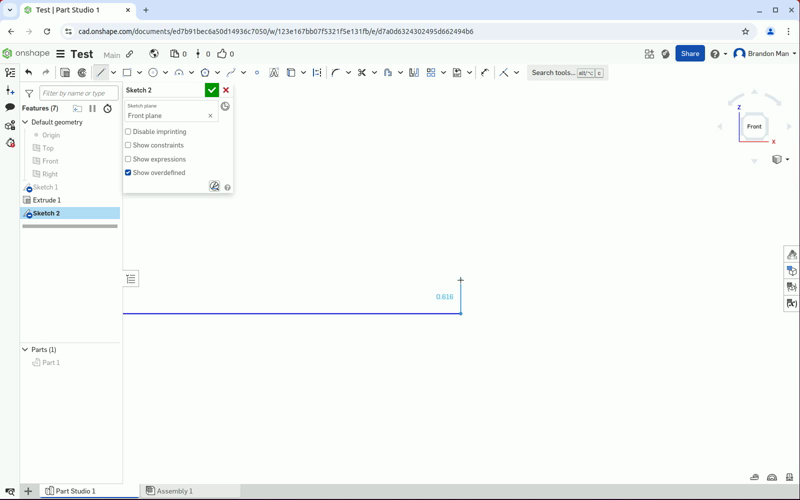
scroll(-6)
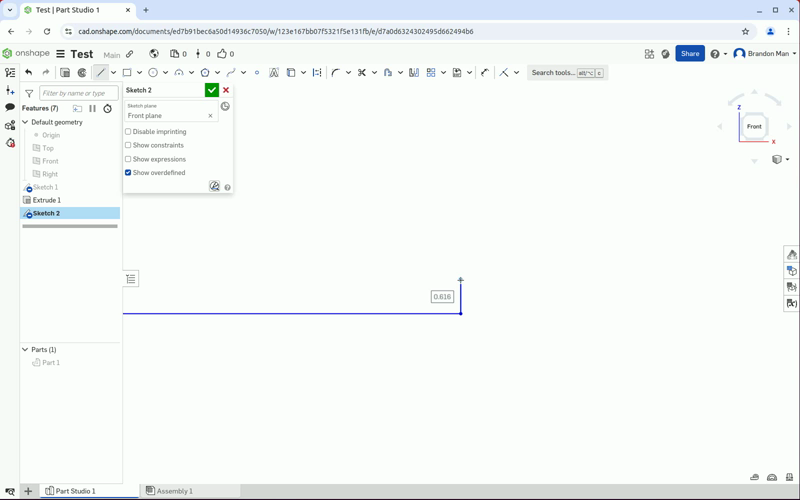
scroll(-6)
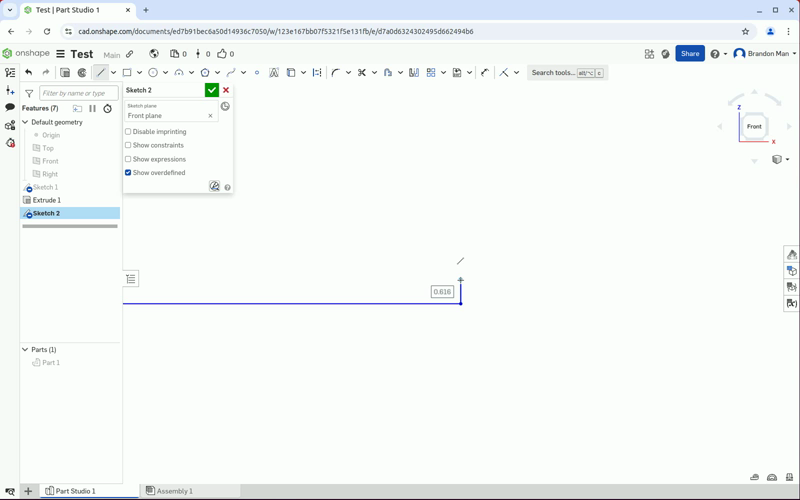
scroll(-6)
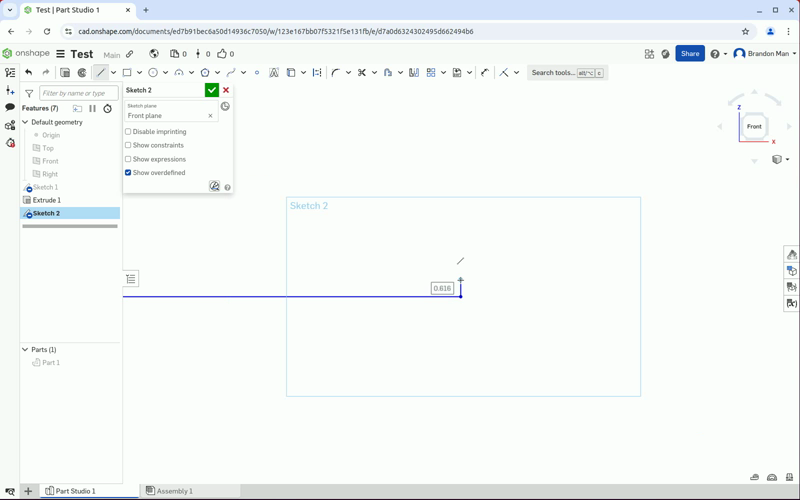
scroll(-6)
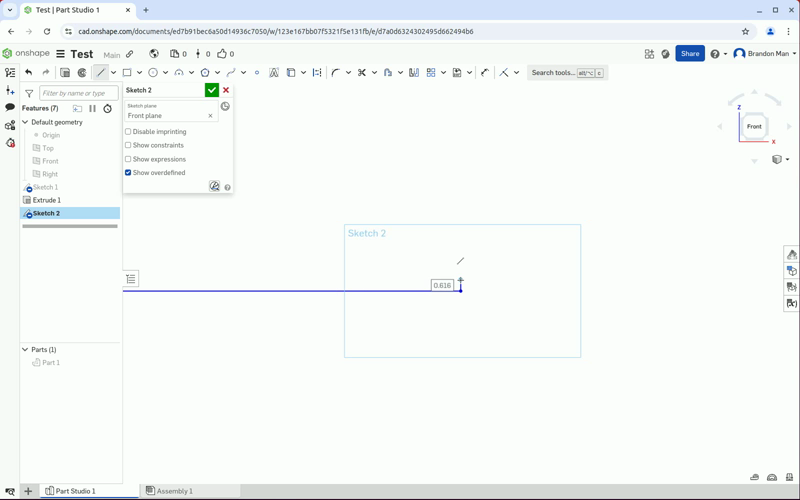
scroll(-6)
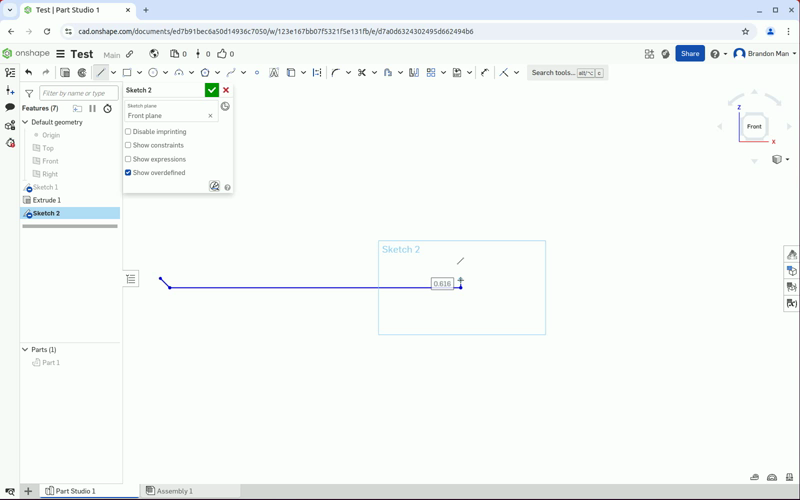
scroll(-6)
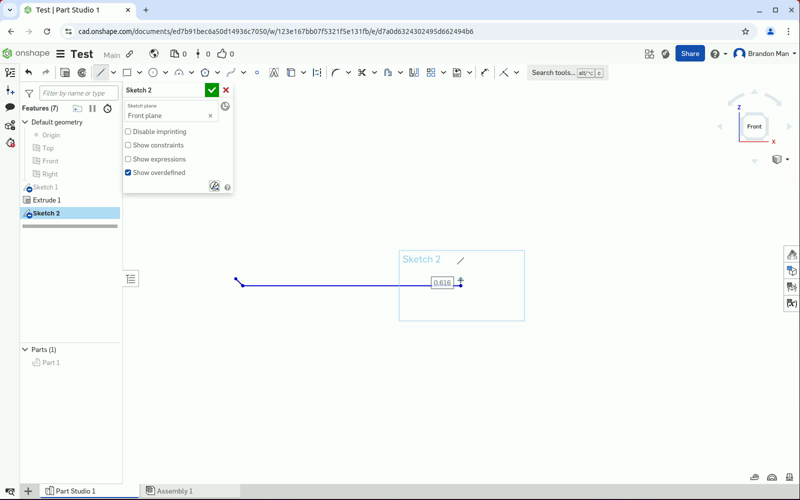
scroll(-6)
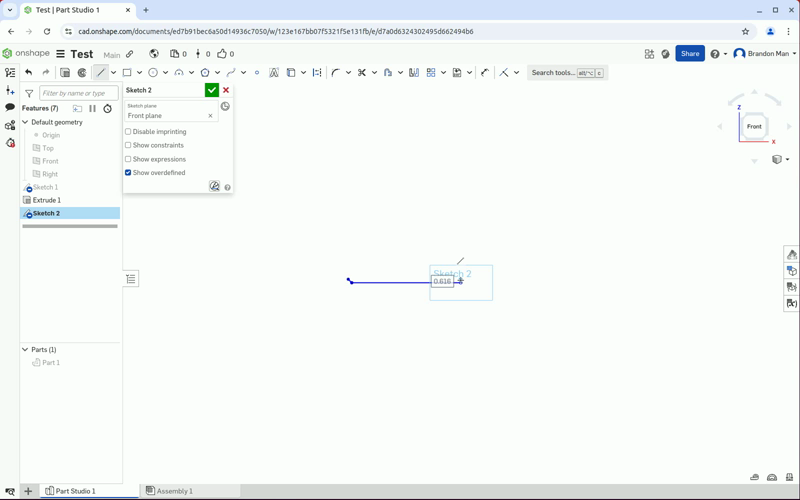
key_up(shift)
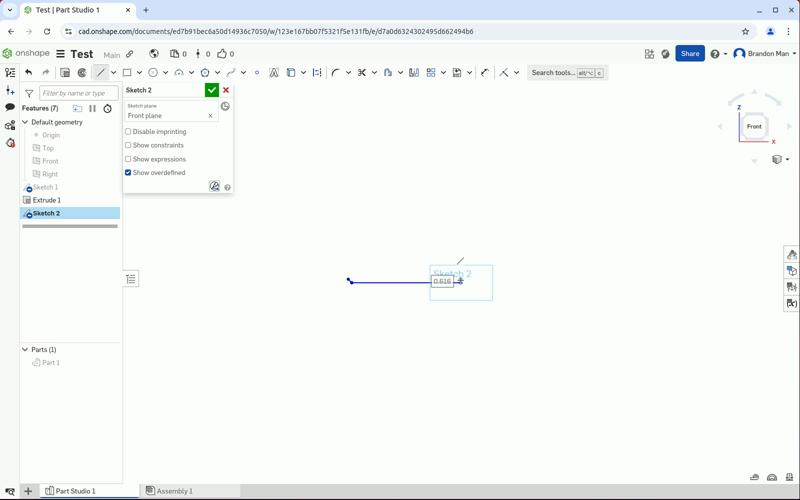
key_down(shift)
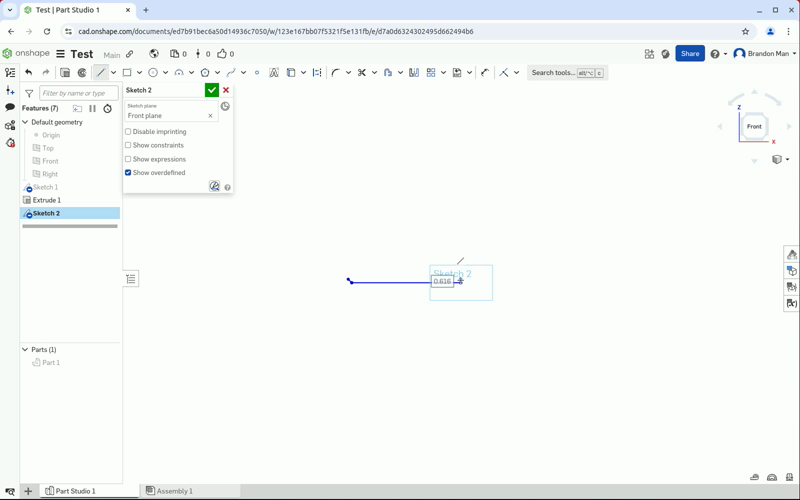
mouse_move(348, 279)
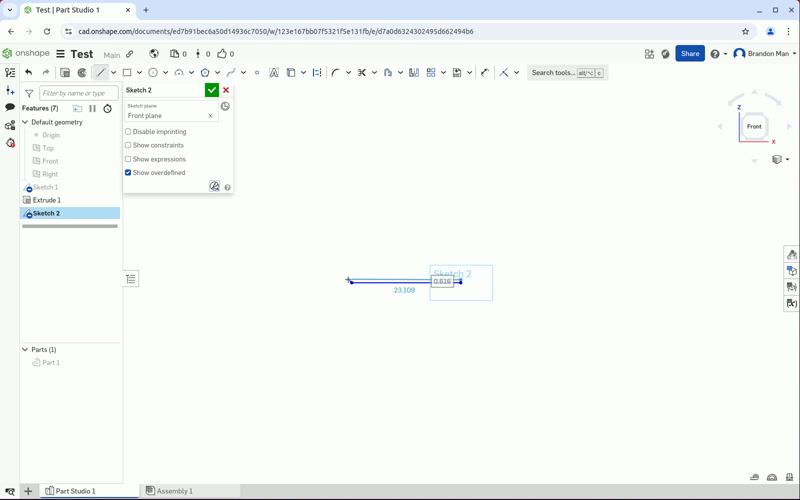
key_up(shift)
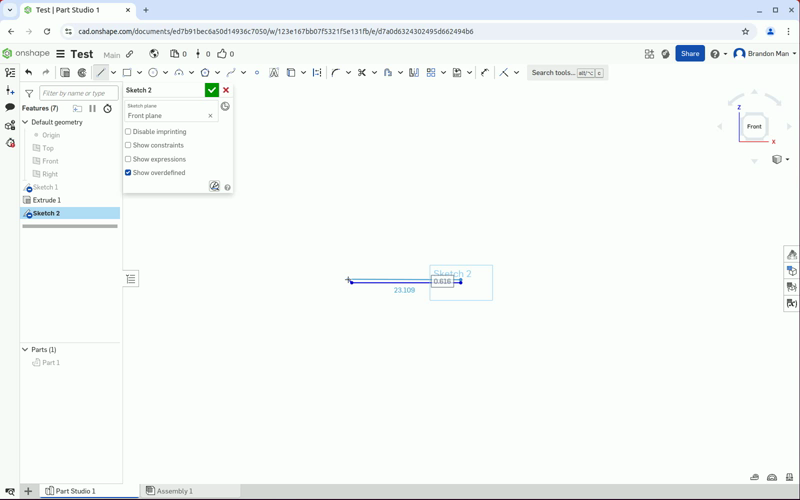
click(348, 279)
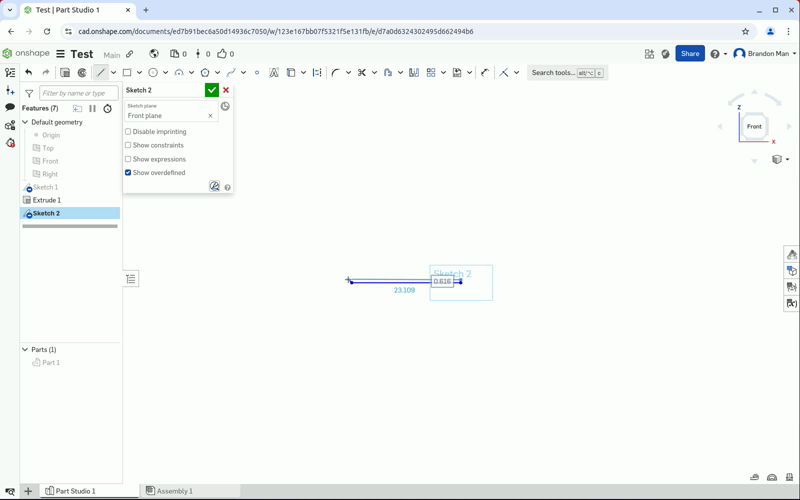
key(esc)
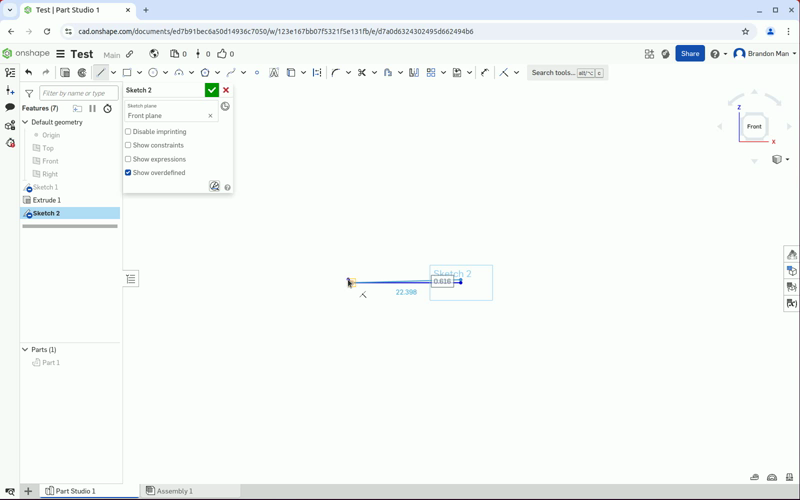
mouse_move(367, 281)
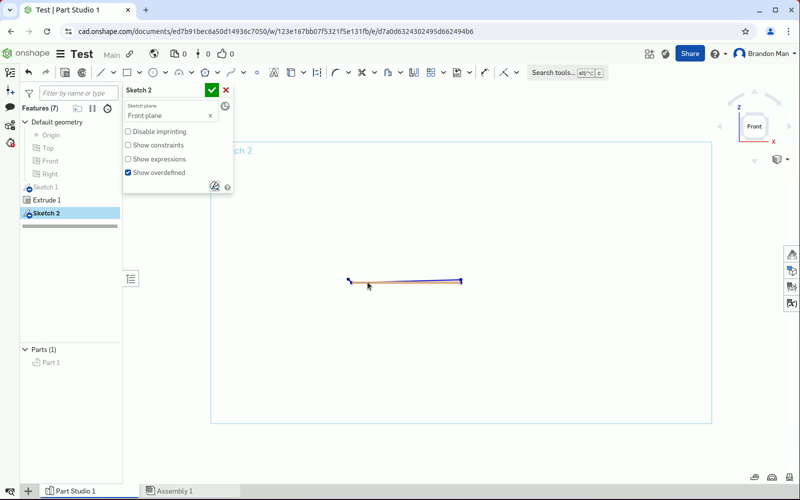
scroll(6)
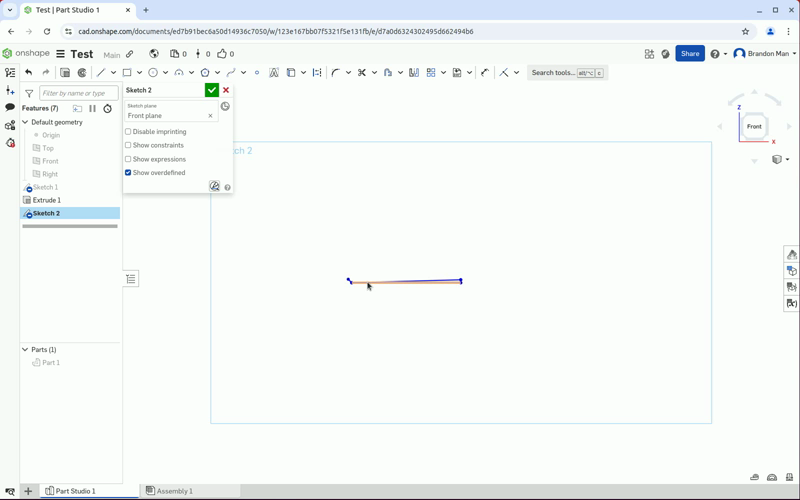
scroll(6)
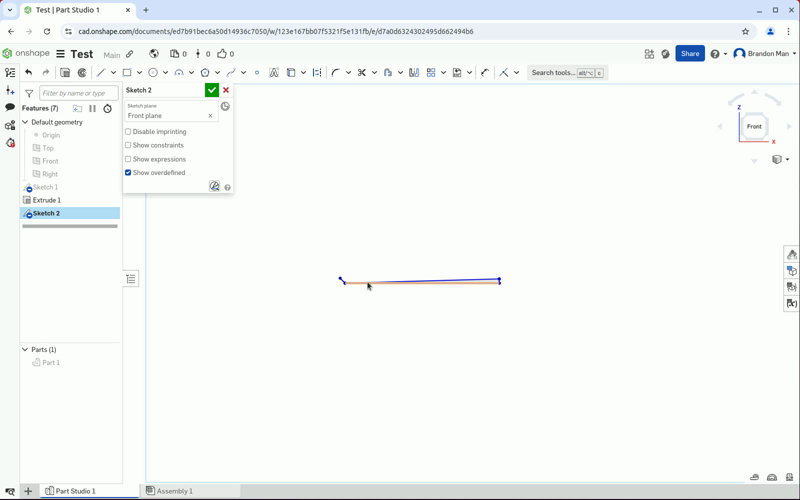
scroll(6)
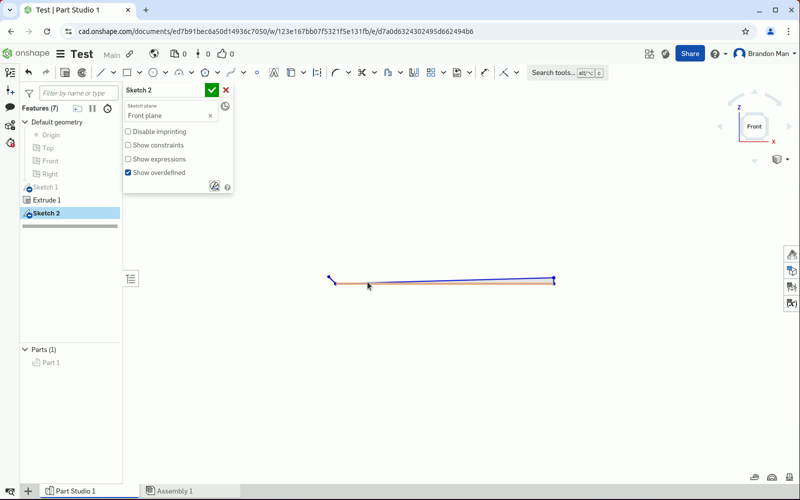
scroll(6)
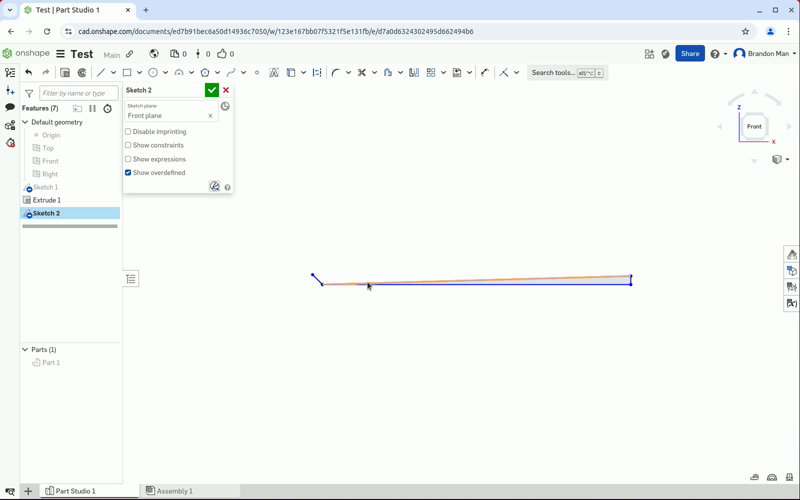
scroll(6)
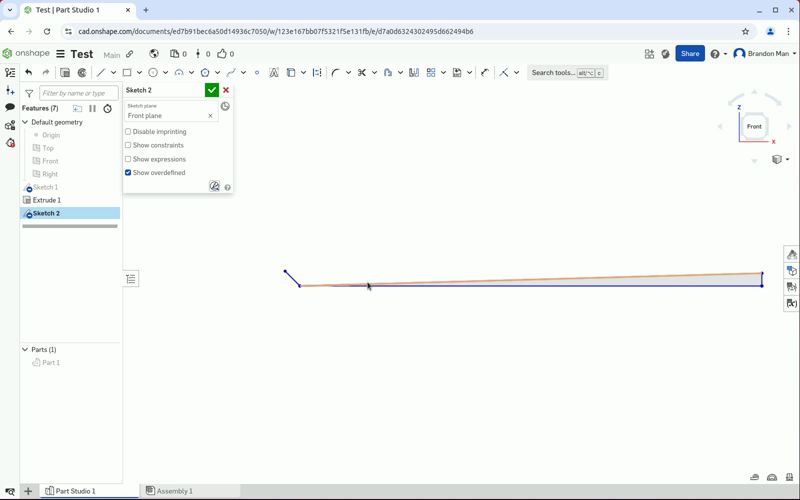
scroll(6)
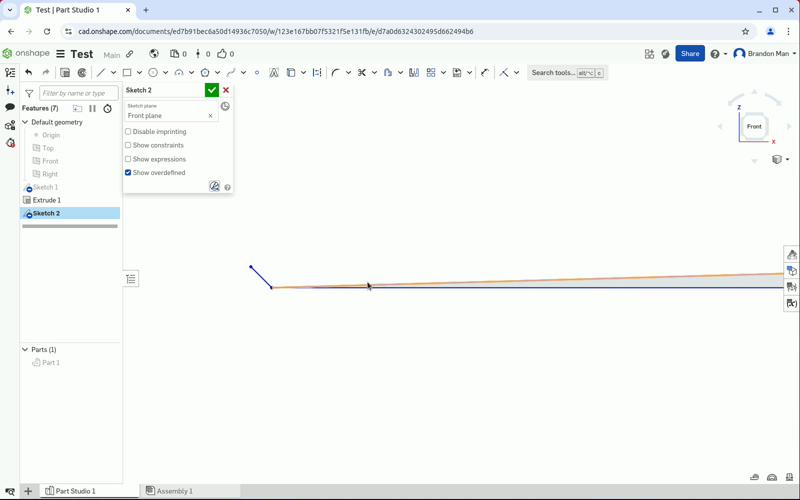
scroll(6)
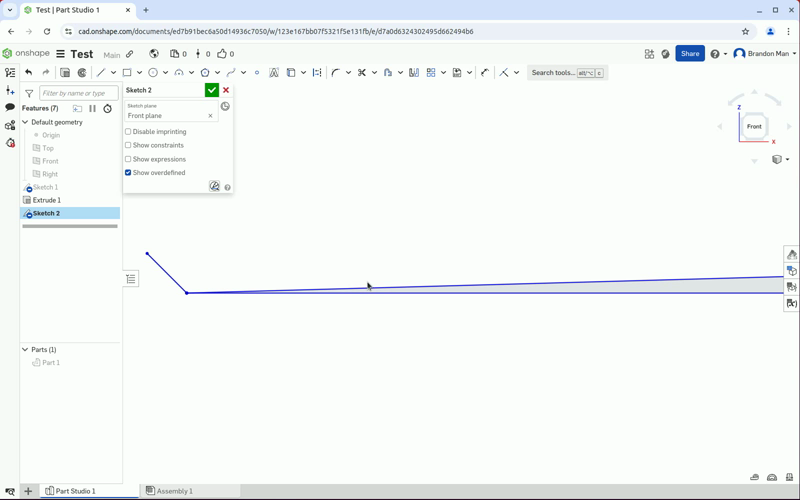
click(367, 281)
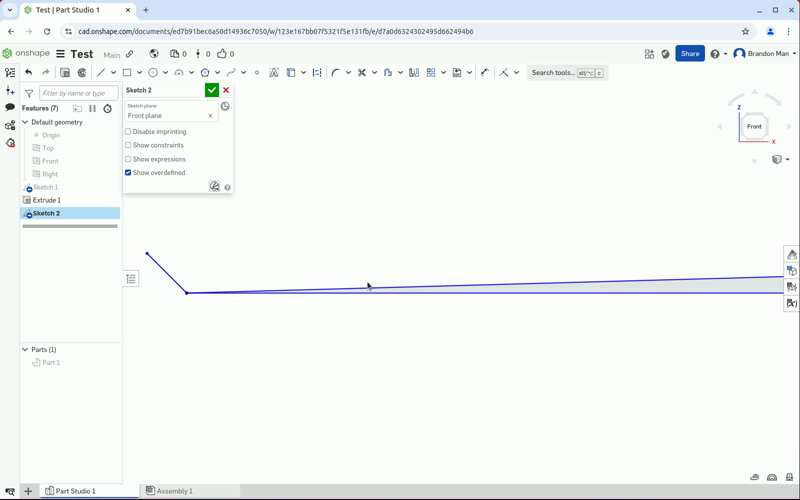
scroll(-6)
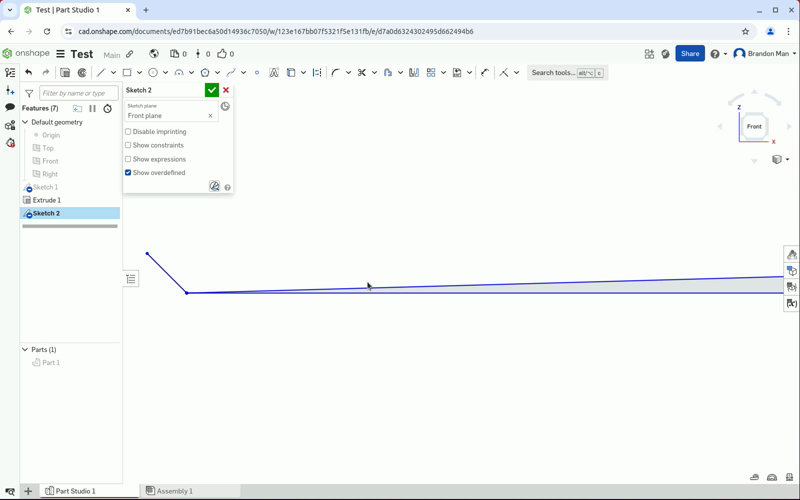
scroll(-6)
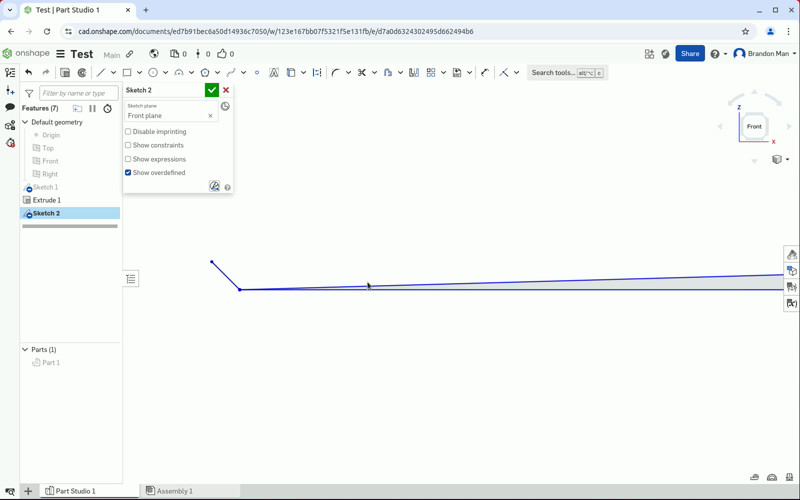
scroll(-6)
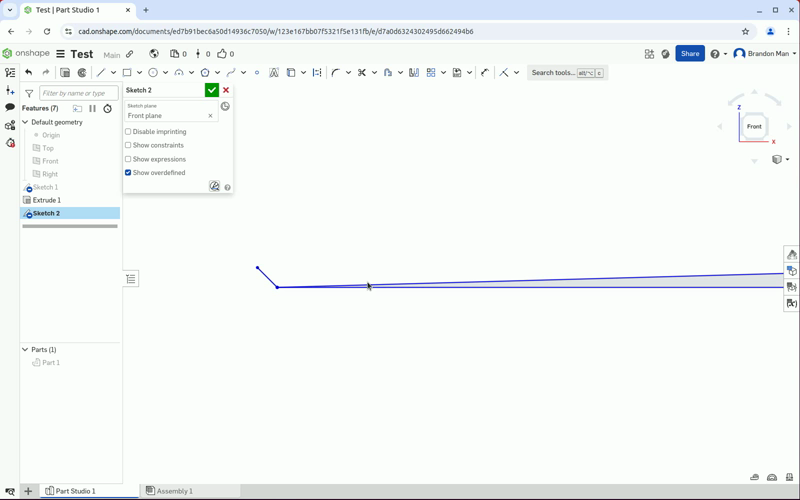
scroll(-6)
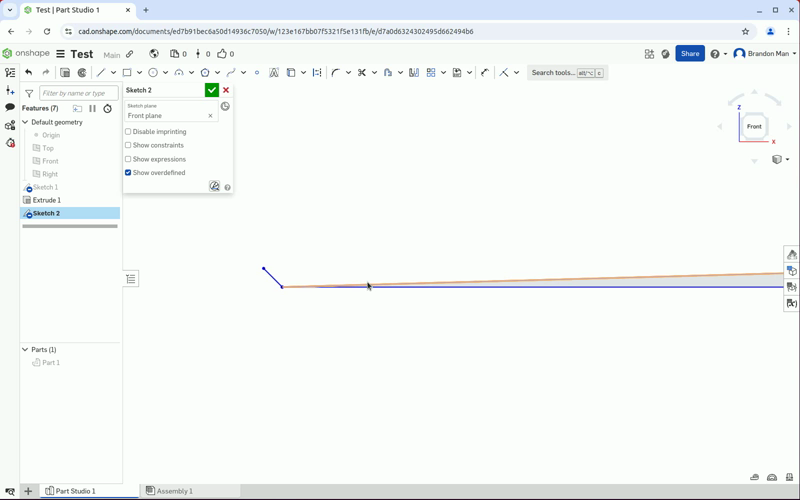
scroll(-6)
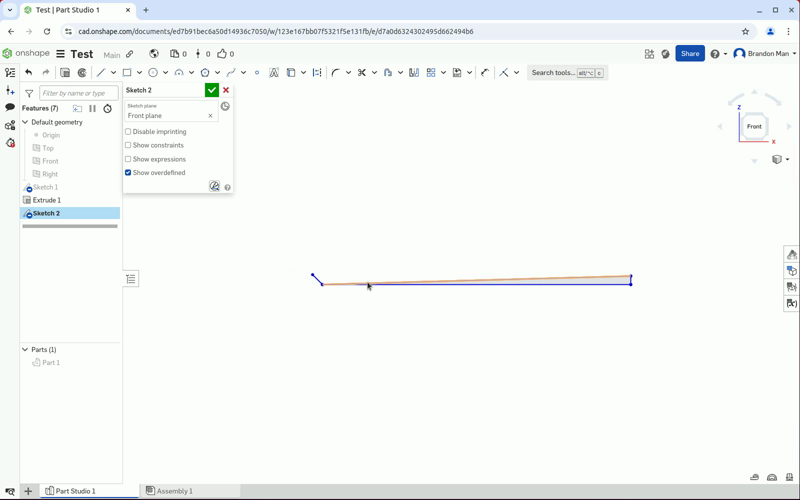
scroll(-6)
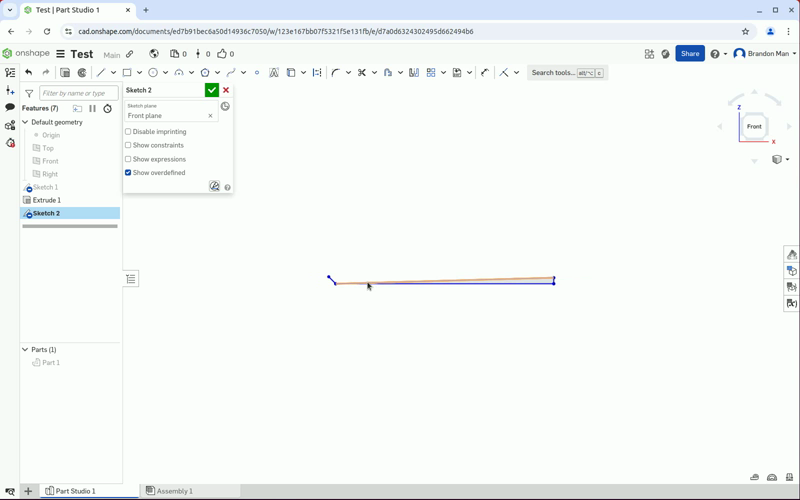
scroll(-6)
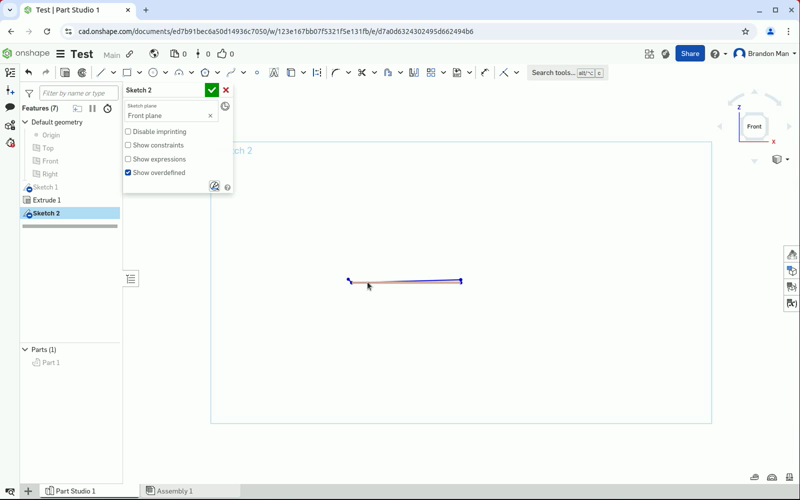
mouse_move(73, 352)
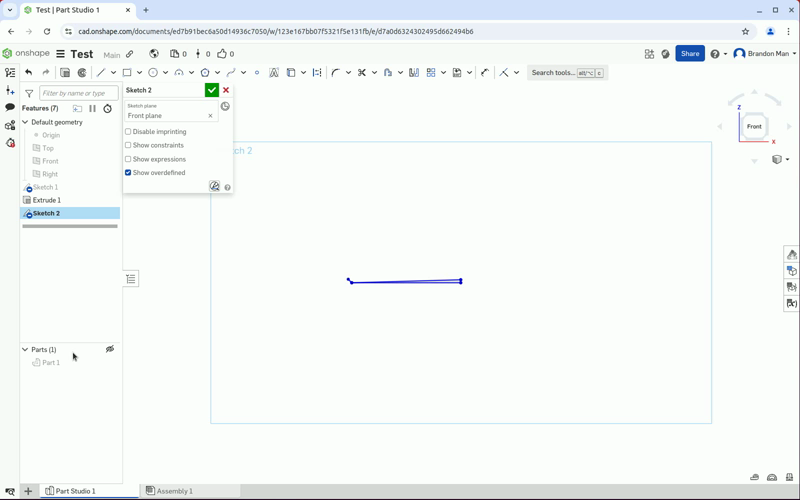
key(shift+y)
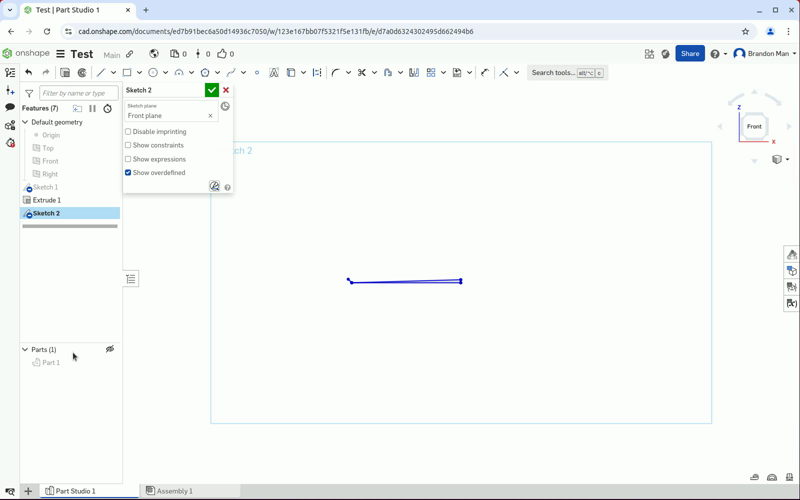
key(shift+e)
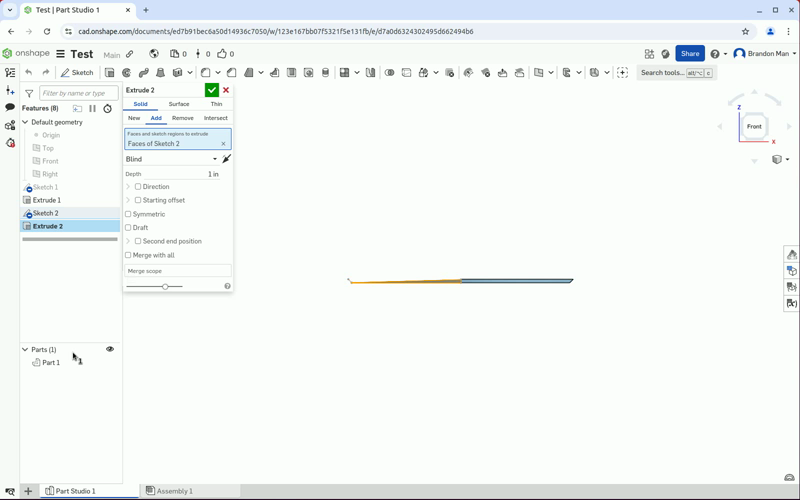
mouse_move(143, 106)
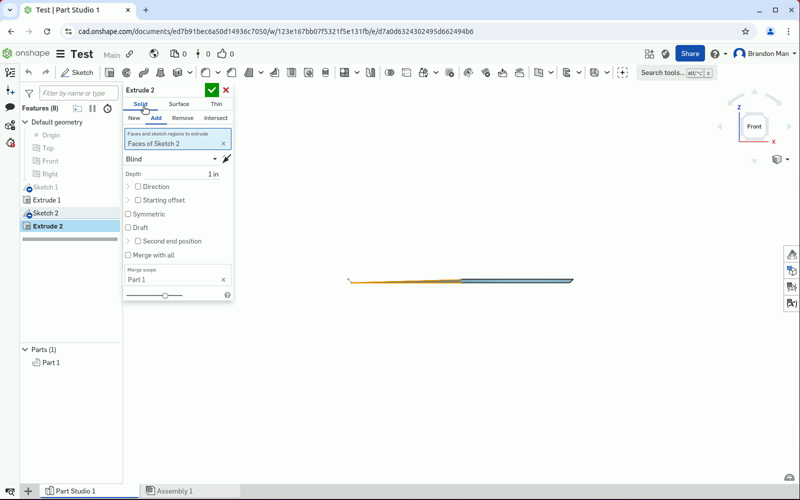
click(143, 106)
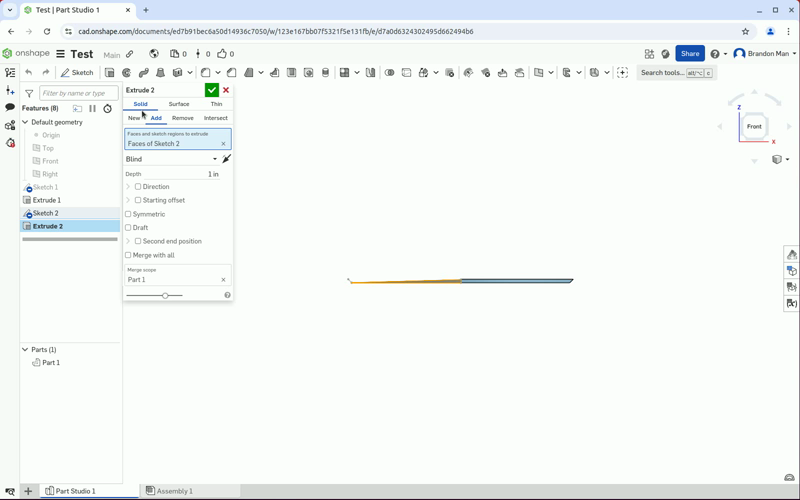
mouse_move(137, 120)
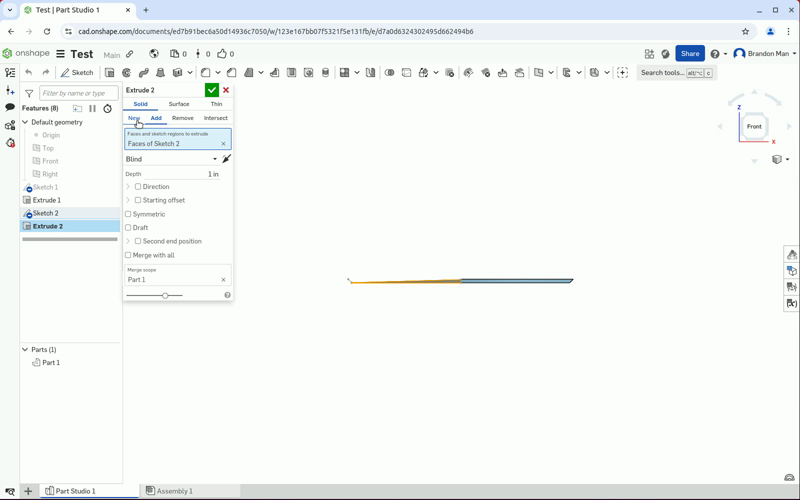
click(137, 120)
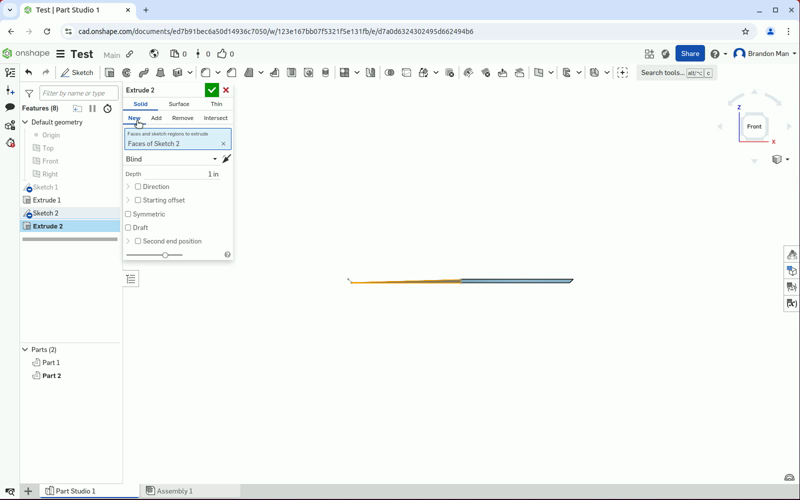
key(tab, 4)
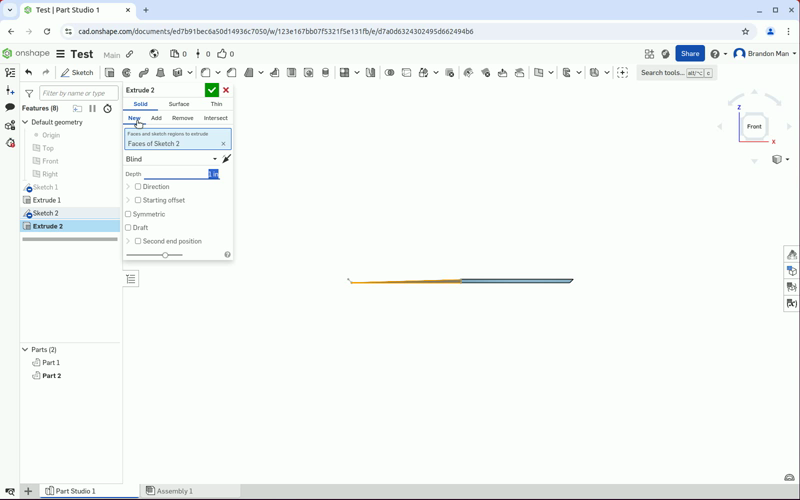
text(6.018)
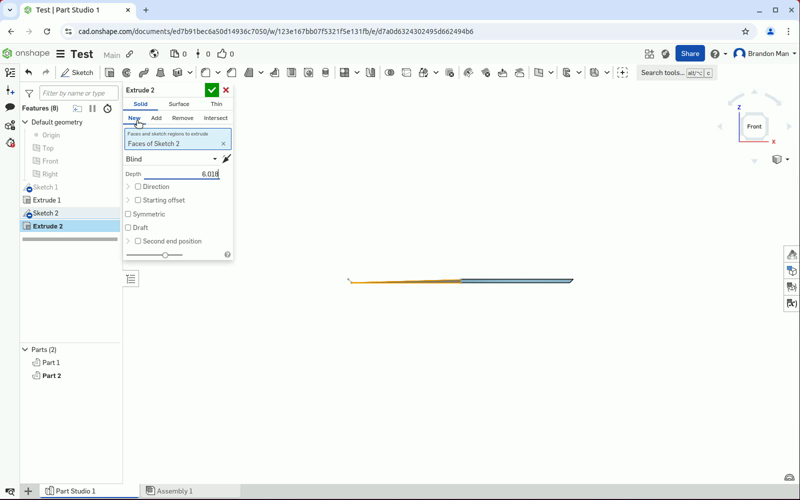
key(enter)
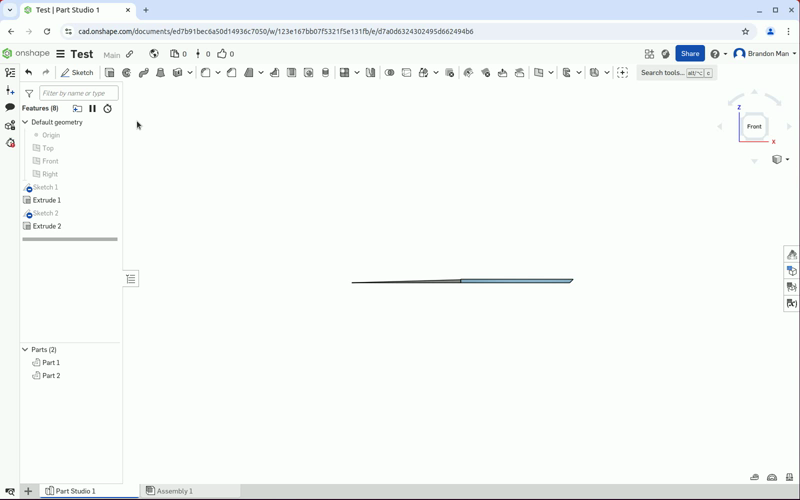
key(shift+h)
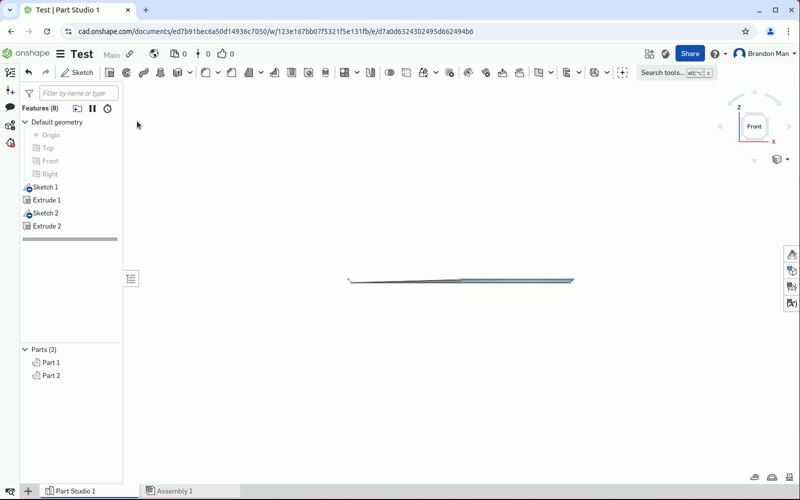
key(shift+h)
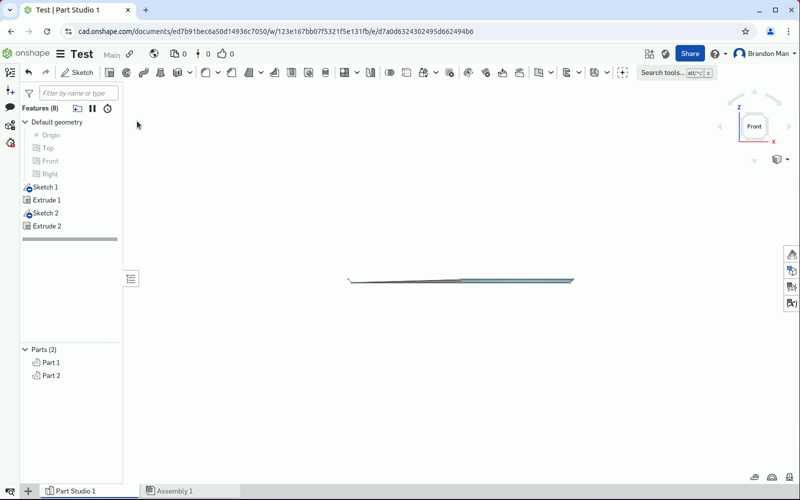
key(shift+7)
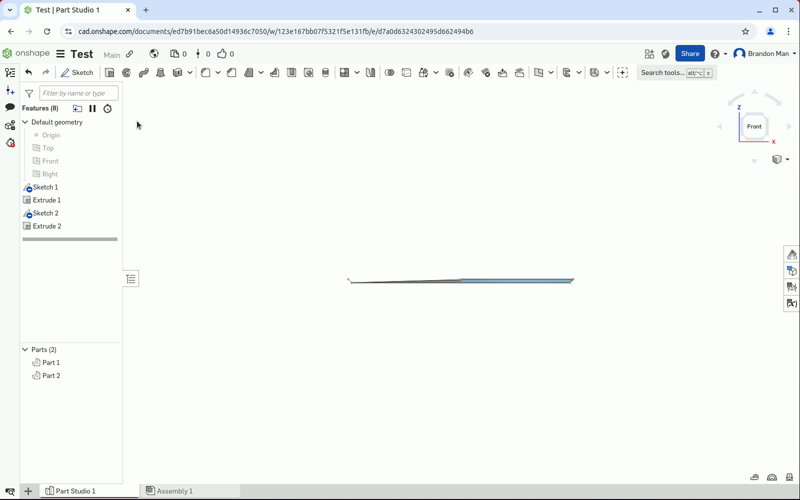
key(left, 2)
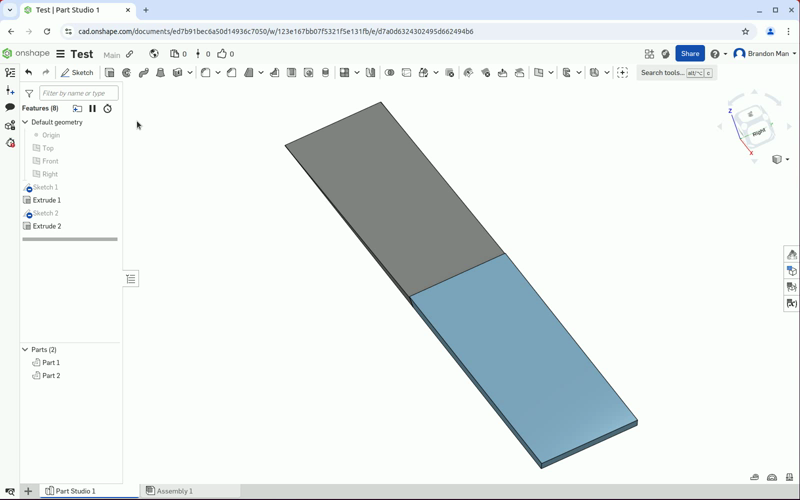
key(down, 2)
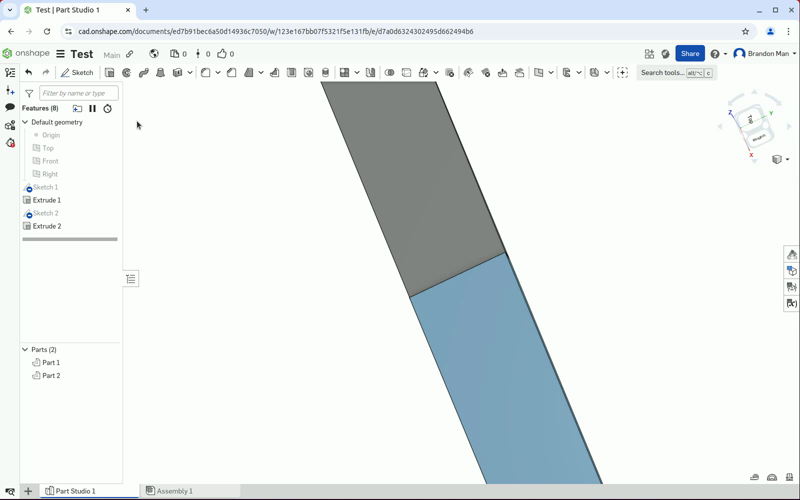
key(up, 2)
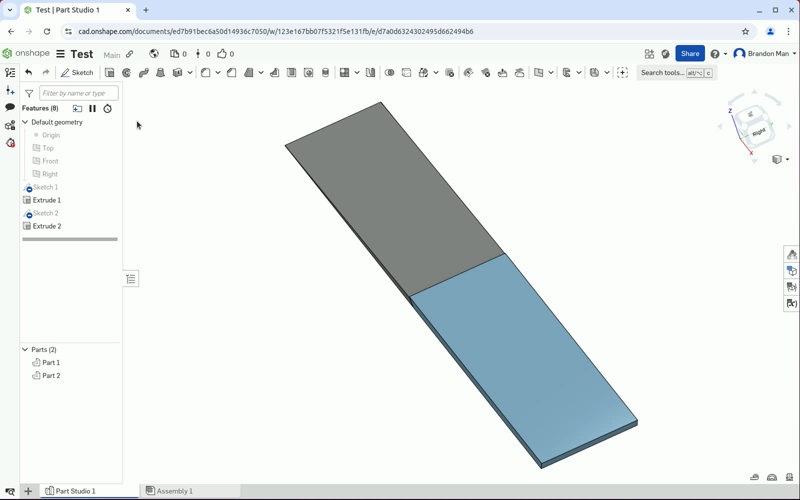
key(right, 2)
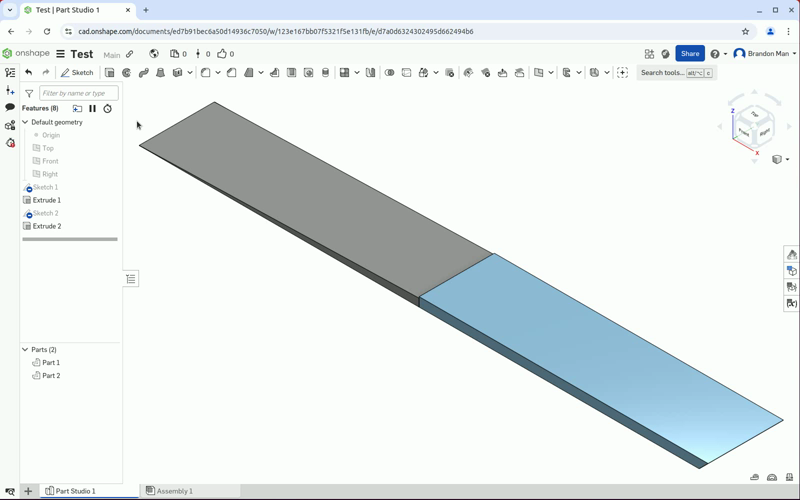
mouse_move(73, 189)
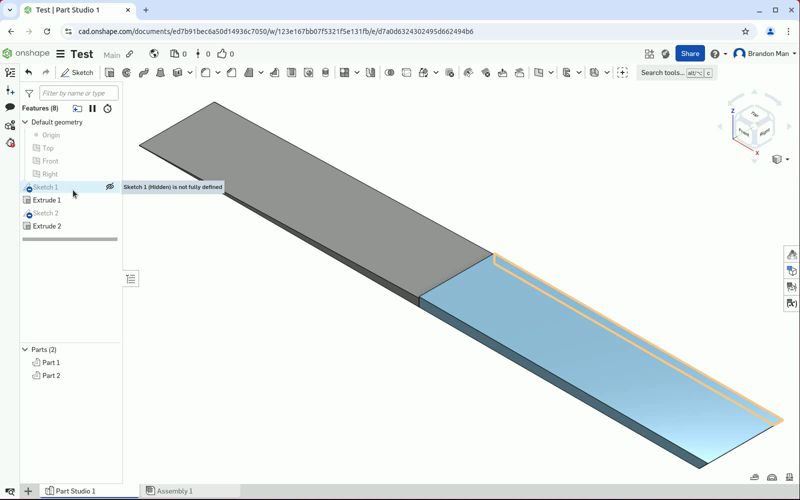
click(73, 189)